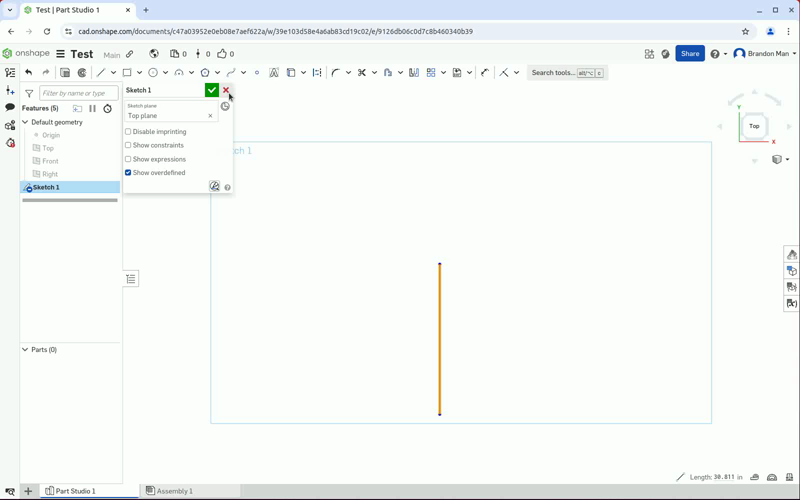
key(shift+h)
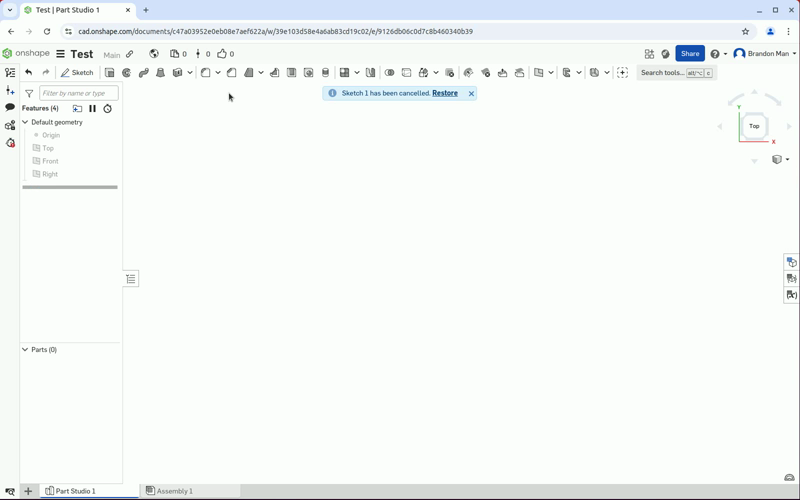
mouse_move(73, 352)
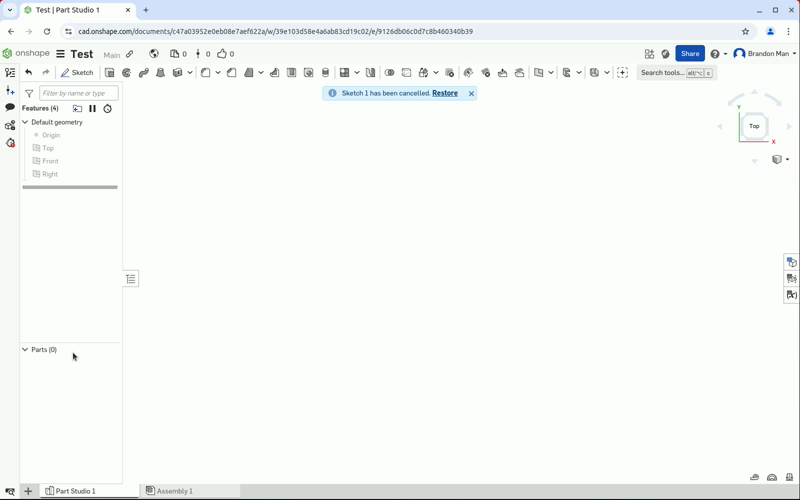
key(y)
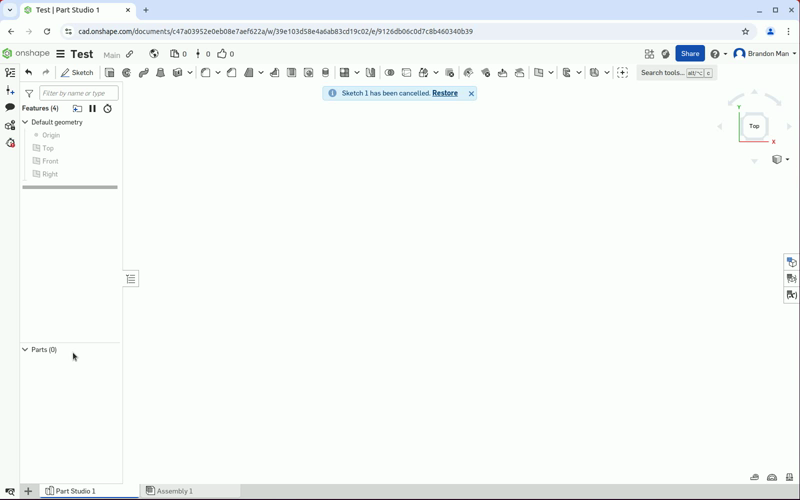
key(shift+p)
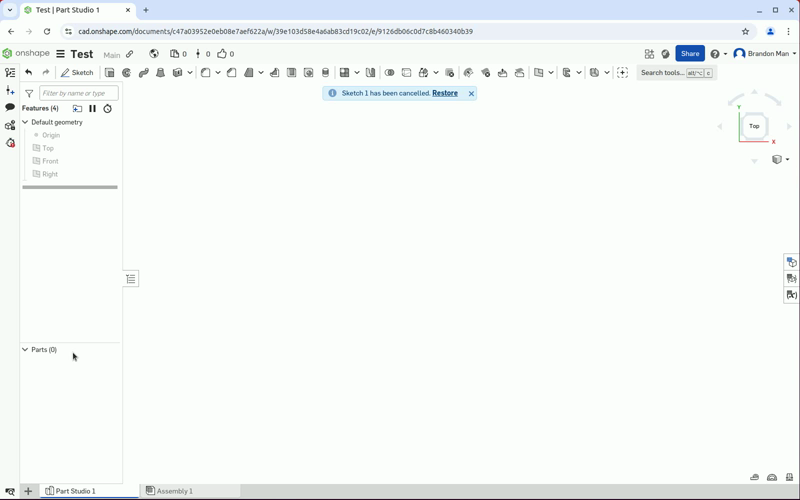
key(space)
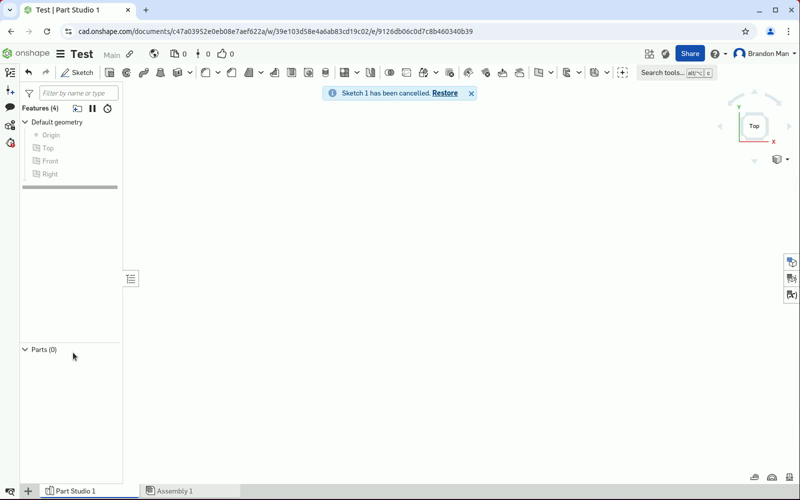
key_down(shift)
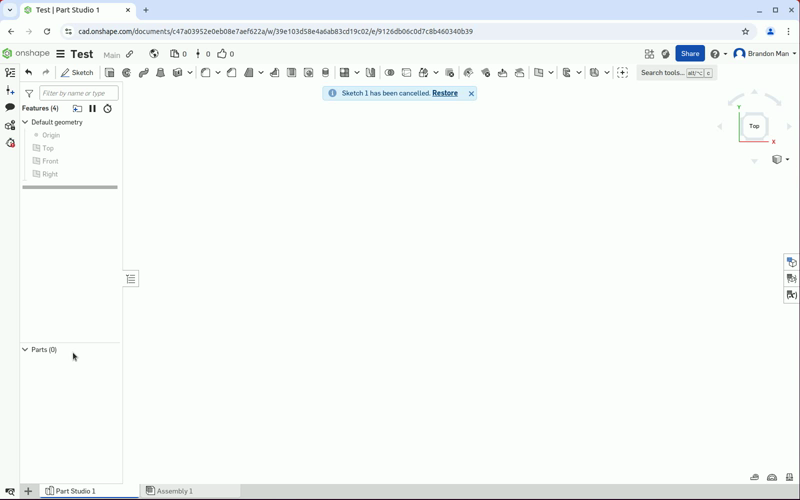
key(up)
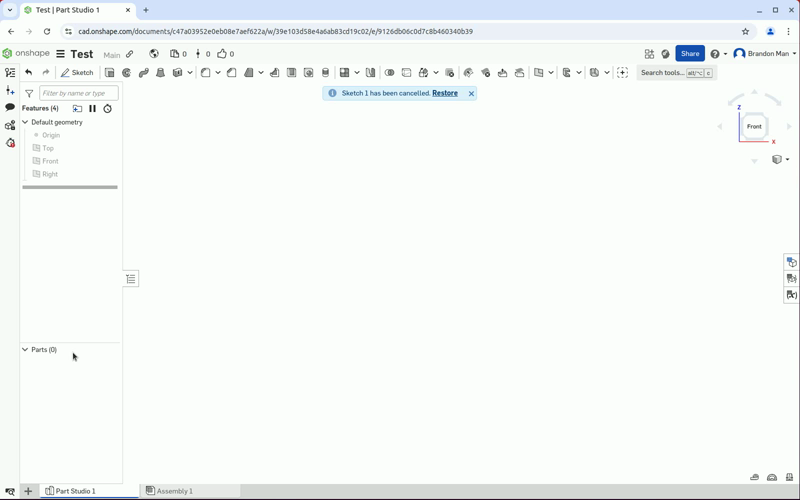
key_up(shift)
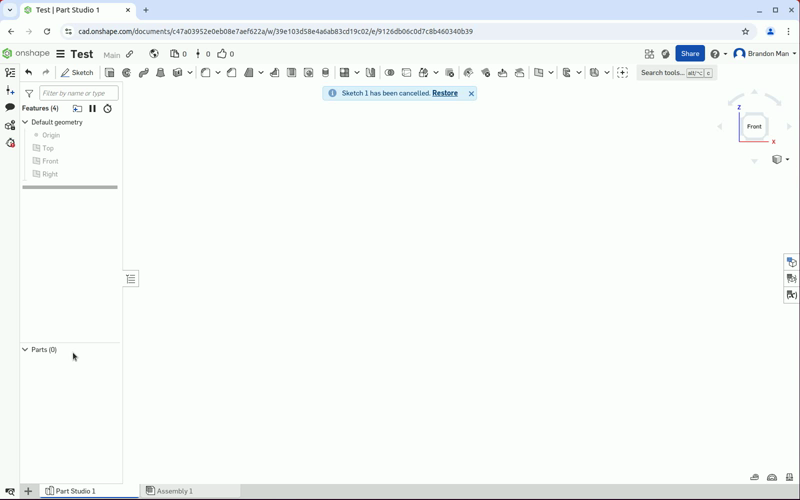
mouse_move(73, 352)
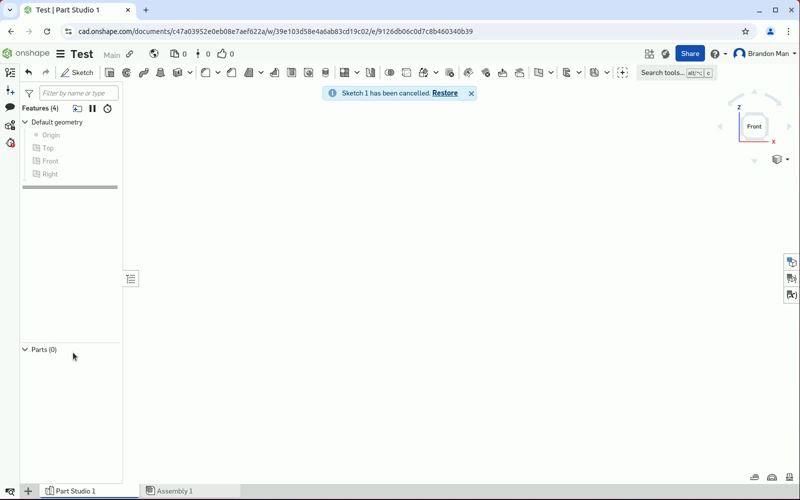
key(shift+y)
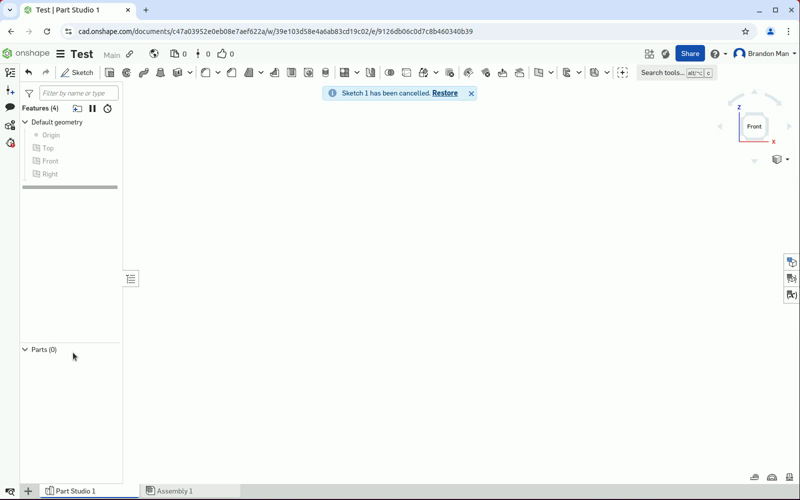
key(shift+s)
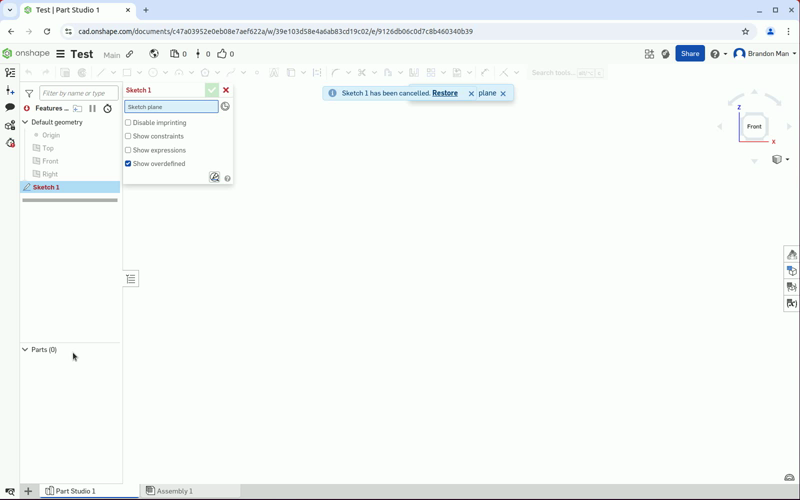
mouse_move(73, 163)
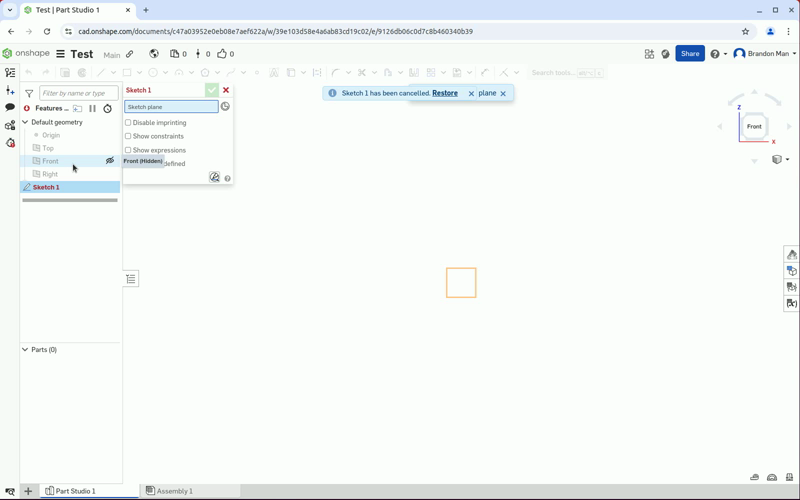
click(73, 163)
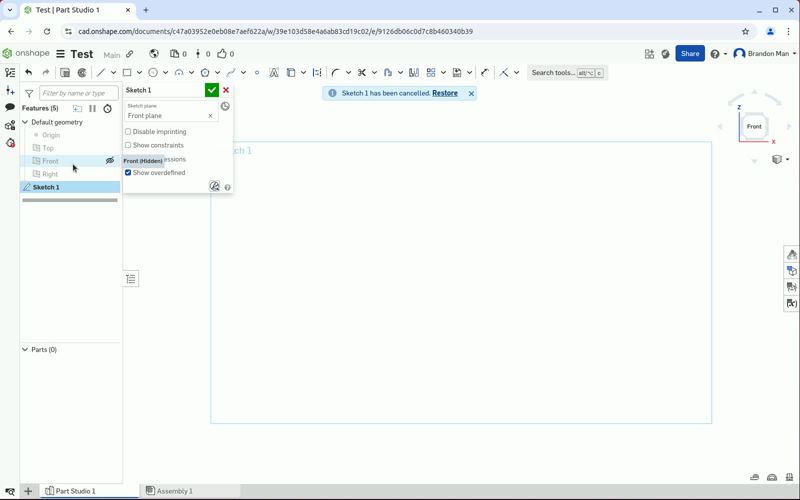
mouse_move(73, 352)
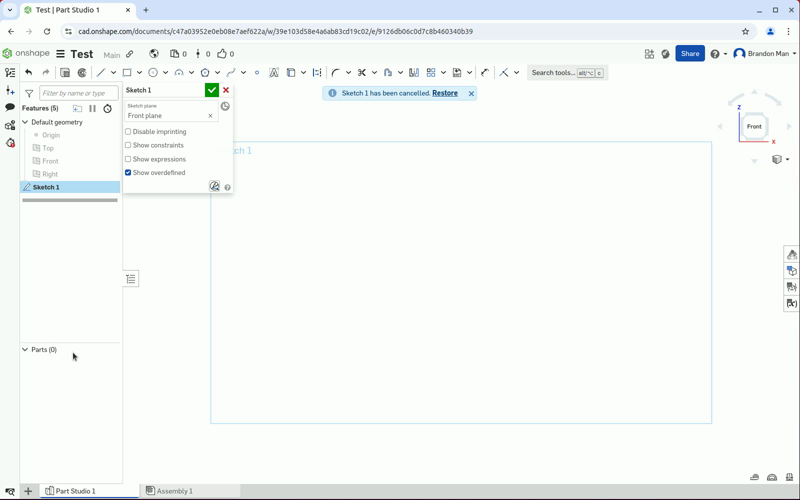
key(y)
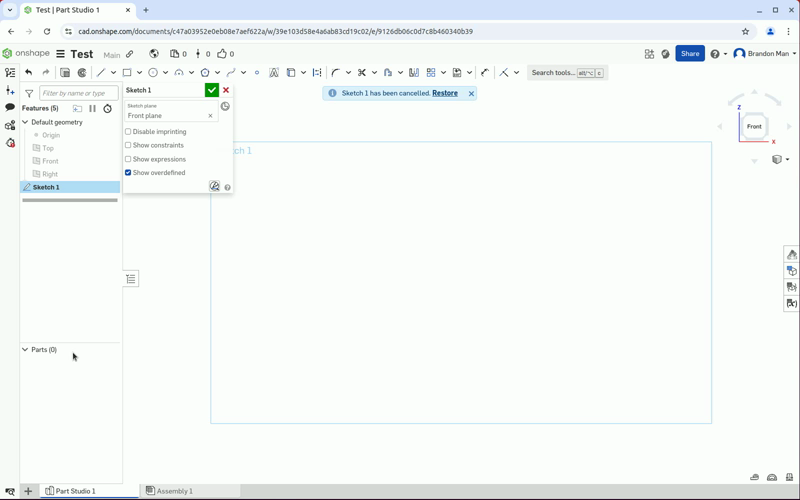
key(l)
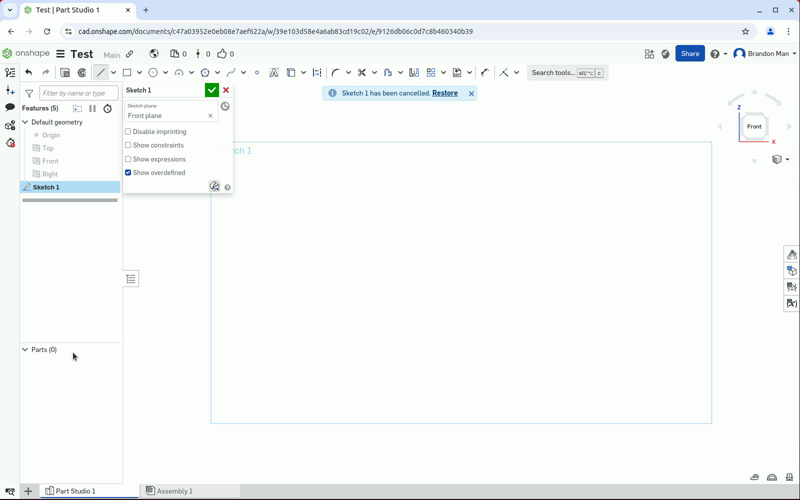
key_down(shift)
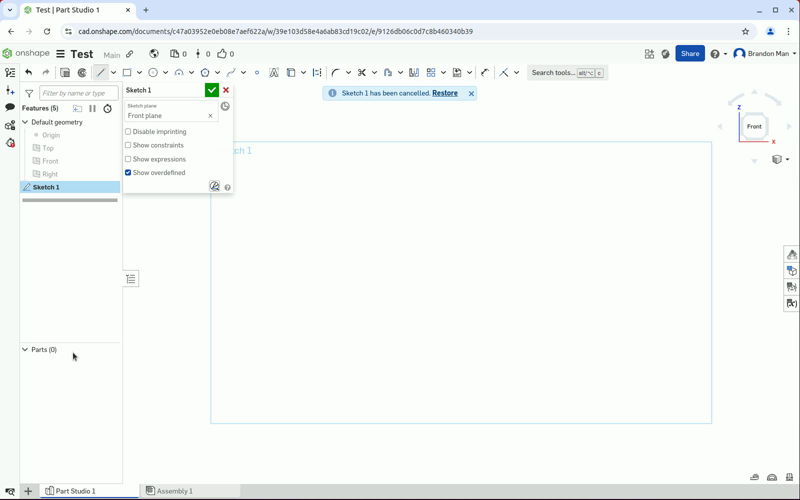
mouse_move(460, 282)
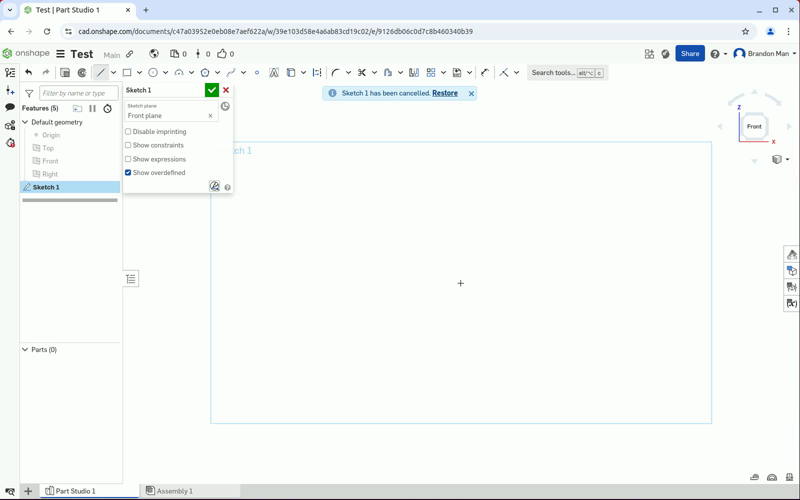
click(460, 282)
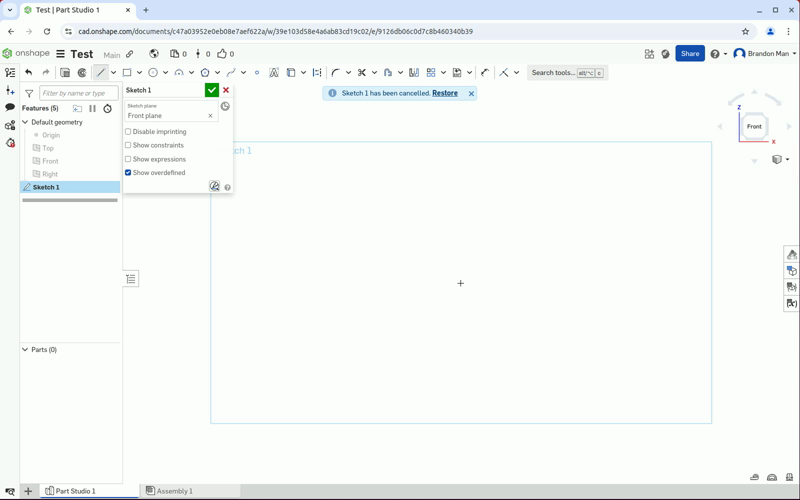
key_up(shift)
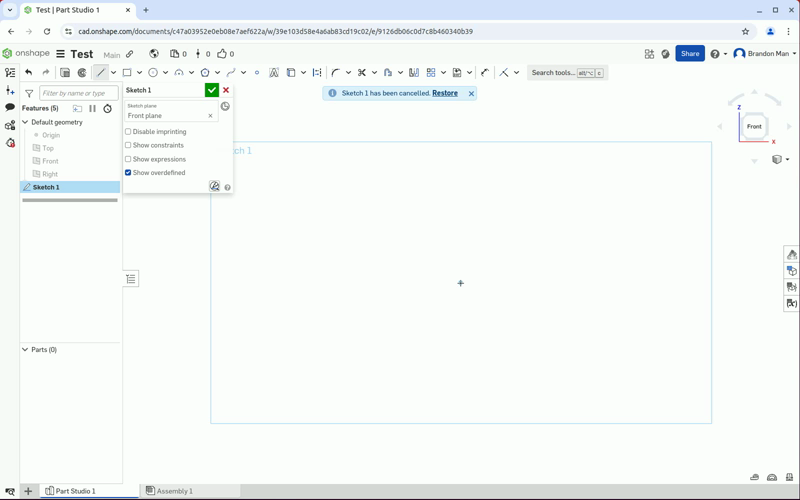
key_down(shift)
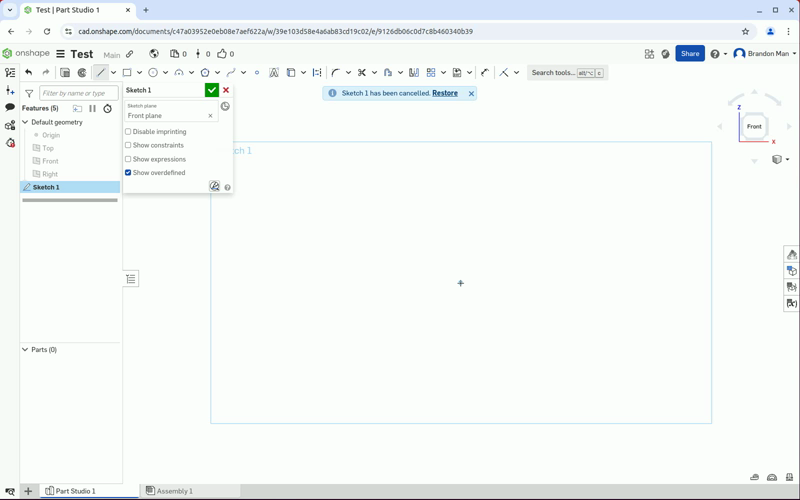
mouse_move(573, 282)
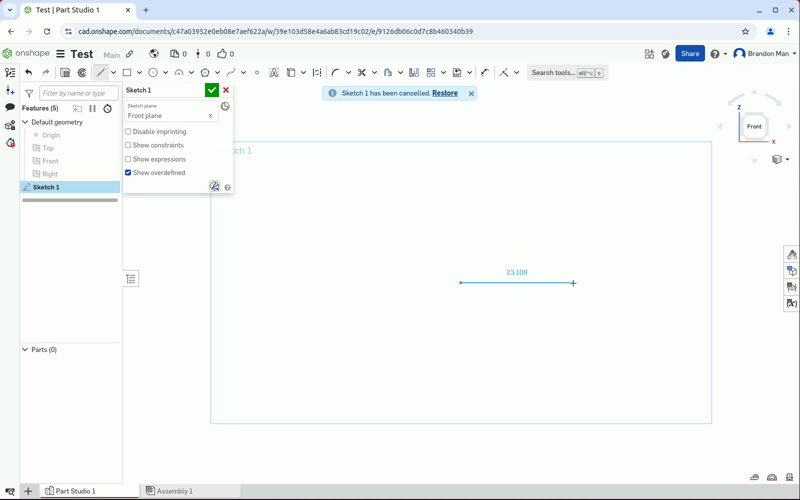
click(573, 282)
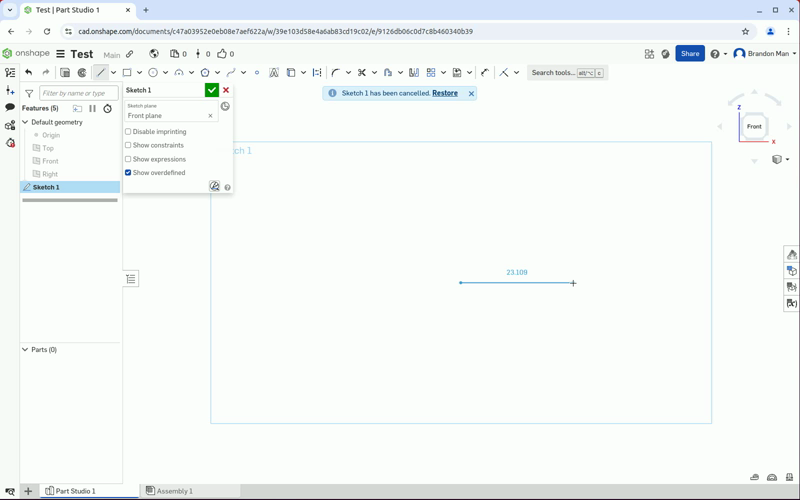
key_up(shift)
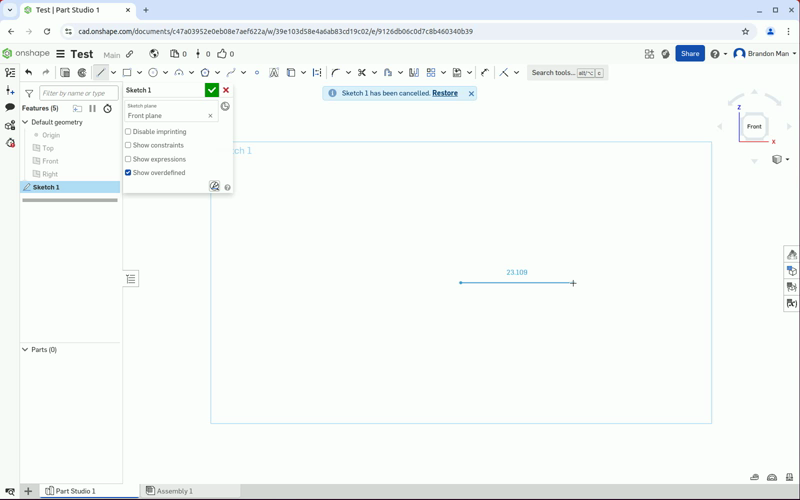
key_down(shift)
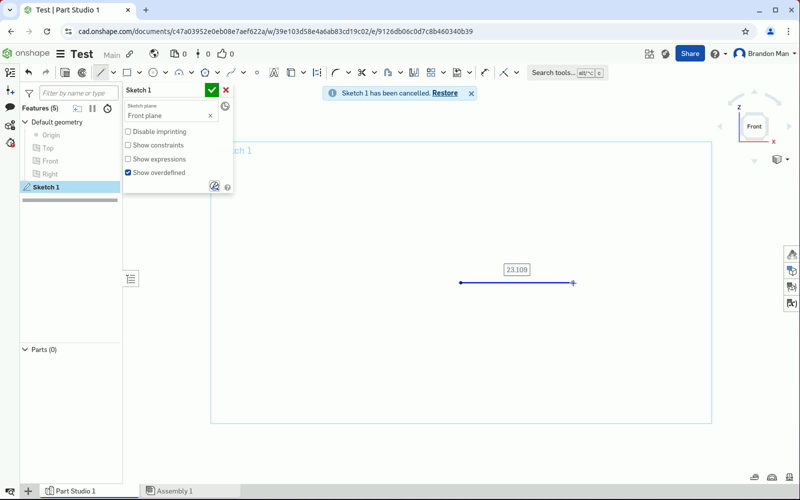
mouse_move(573, 221)
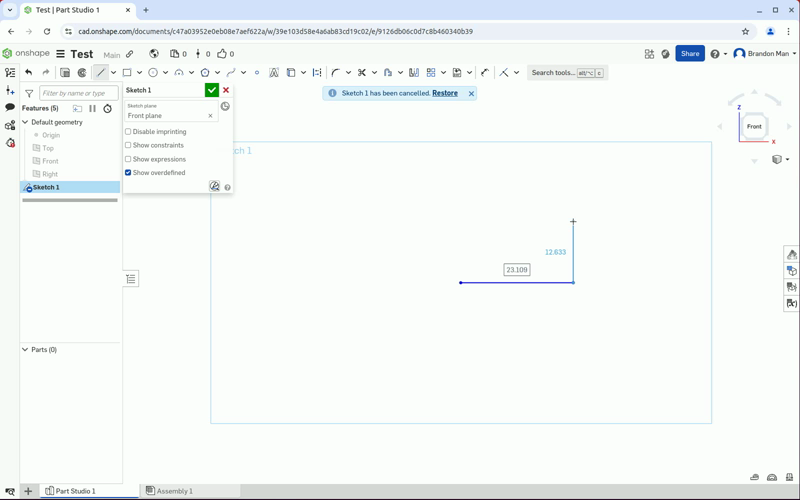
click(573, 221)
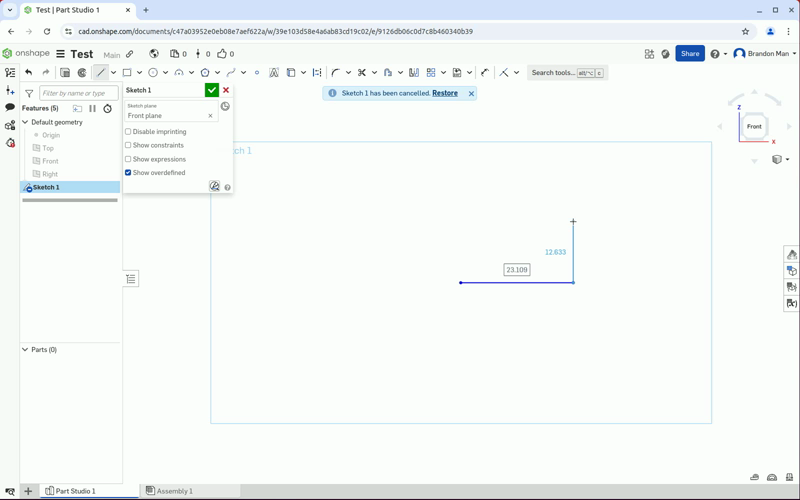
key_up(shift)
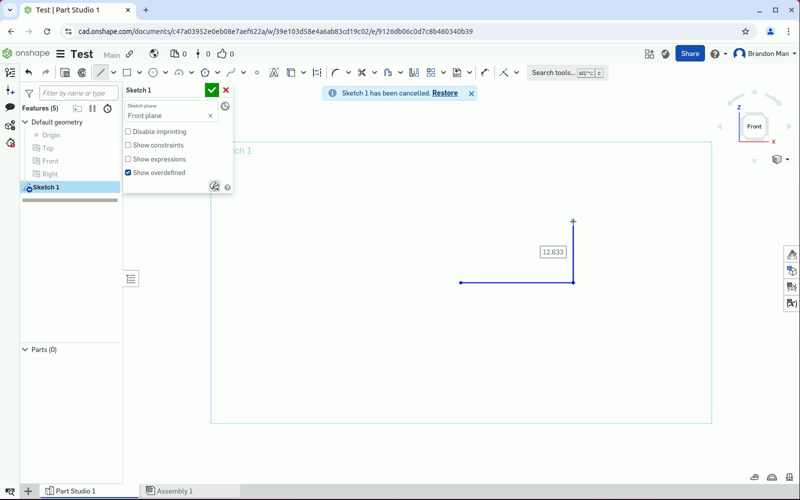
key_down(shift)
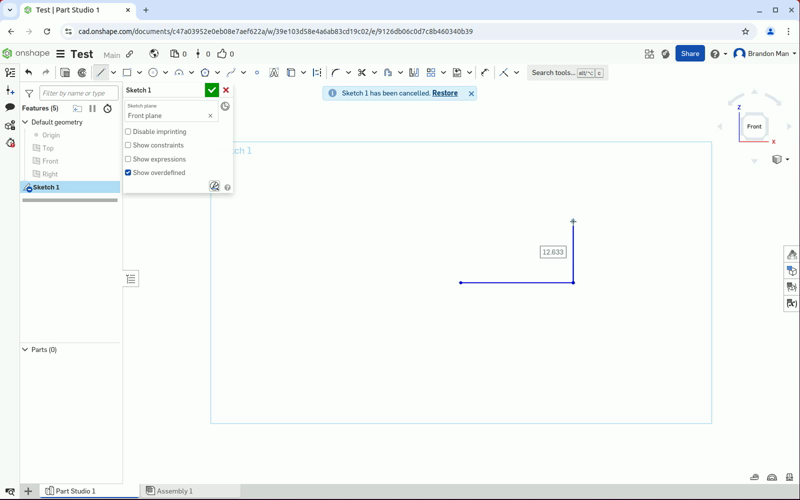
mouse_move(460, 221)
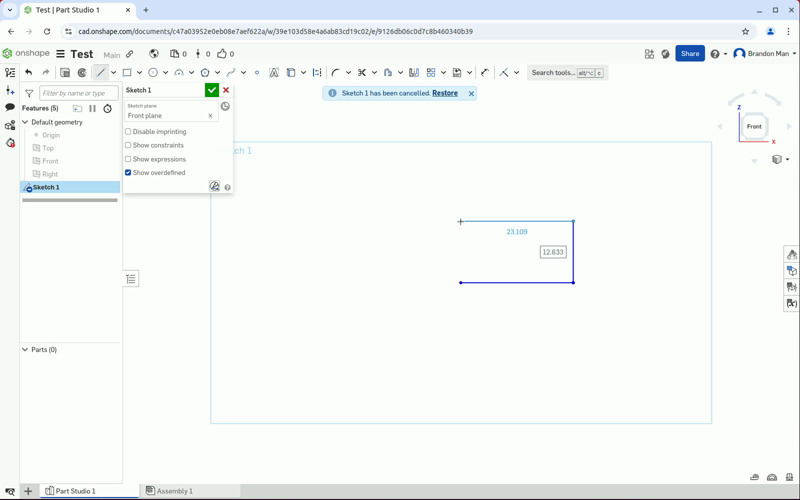
click(460, 221)
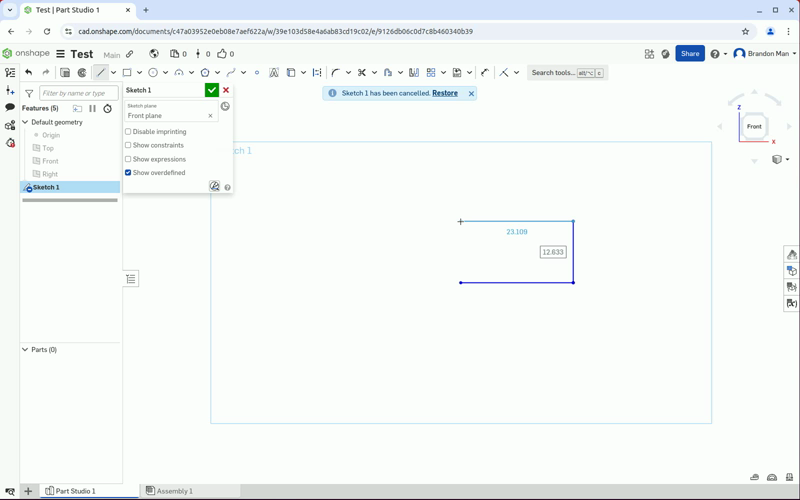
key_up(shift)
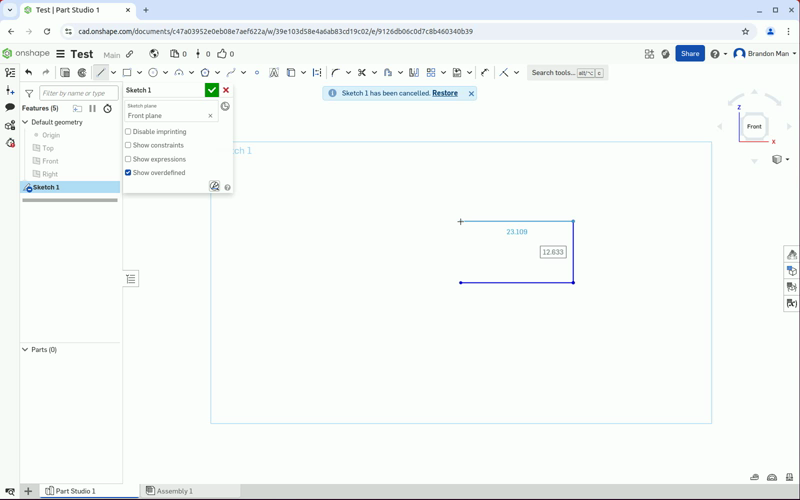
key_down(shift)
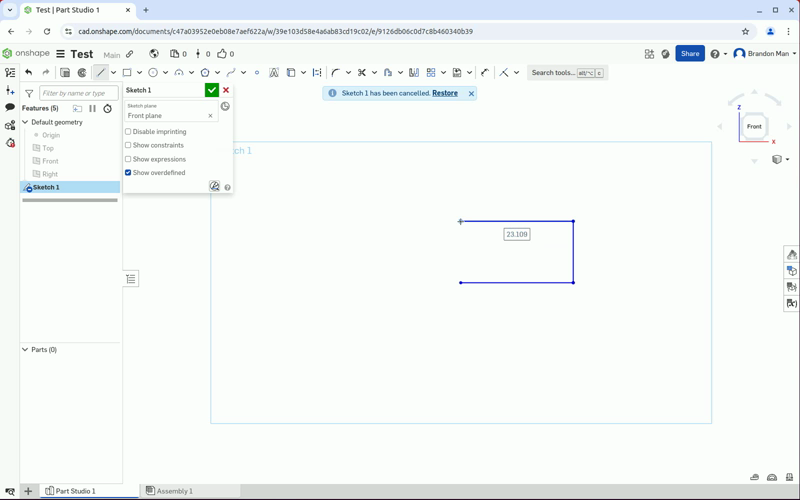
mouse_move(460, 282)
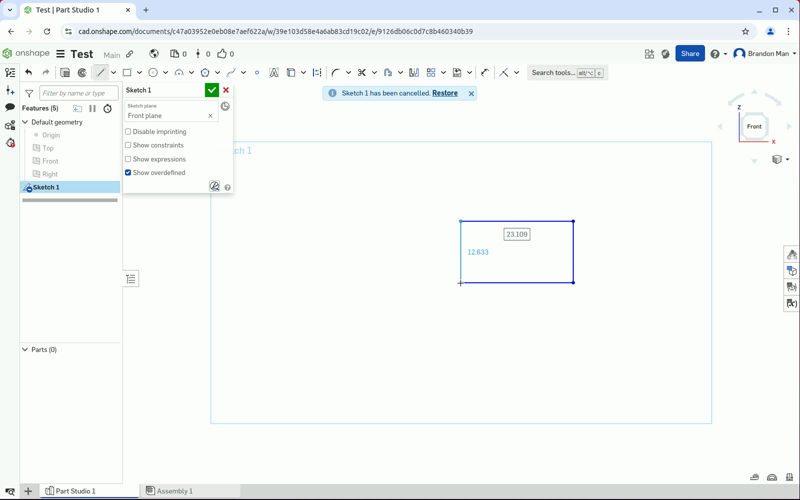
key_up(shift)
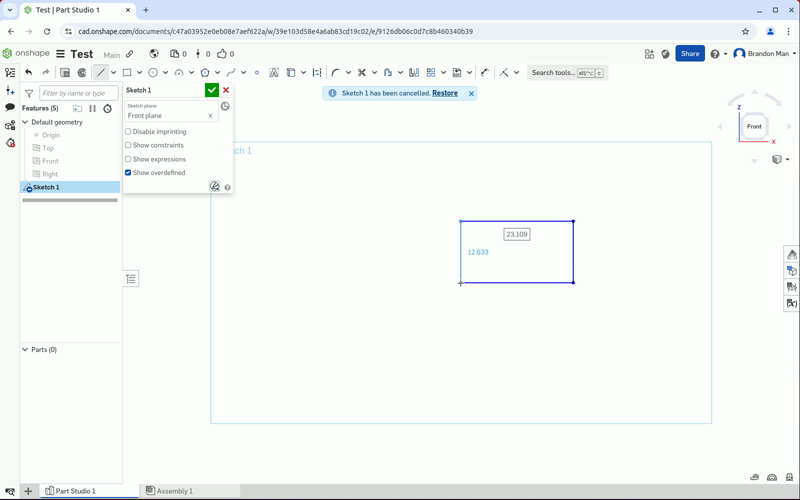
click(460, 282)
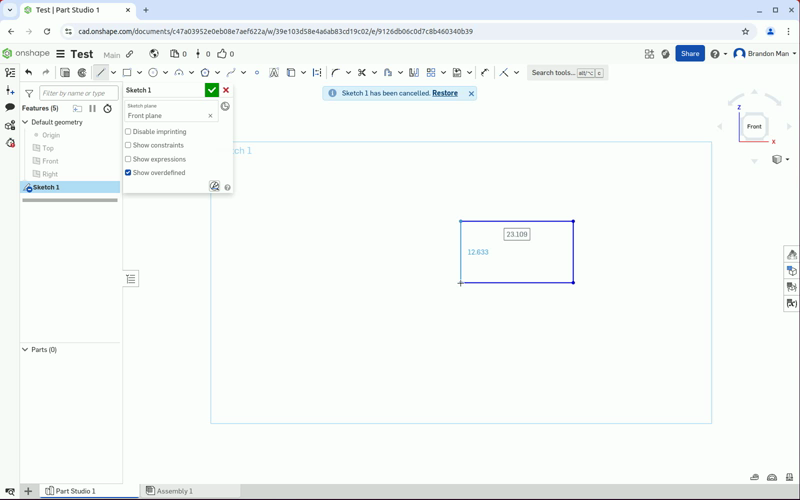
key(esc)
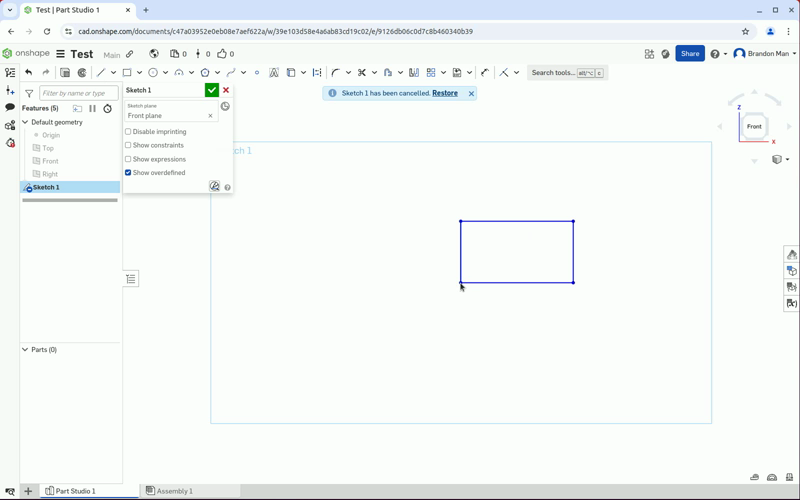
mouse_move(550, 272)
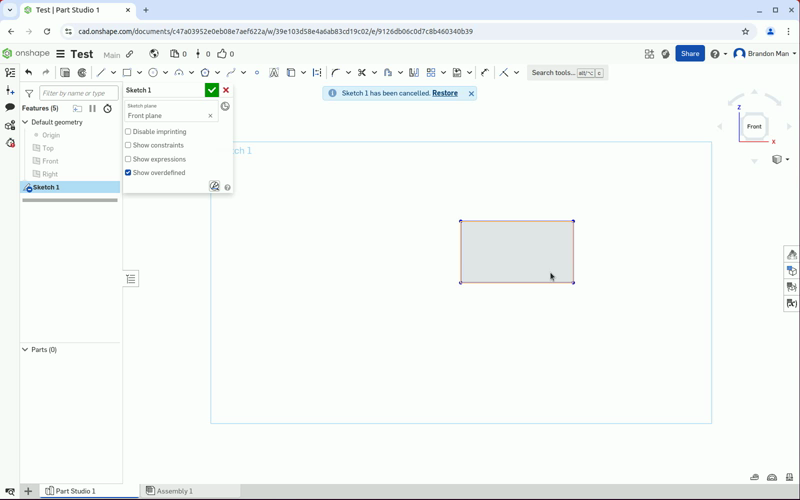
click(550, 272)
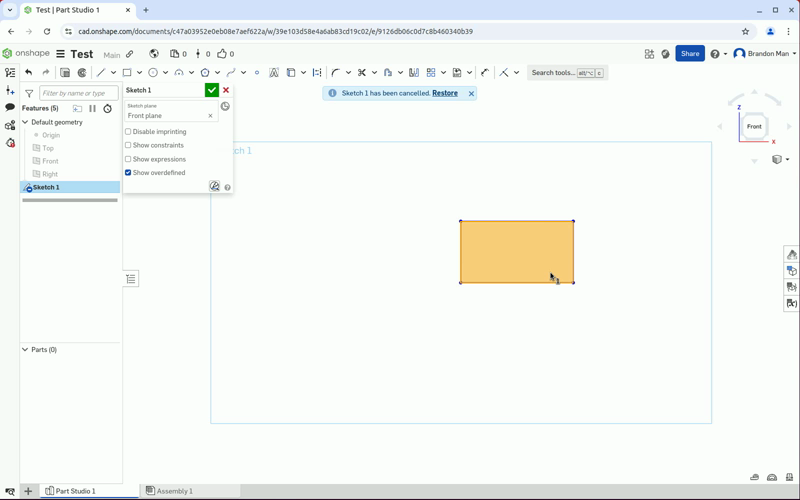
mouse_move(73, 352)
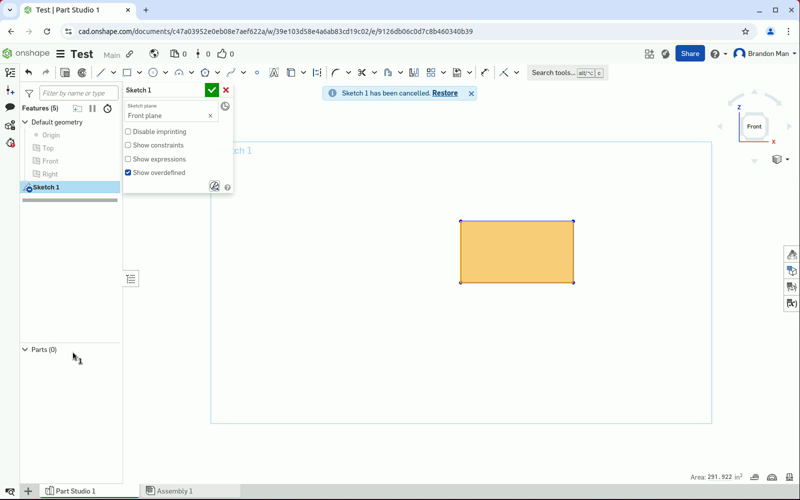
key(shift+y)
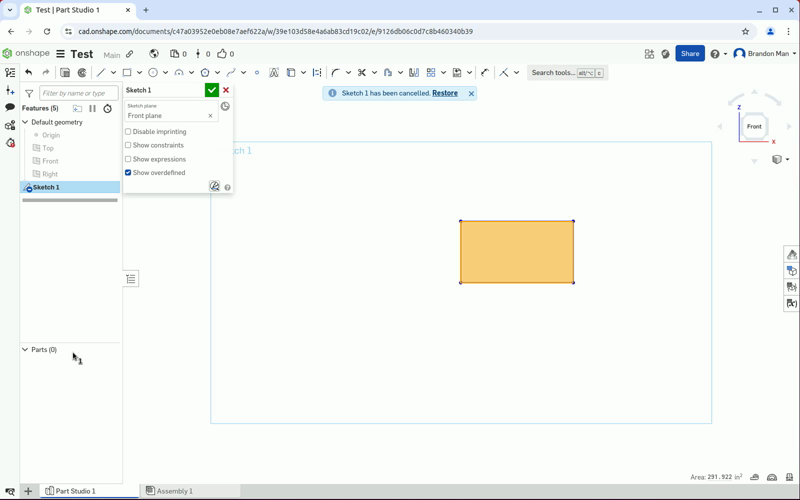
key(shift+e)
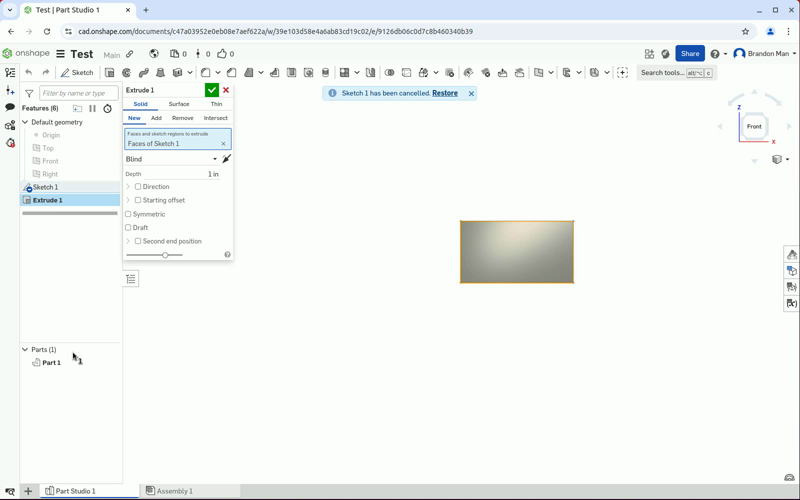
mouse_move(143, 106)
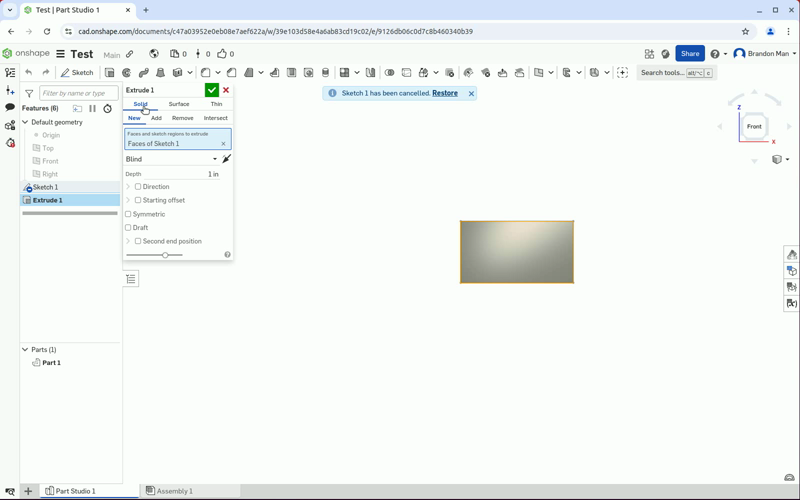
click(143, 106)
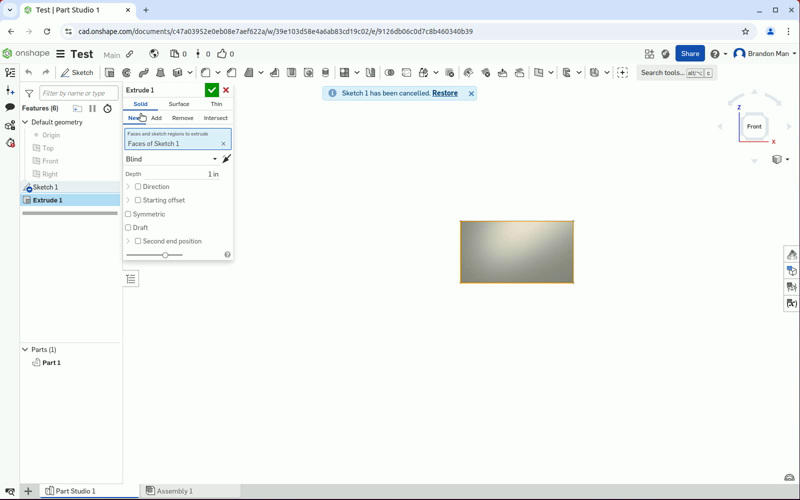
mouse_move(137, 120)
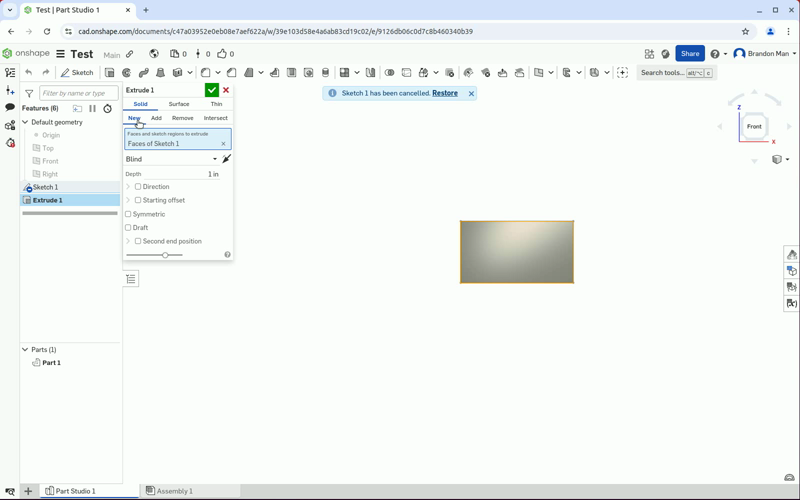
click(137, 120)
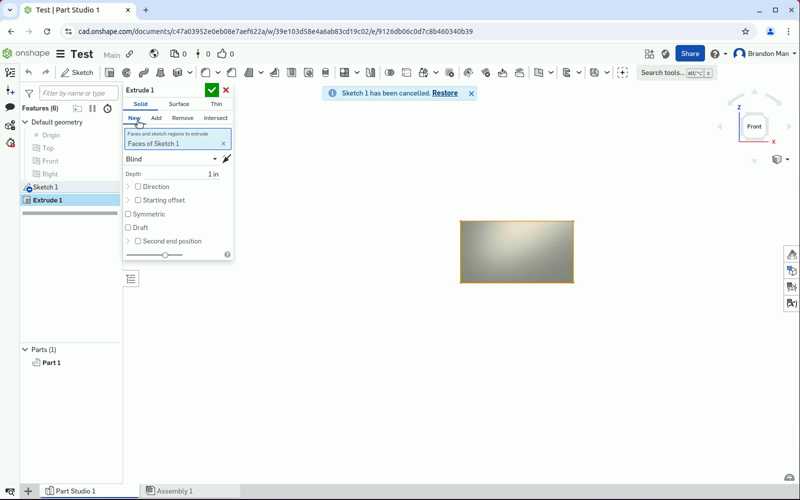
key(tab, 4)
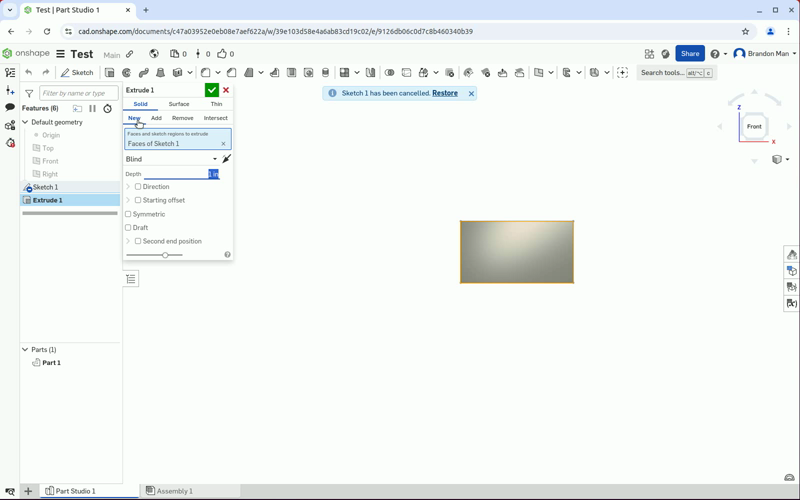
text(1.685)
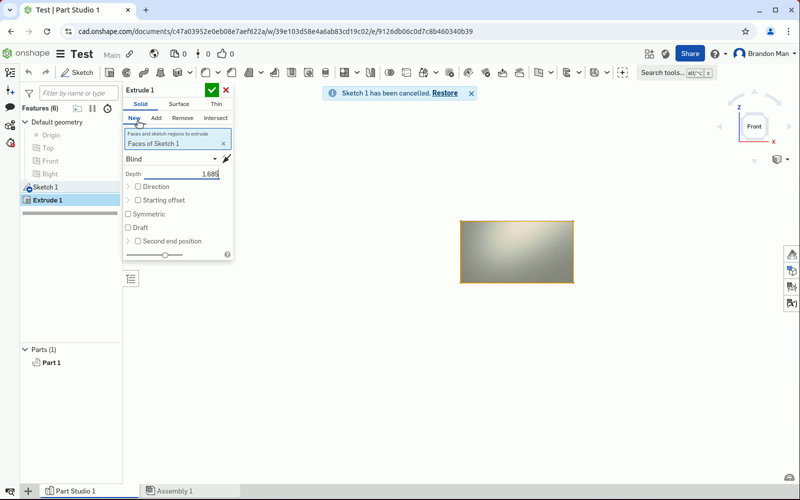
key(enter)
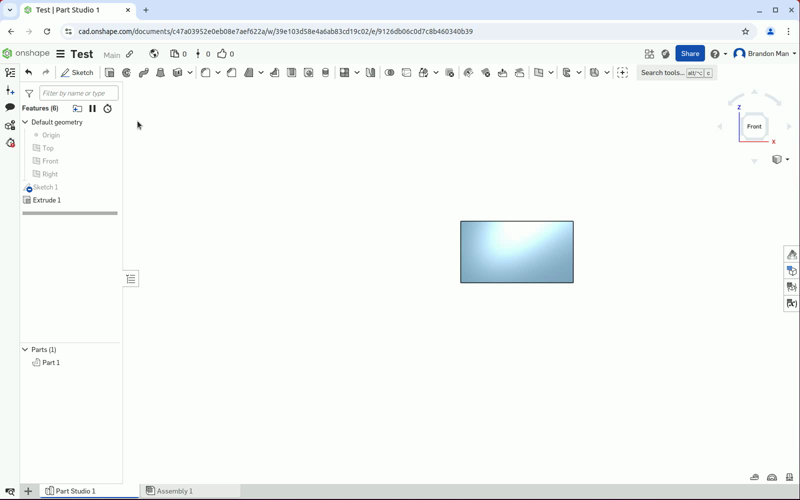
key(shift+h)
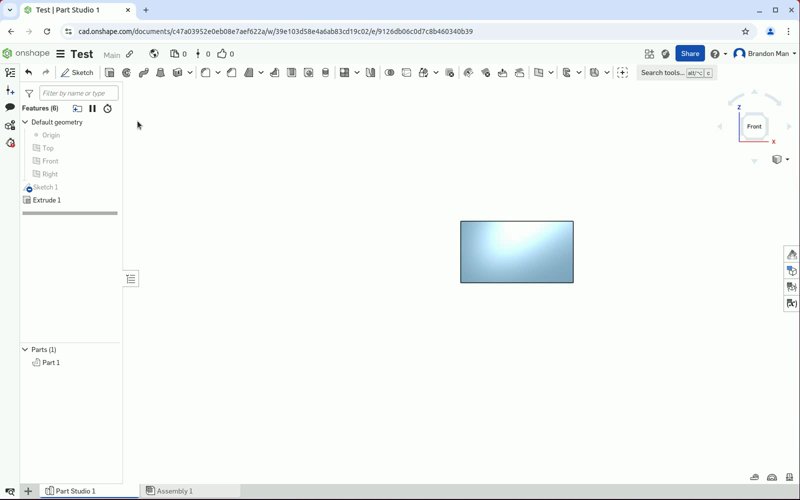
key(shift+h)
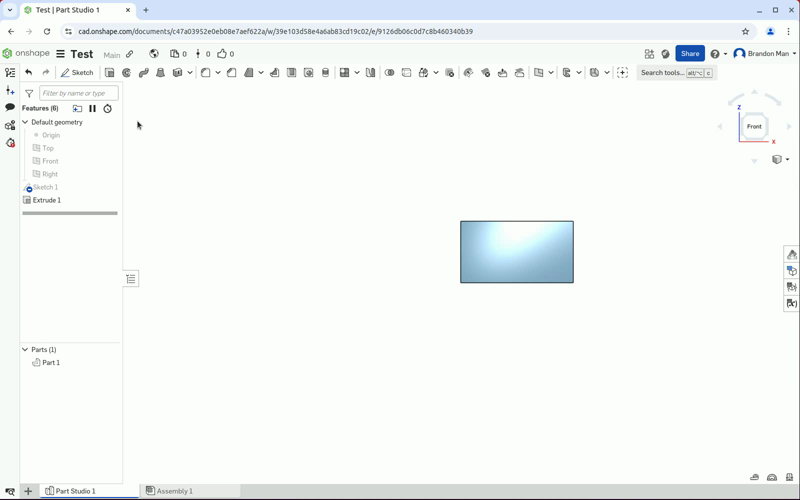
mouse_move(73, 189)
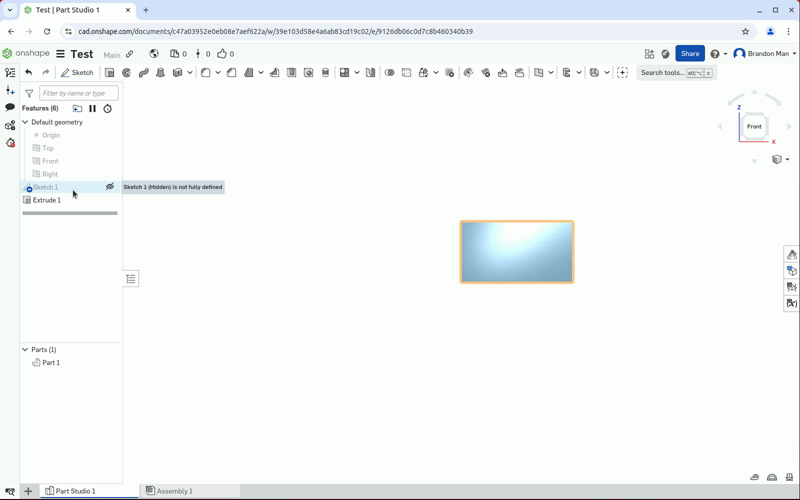
click(73, 189)
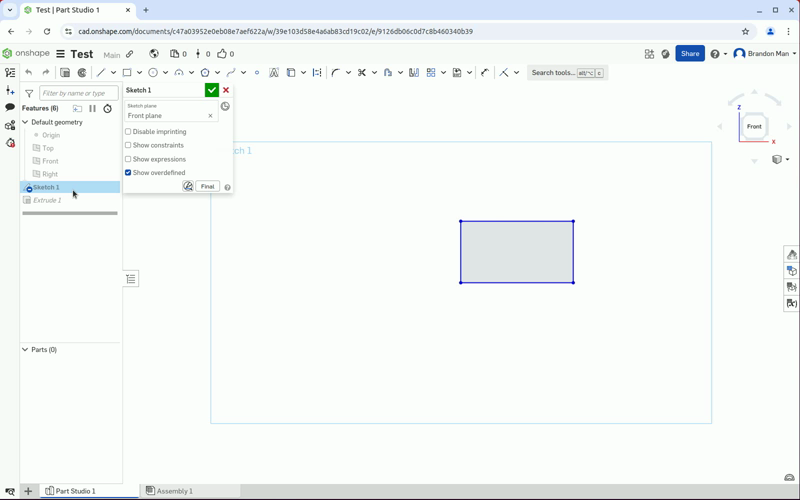
mouse_move(229, 92)
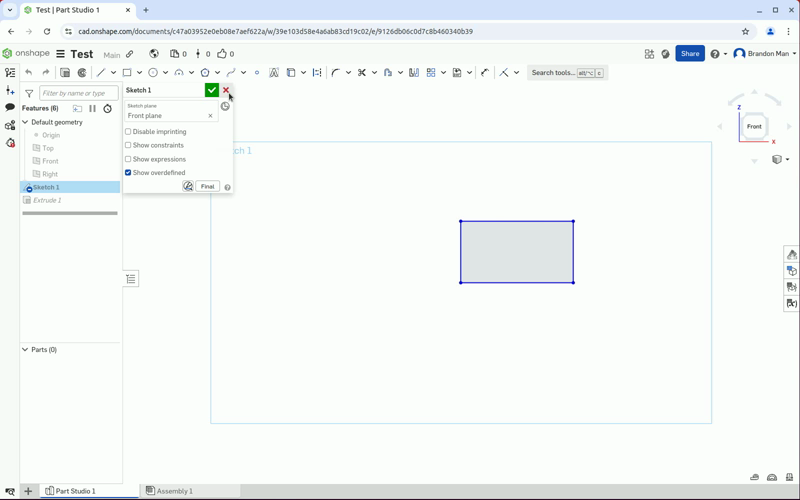
click(229, 92)
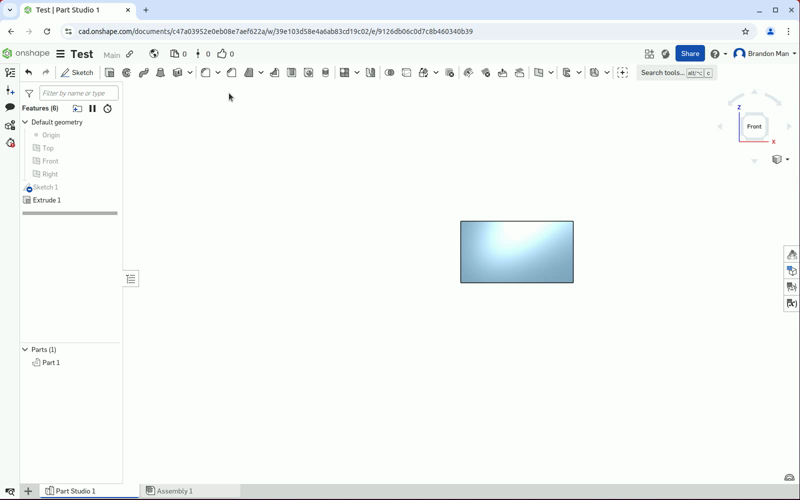
mouse_move(541, 75)
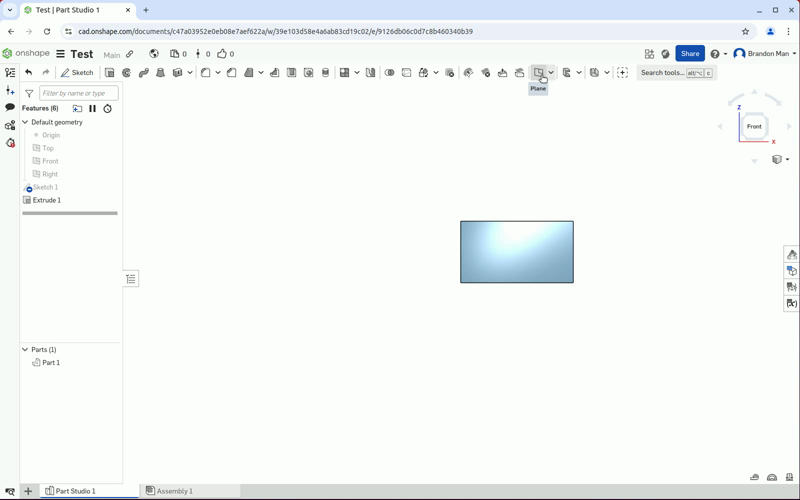
click(541, 75)
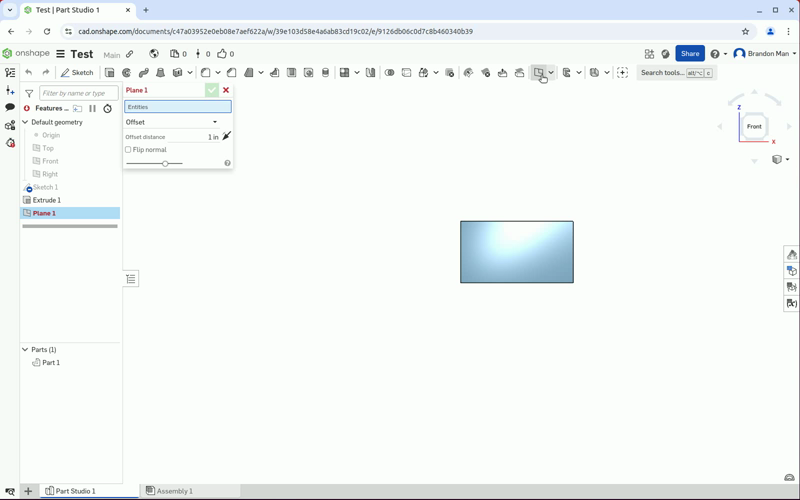
mouse_move(73, 163)
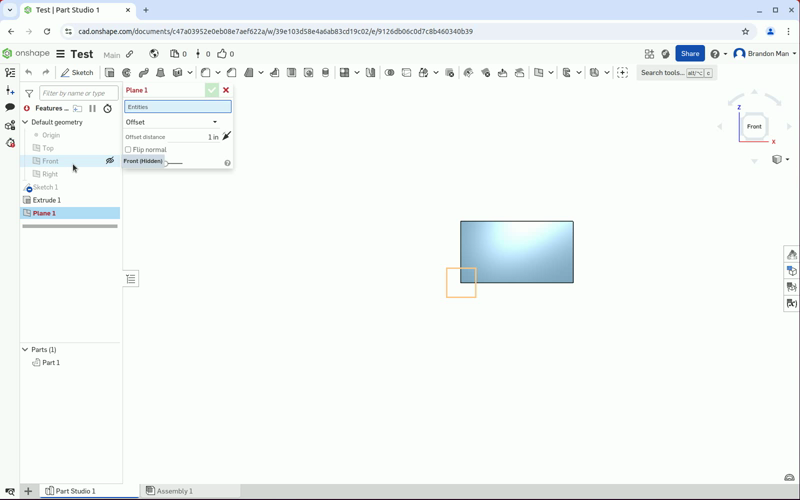
click(73, 163)
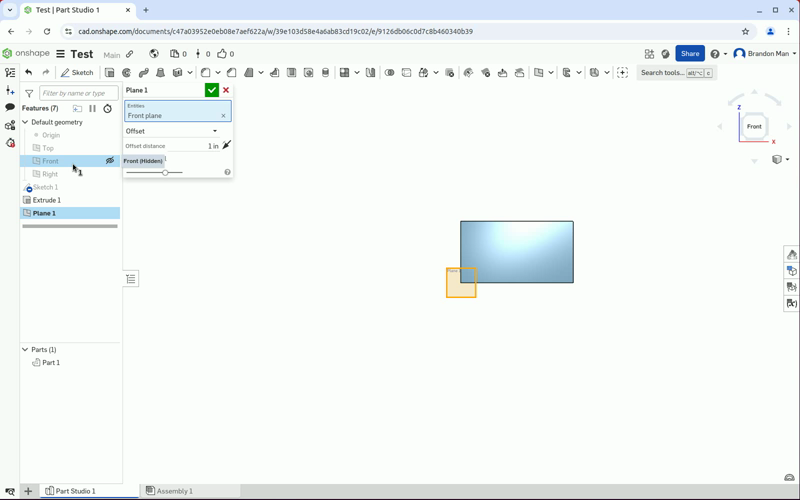
key(tab, 2)
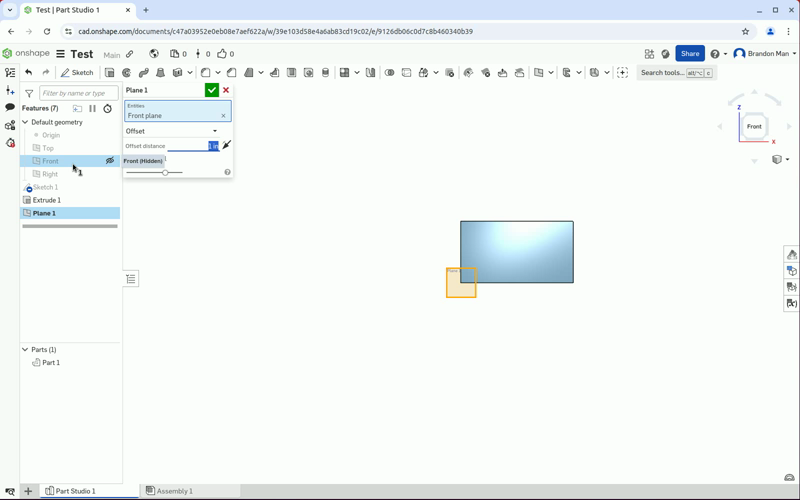
text(1.695)
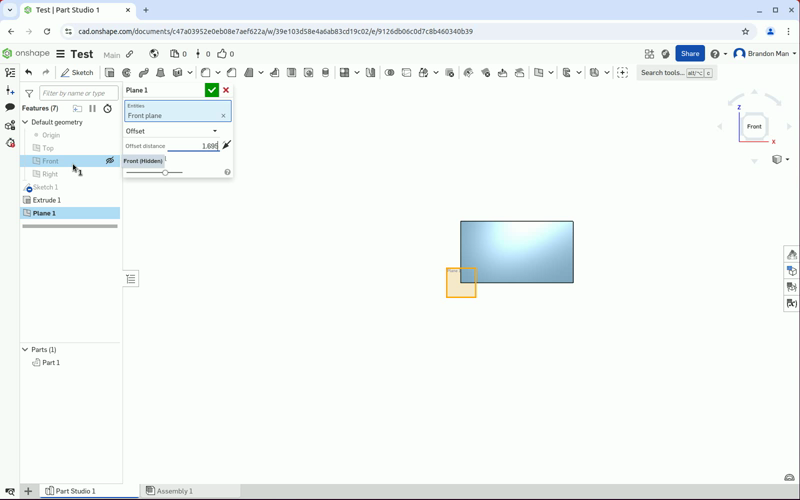
key(enter, 2)
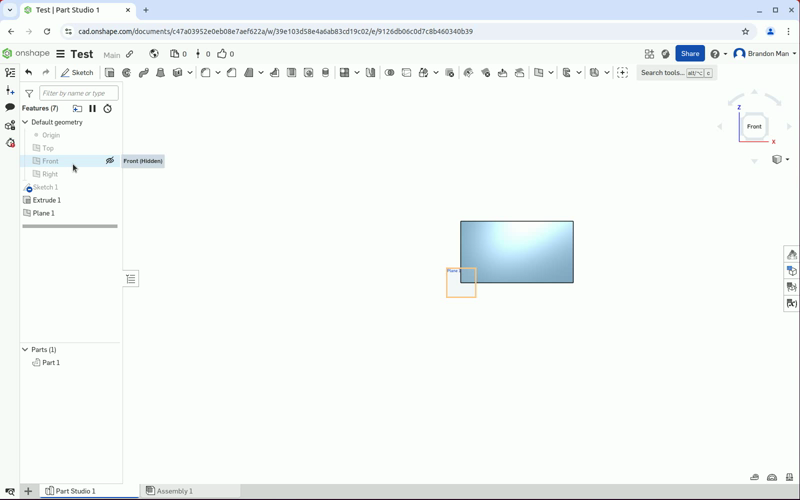
key(shift+s)
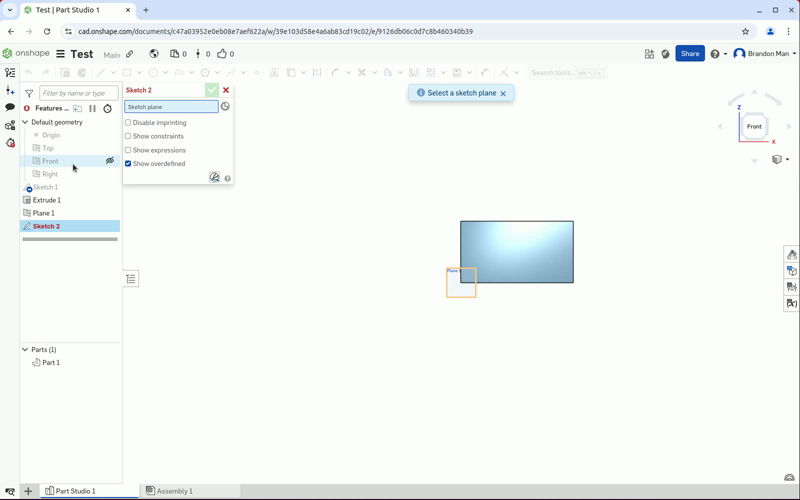
mouse_move(73, 215)
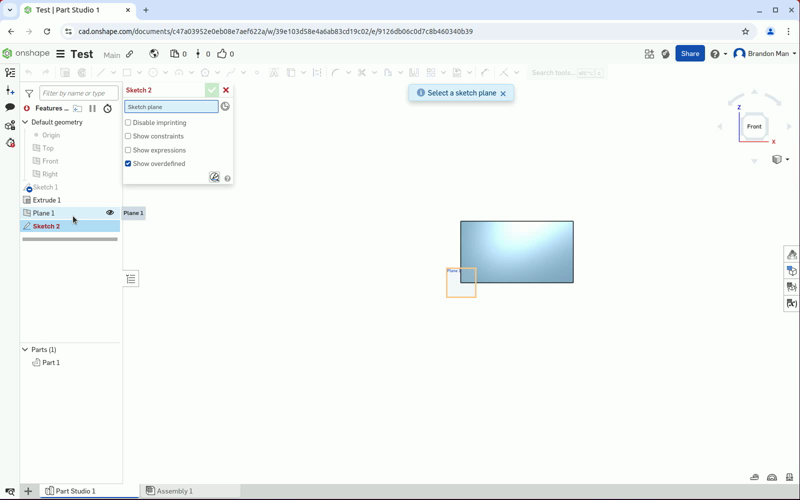
click(73, 215)
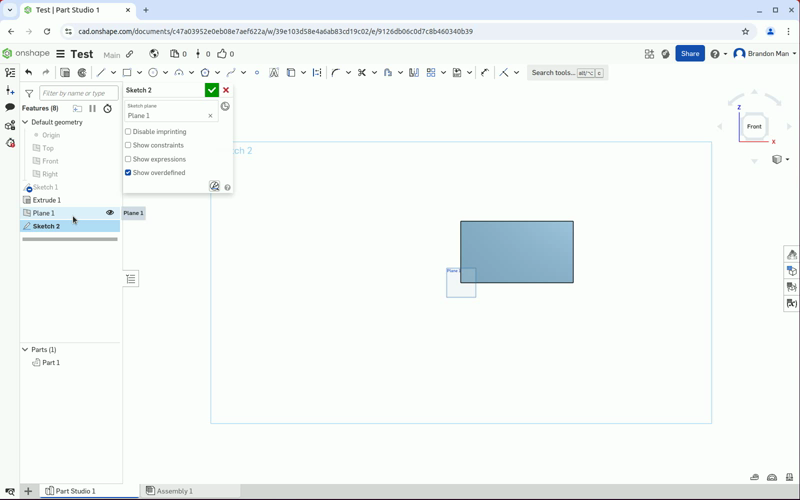
mouse_move(73, 352)
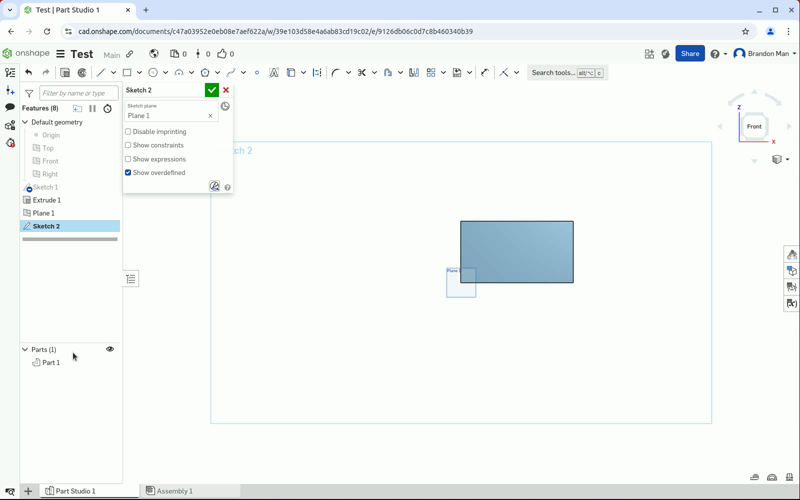
key(y)
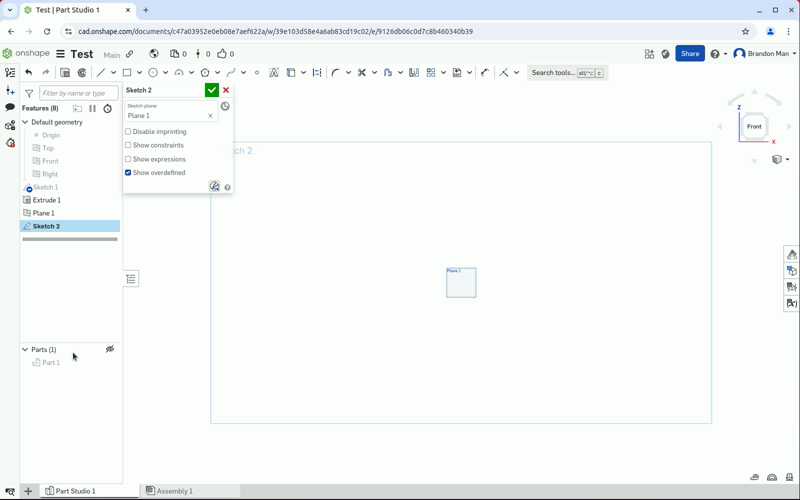
key(c)
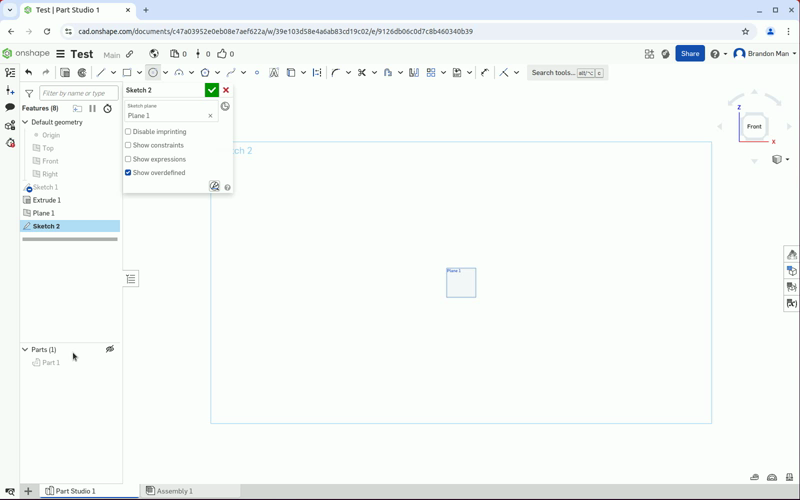
key_down(shift)
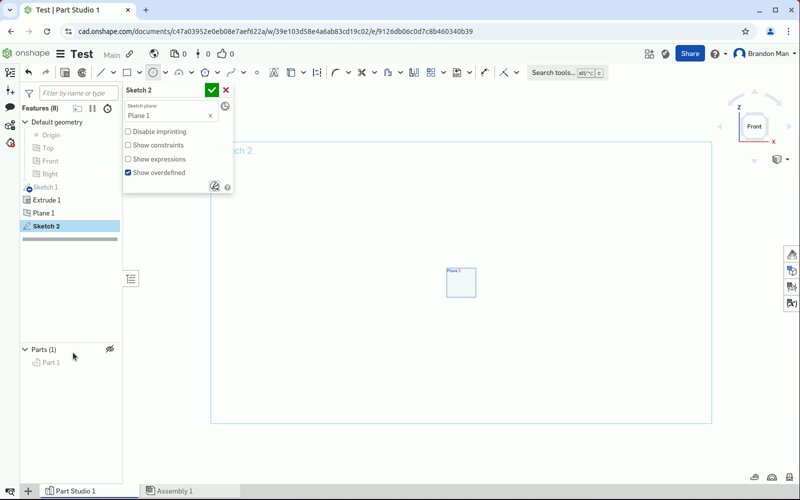
mouse_move(517, 252)
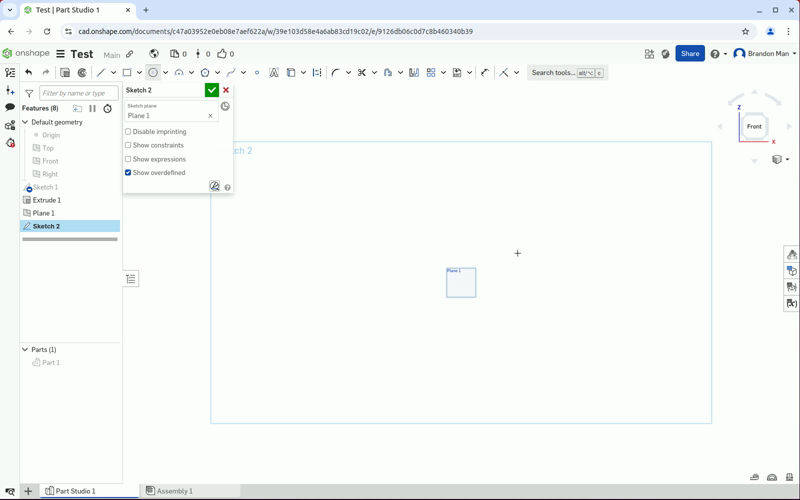
click(517, 252)
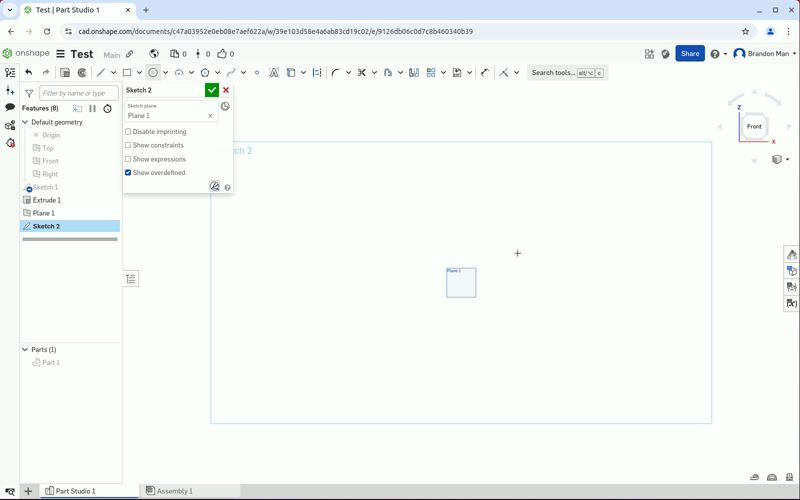
key_up(shift)
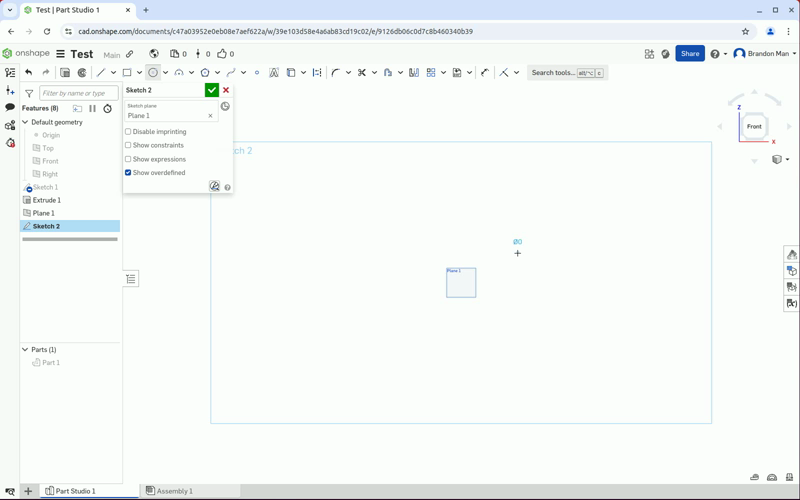
mouse_move(526, 252)
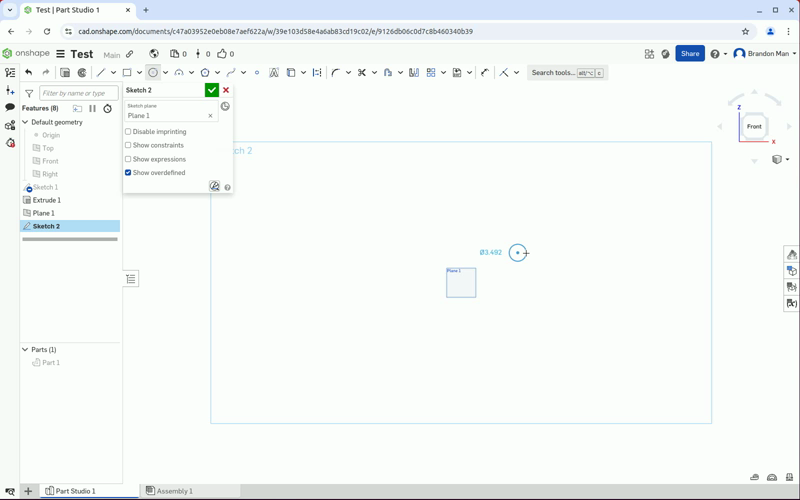
click(526, 252)
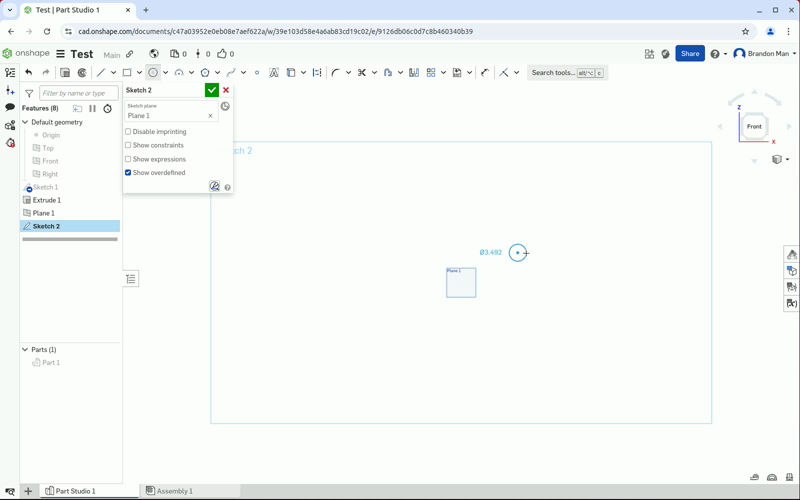
key(esc)
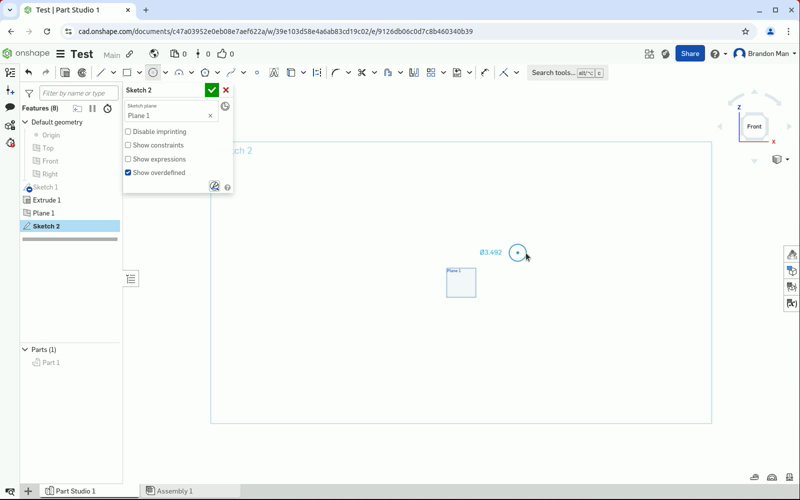
mouse_move(519, 253)
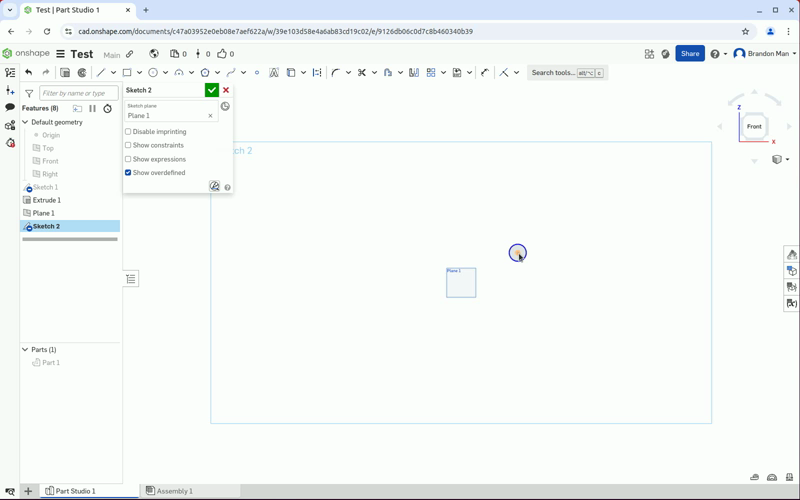
scroll(6)
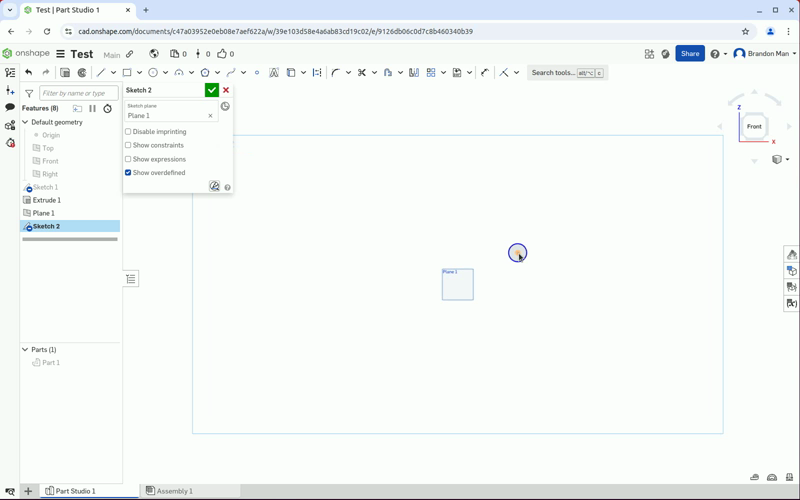
scroll(6)
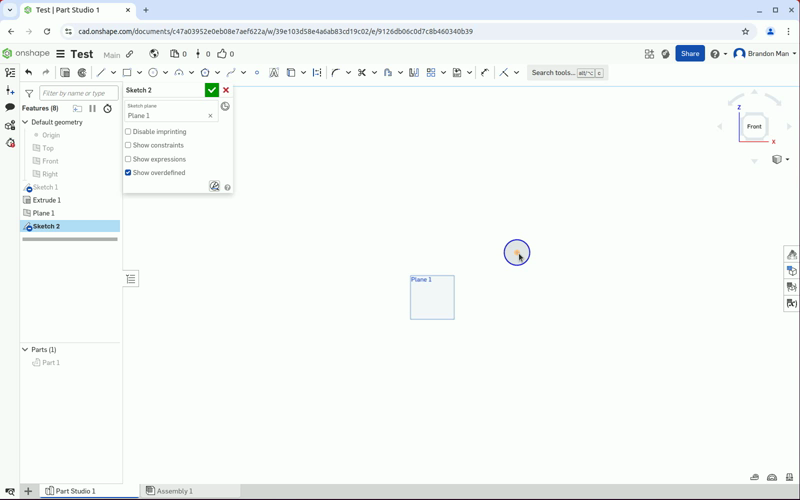
scroll(6)
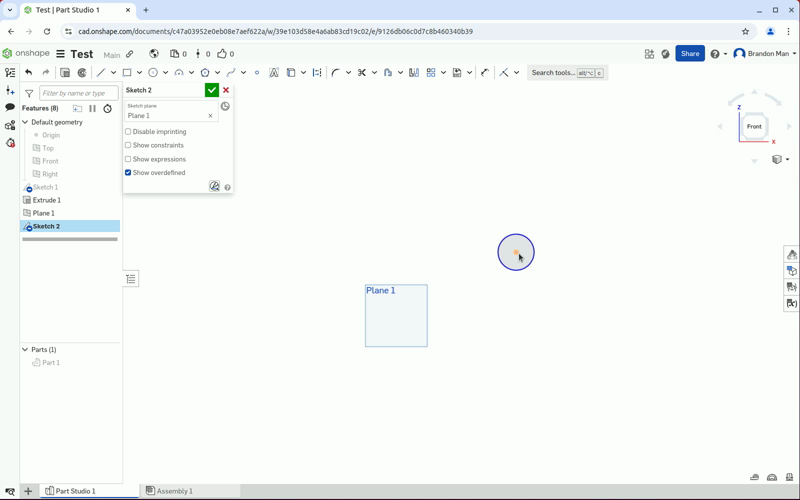
scroll(6)
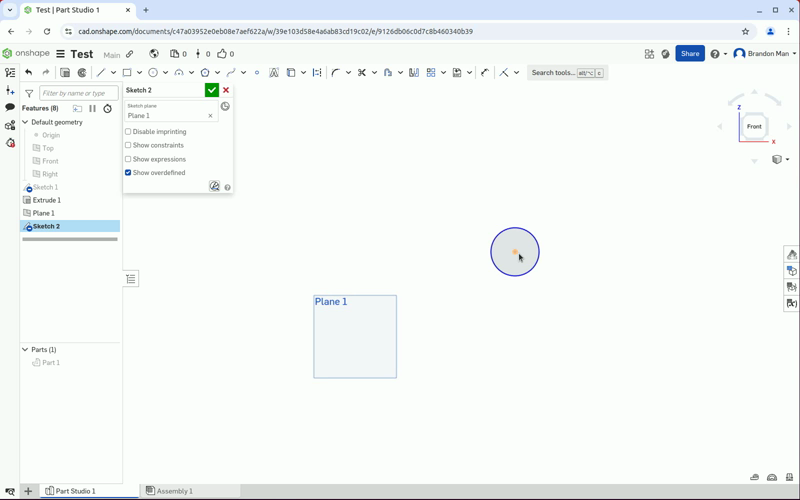
scroll(6)
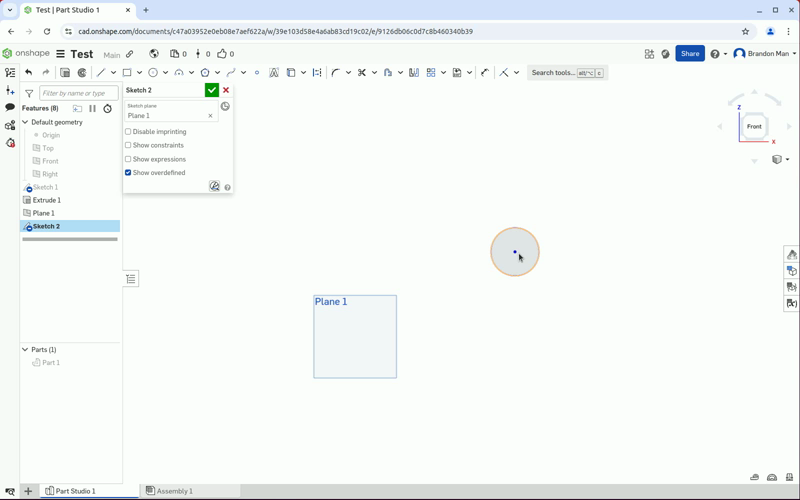
scroll(6)
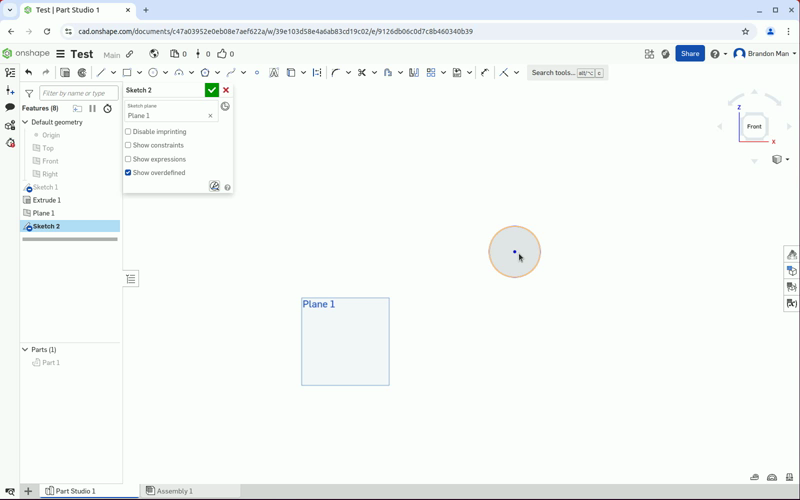
scroll(6)
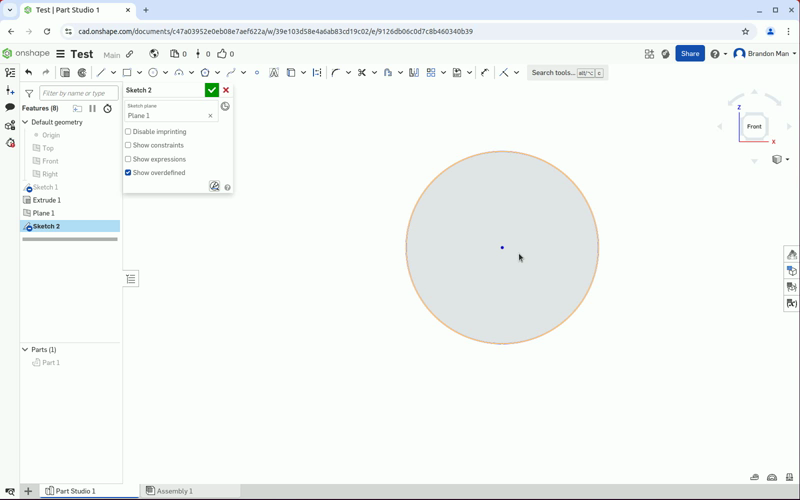
click(519, 253)
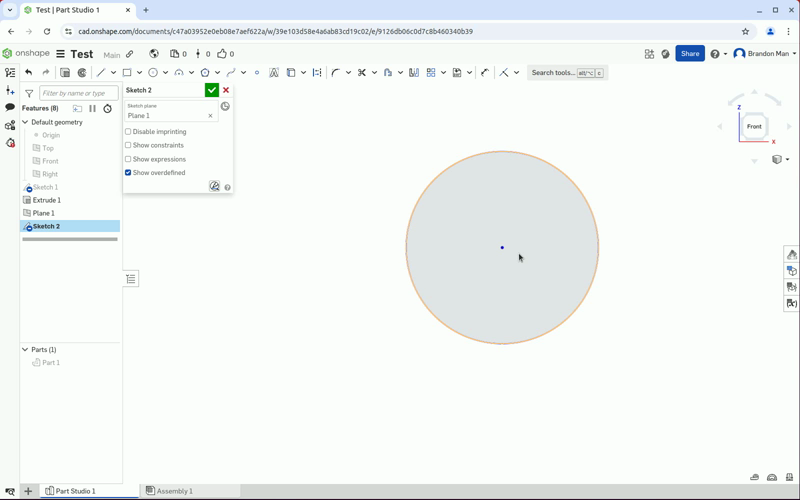
scroll(-6)
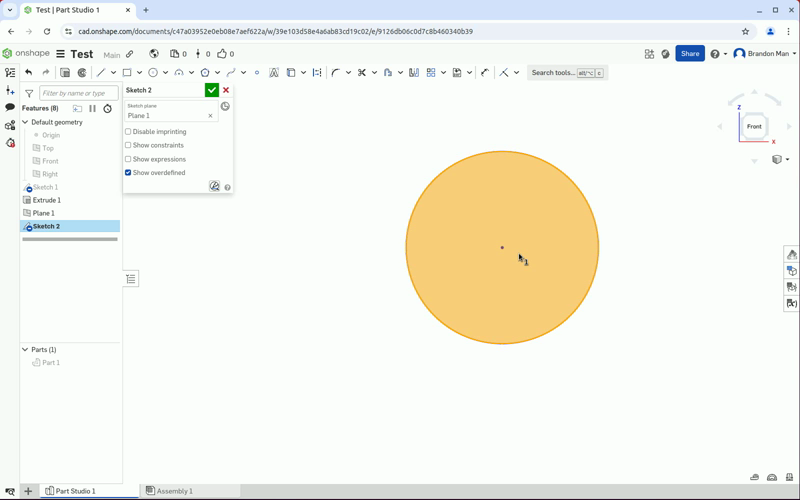
scroll(-6)
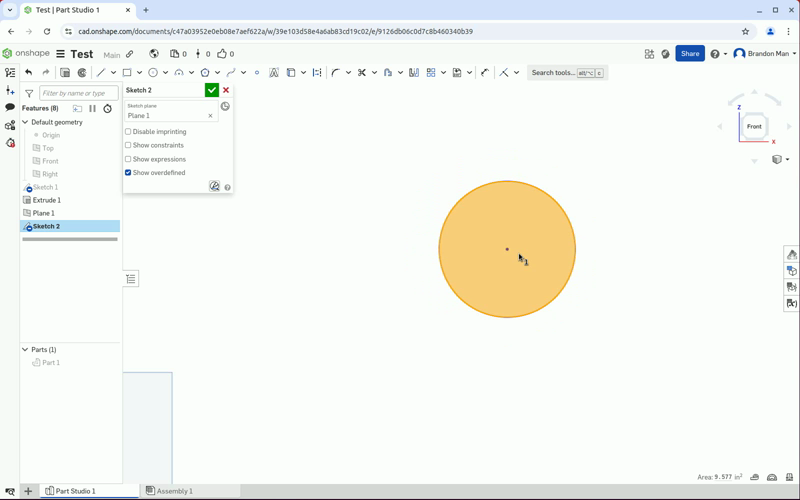
scroll(-6)
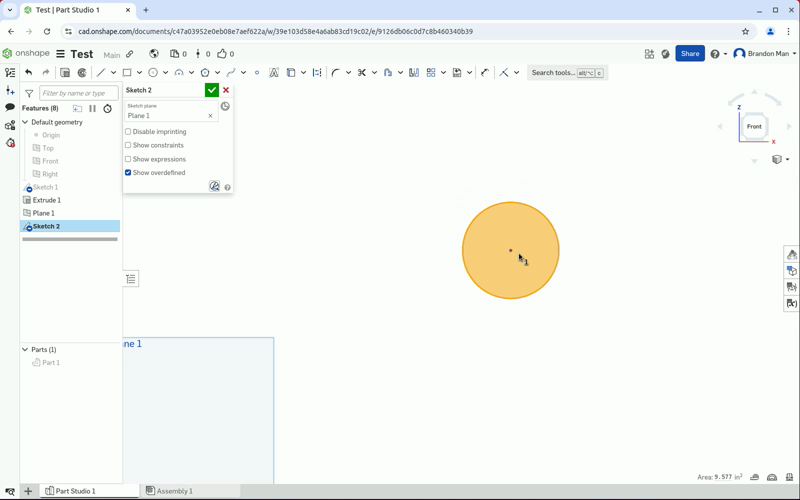
scroll(-6)
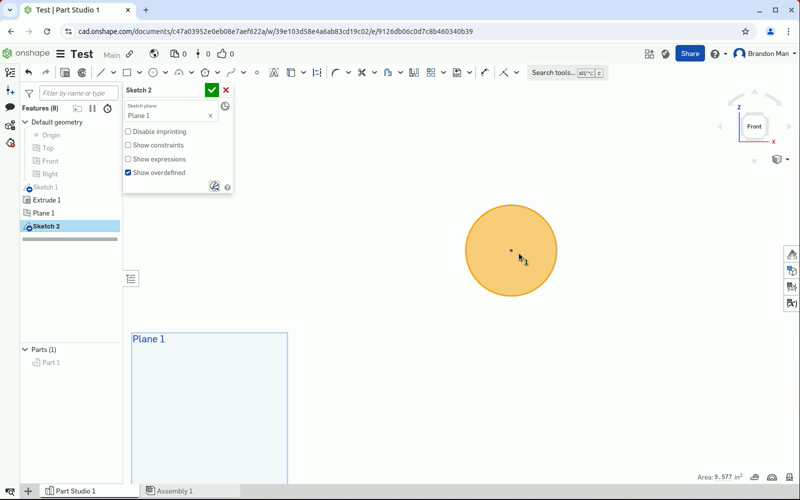
scroll(-6)
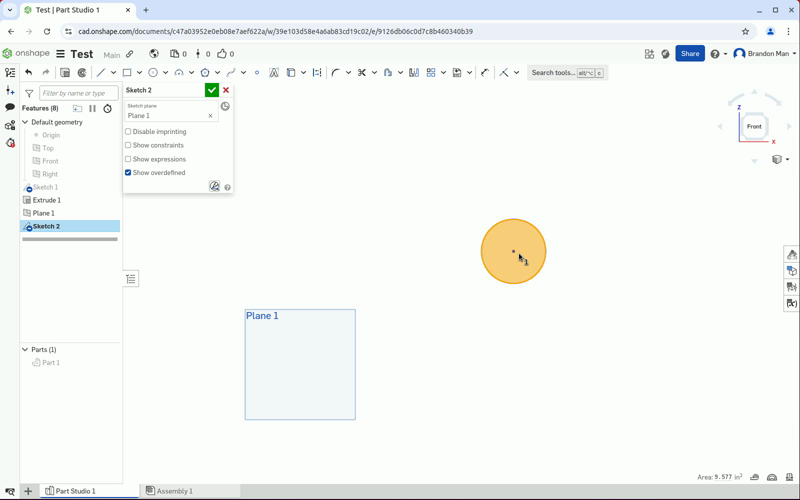
scroll(-6)
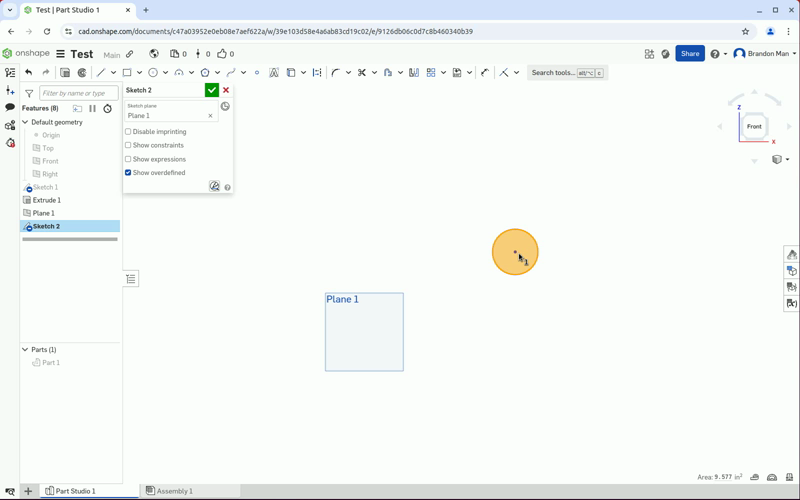
scroll(-6)
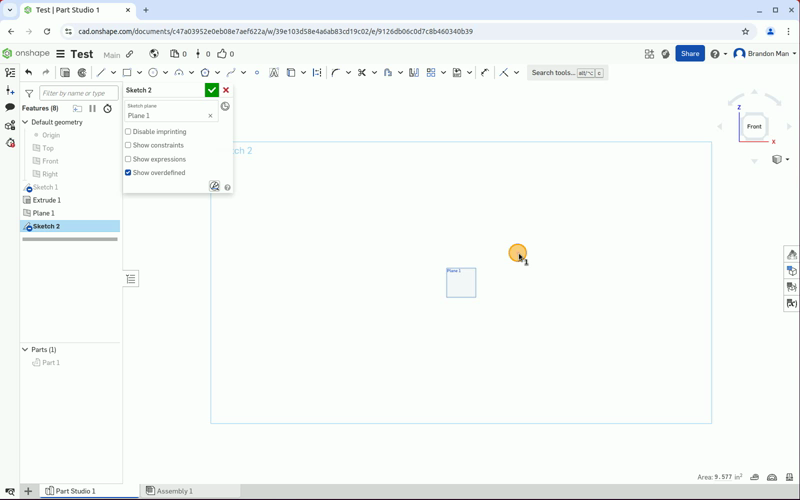
mouse_move(73, 352)
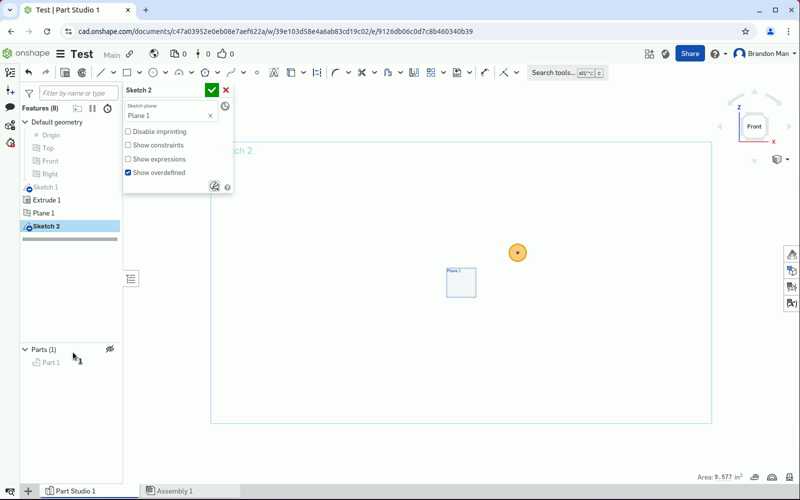
key(shift+y)
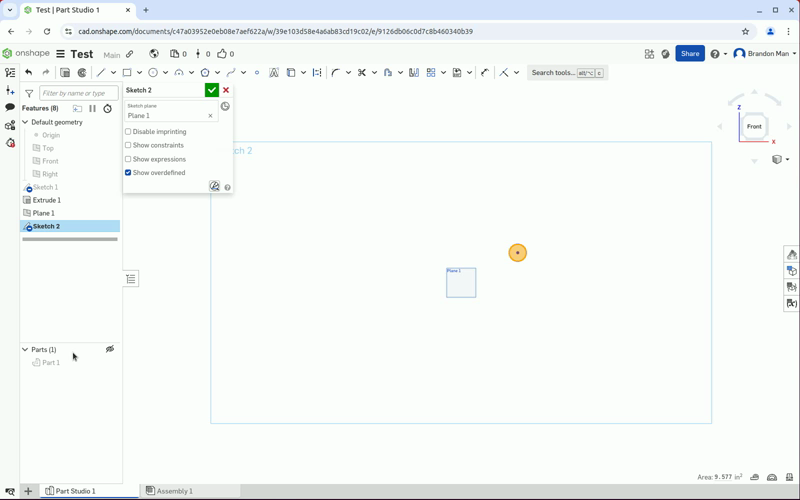
key(shift+e)
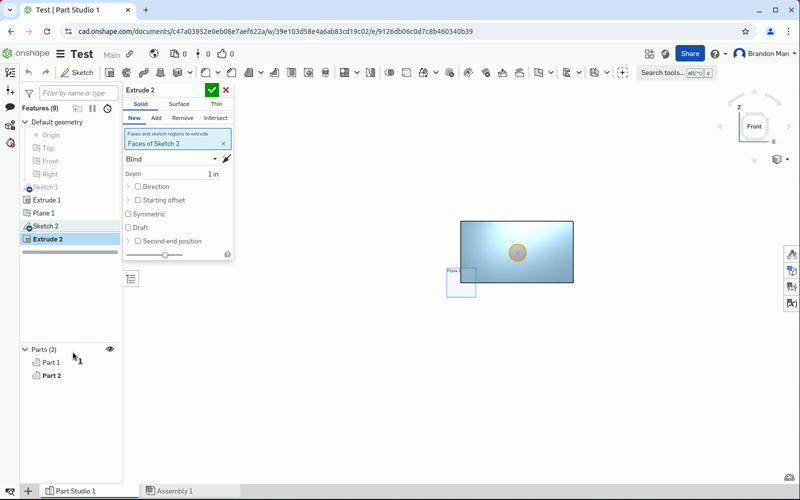
mouse_move(143, 106)
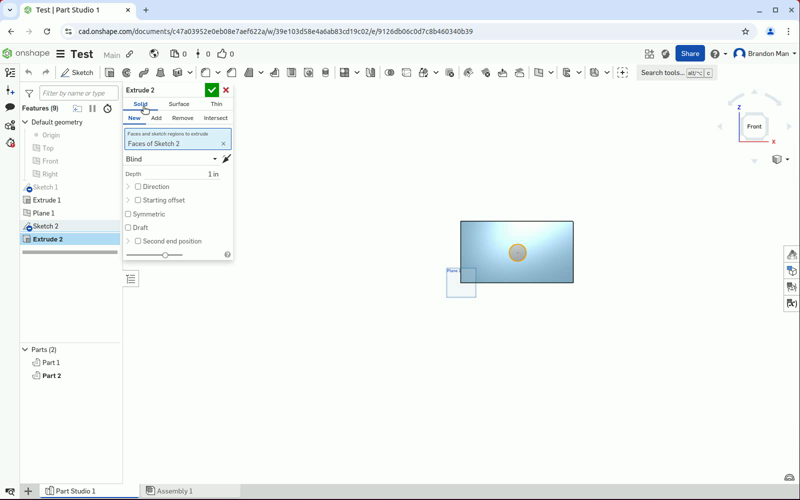
click(143, 106)
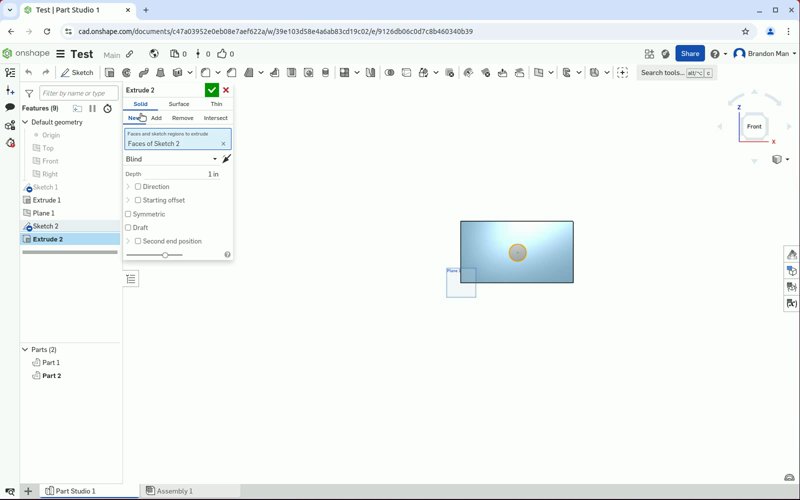
mouse_move(137, 120)
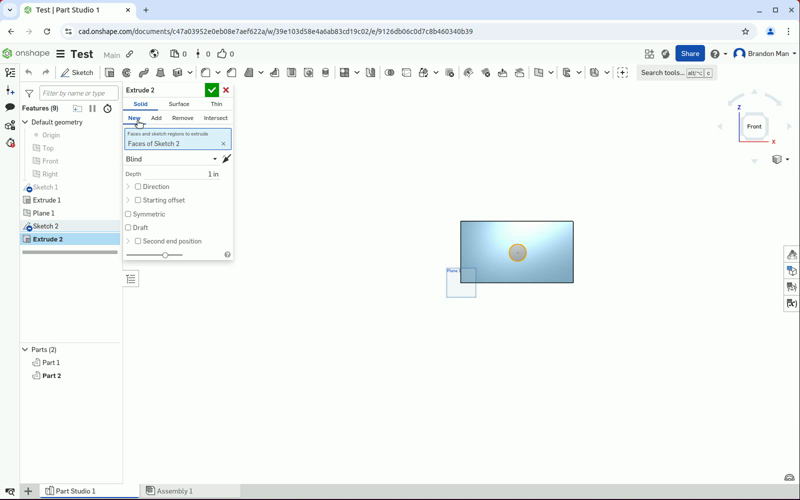
click(137, 120)
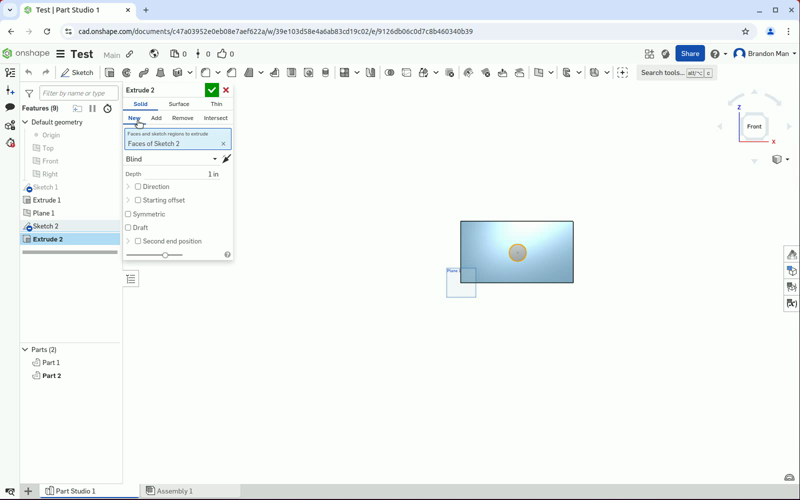
key(tab, 4)
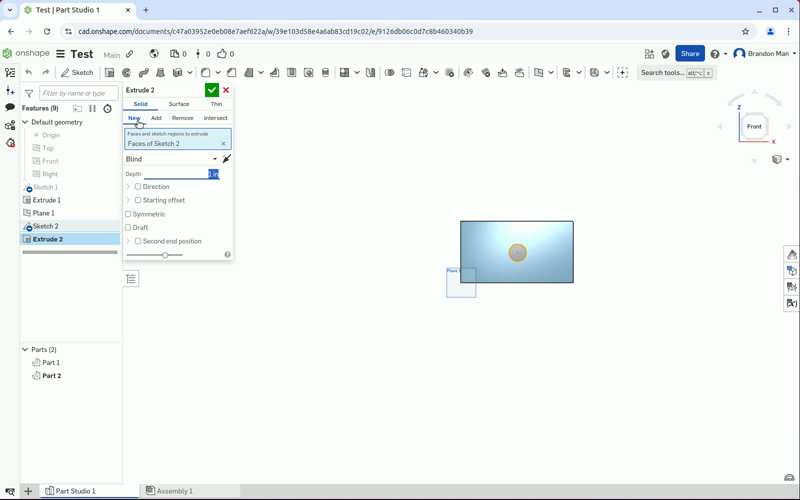
text(0.241)
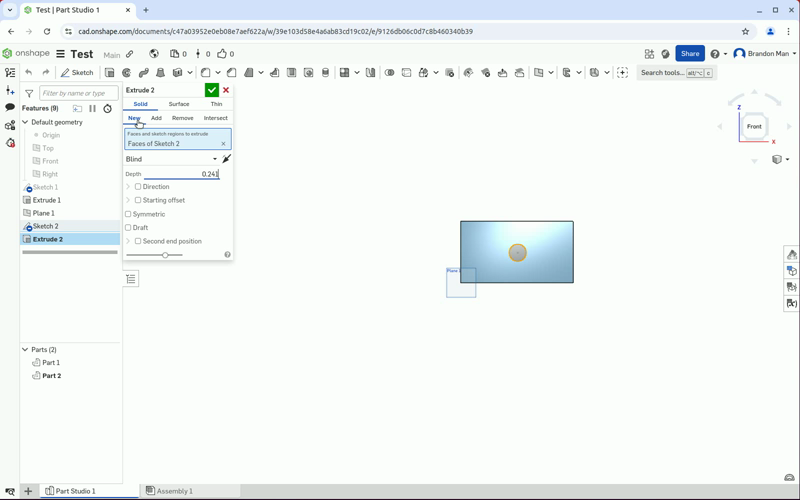
key(enter)
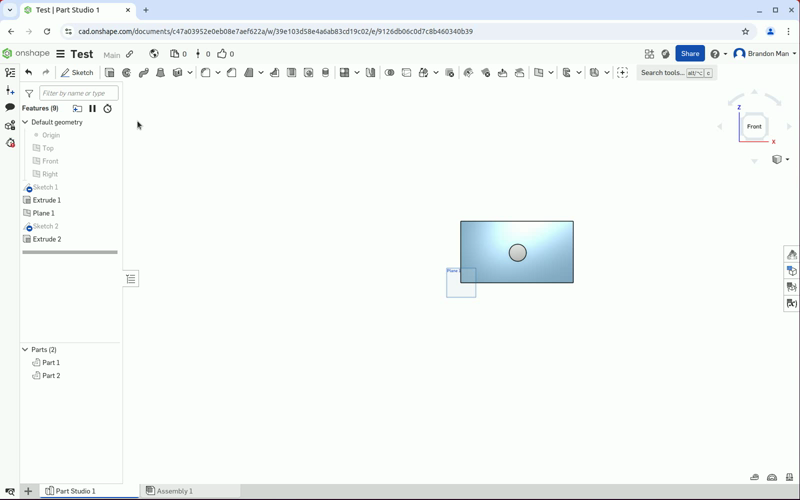
key(shift+h)
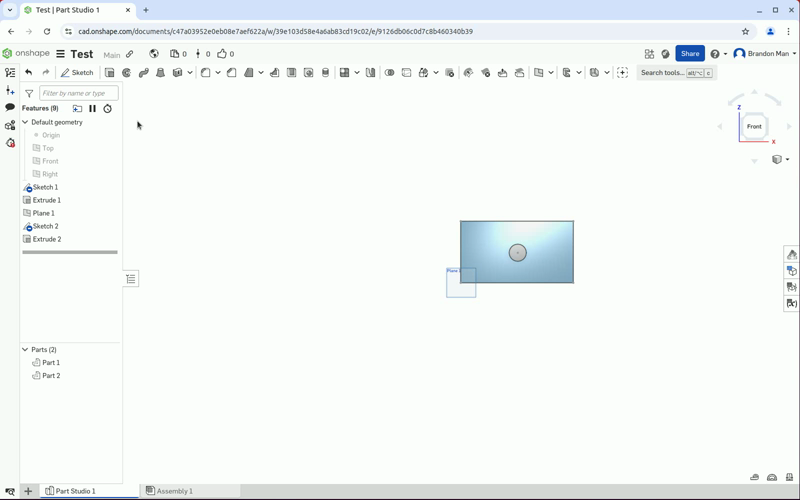
key(shift+h)
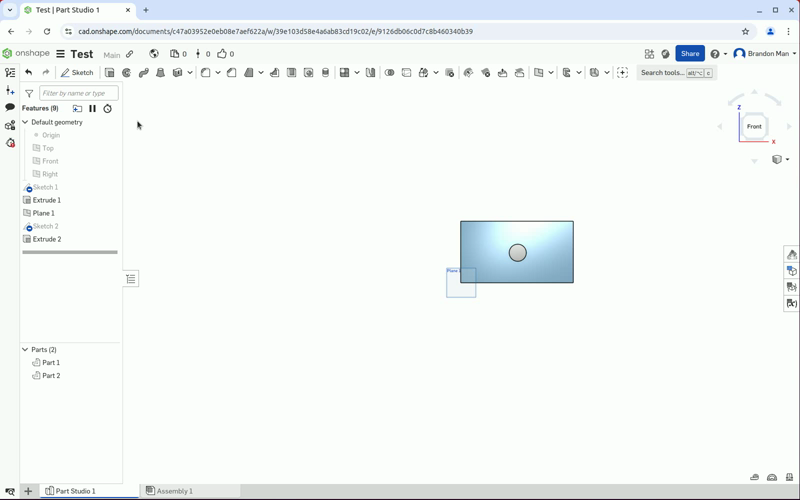
mouse_move(73, 189)
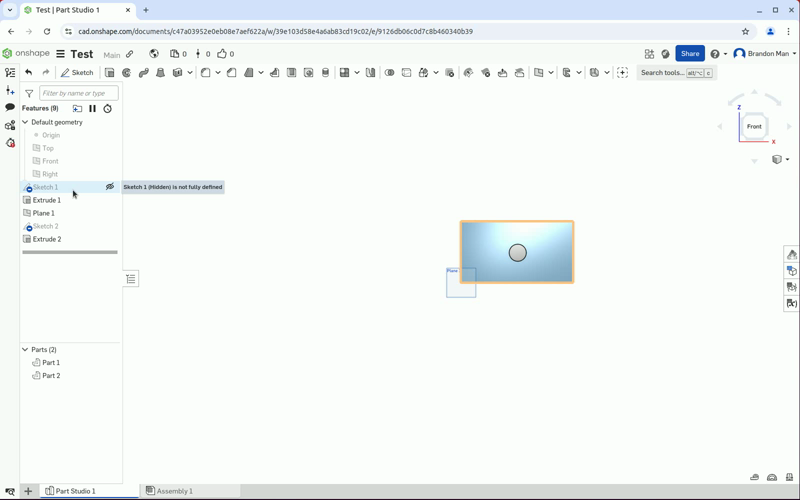
click(73, 189)
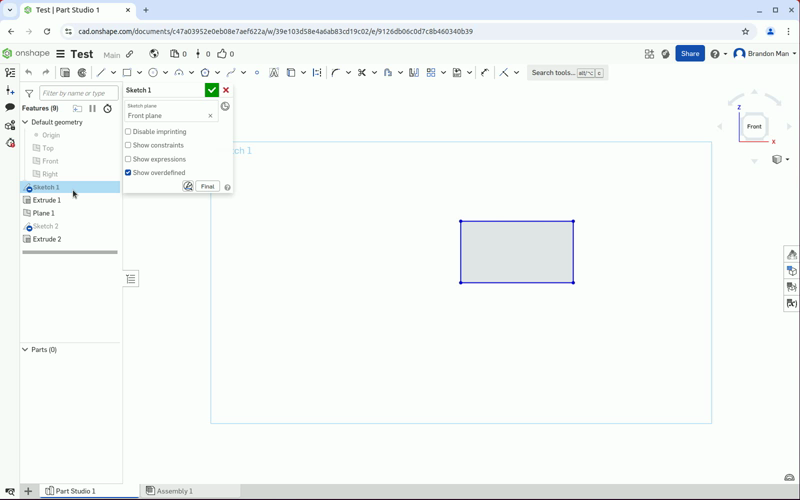
mouse_move(229, 92)
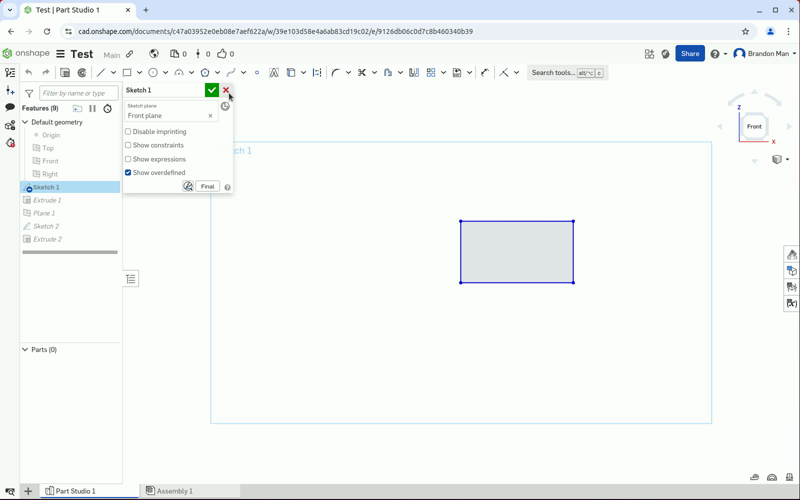
click(229, 92)
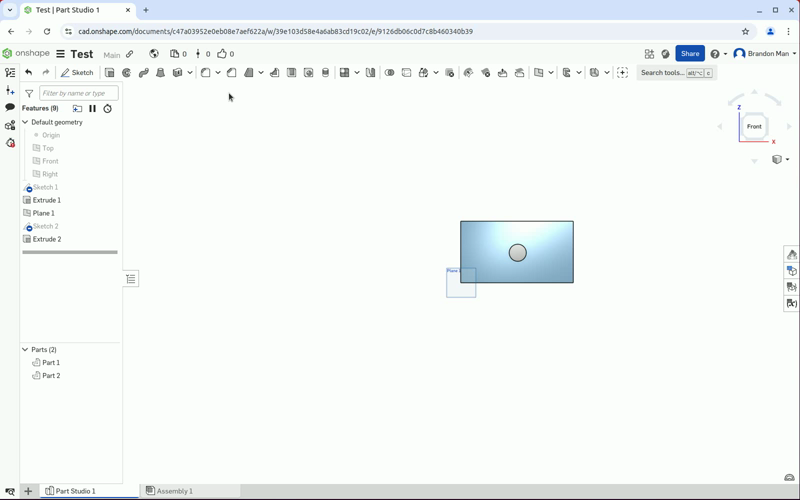
mouse_move(541, 75)
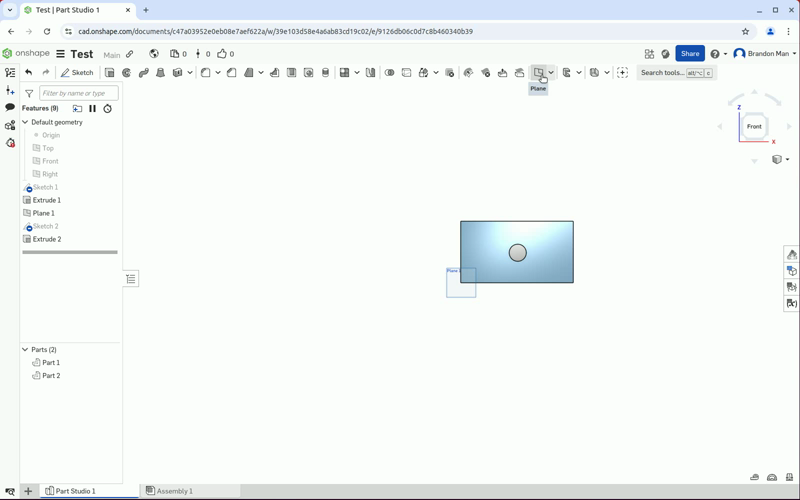
click(541, 75)
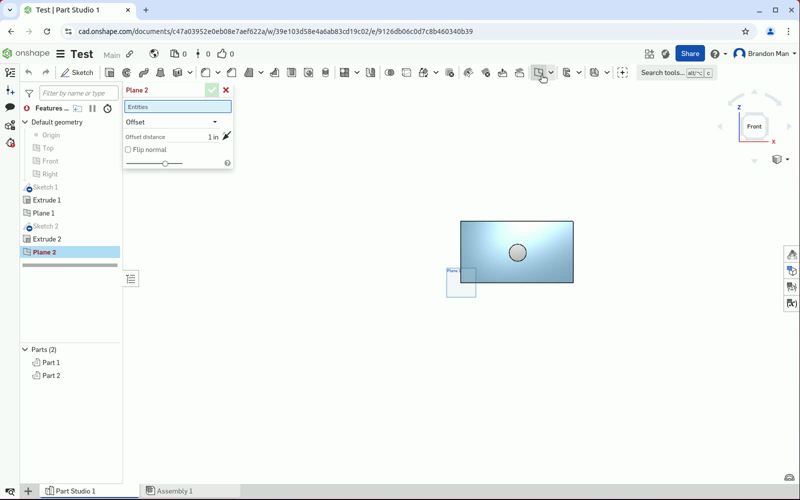
mouse_move(73, 163)
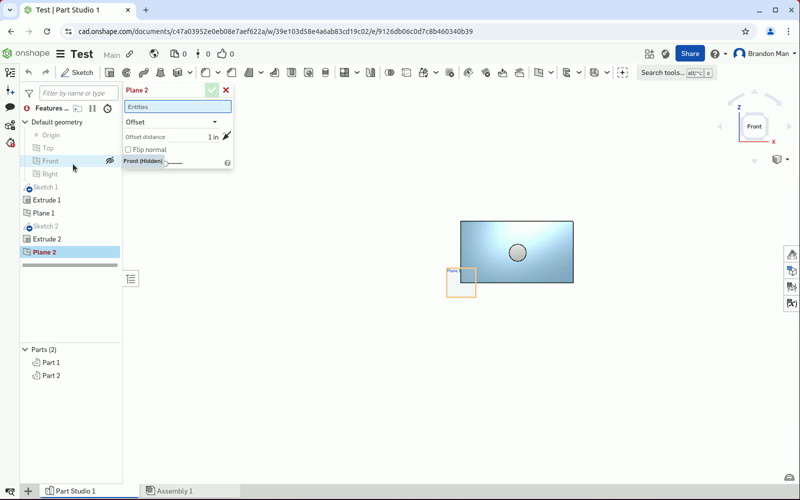
click(73, 163)
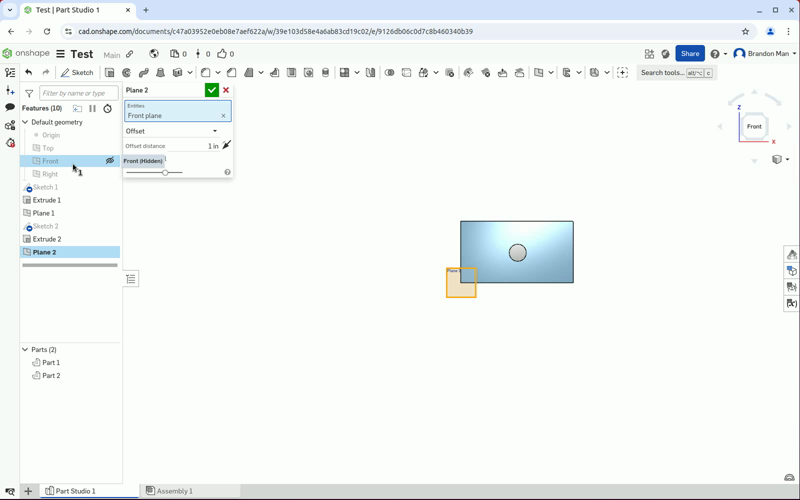
key(tab, 2)
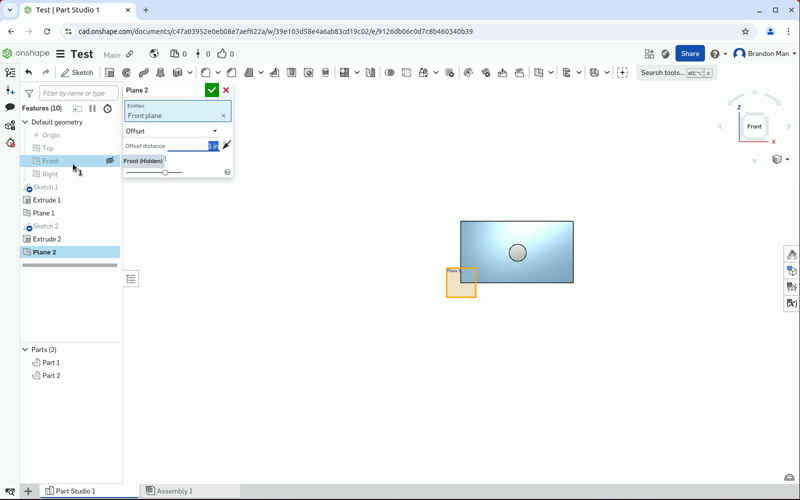
text(1.91)
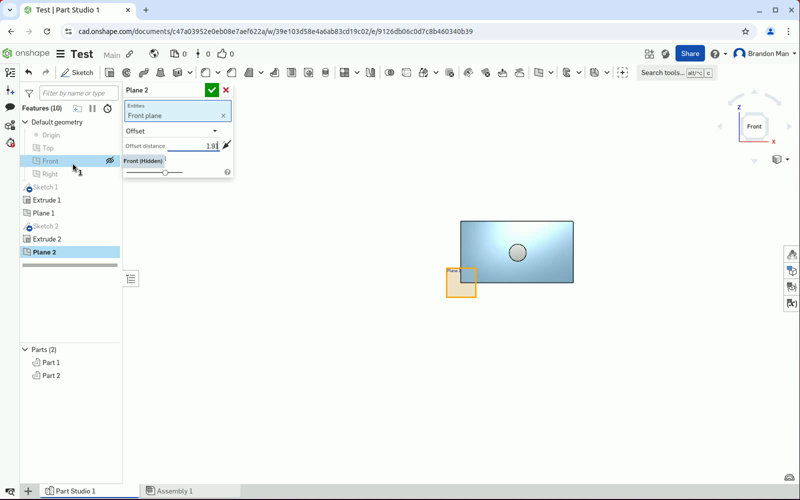
key(enter, 2)
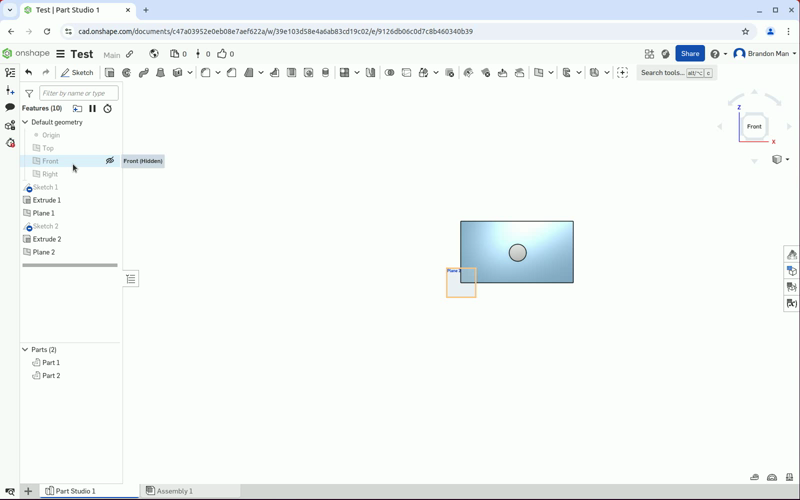
key(shift+s)
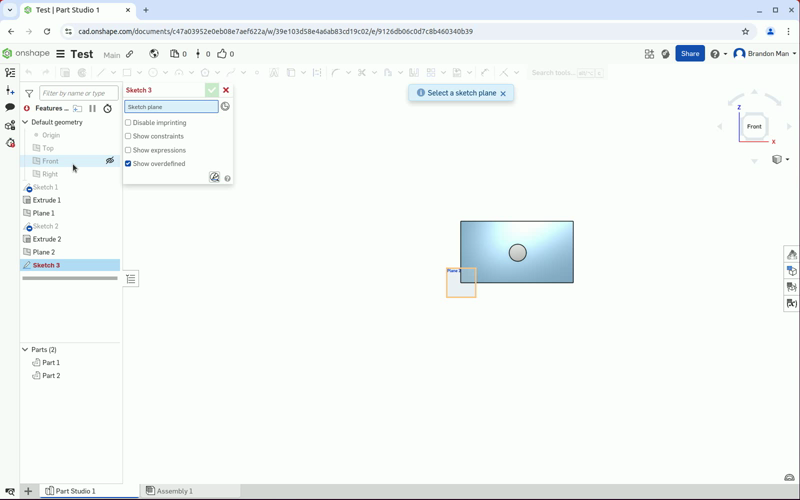
mouse_move(73, 254)
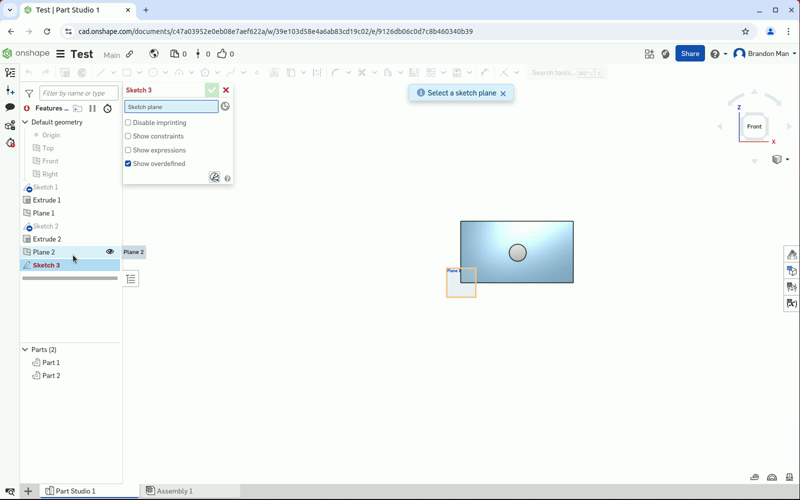
click(73, 254)
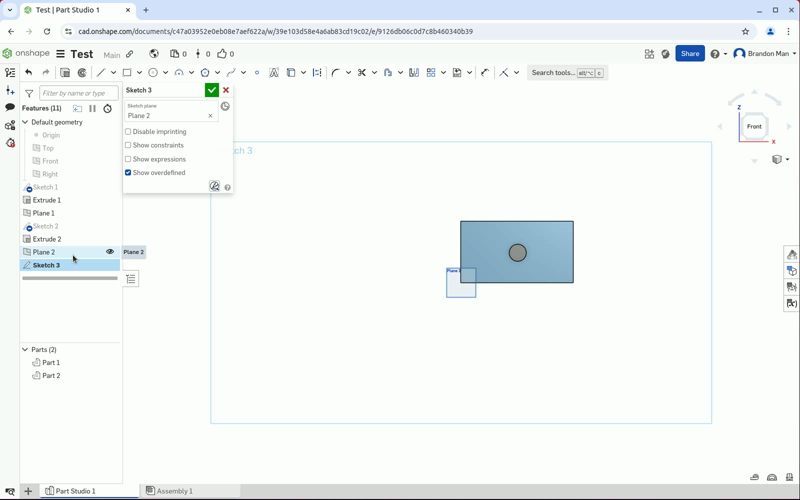
mouse_move(73, 352)
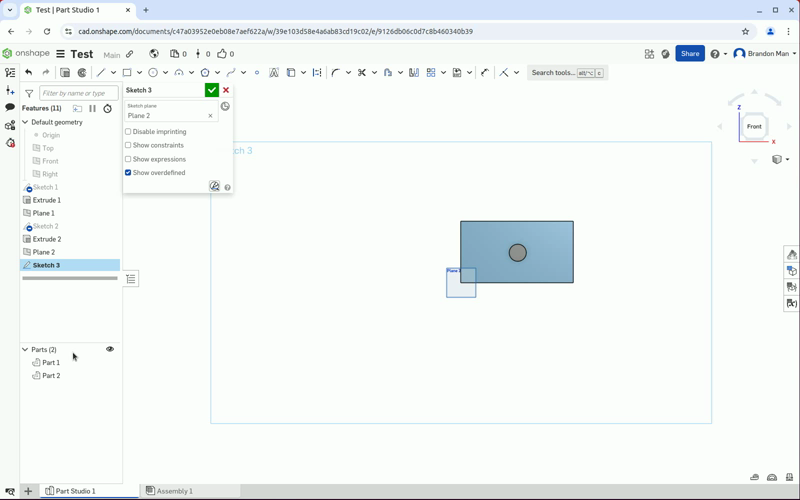
key(y)
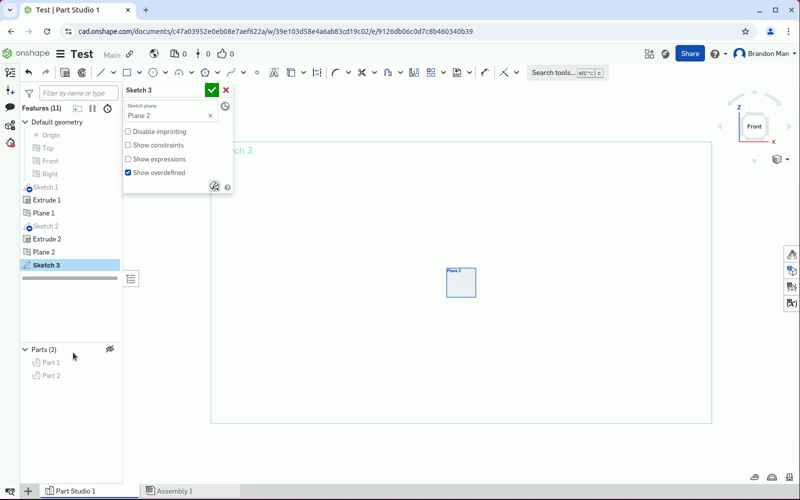
key(c)
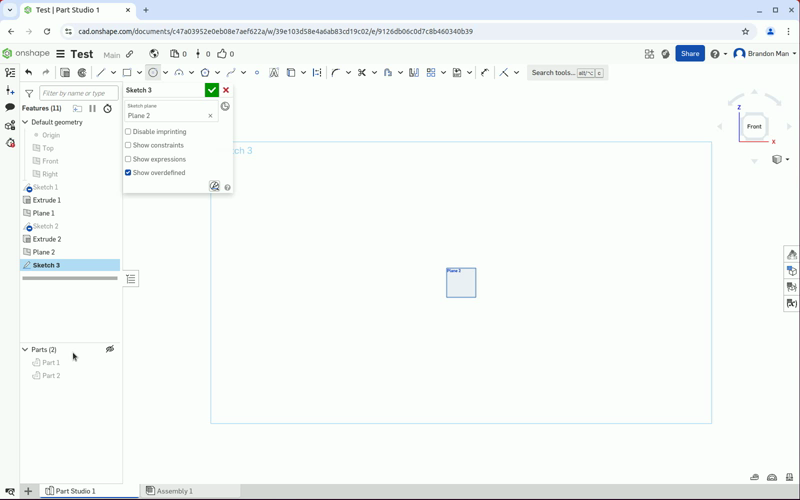
key_down(shift)
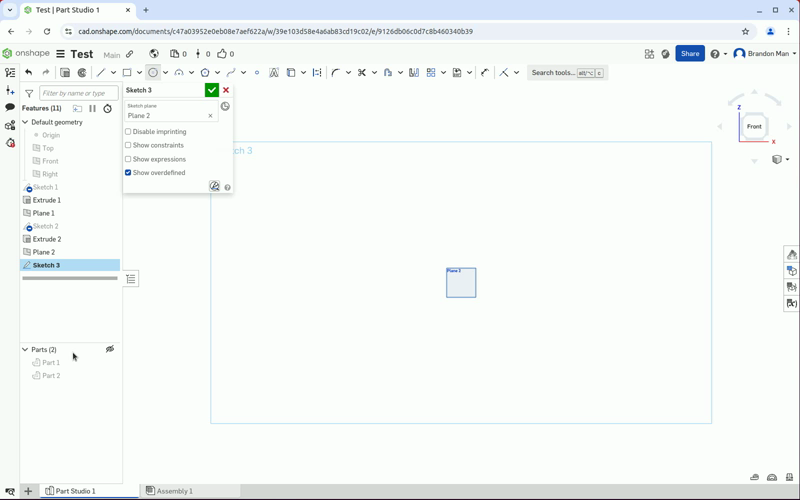
mouse_move(517, 252)
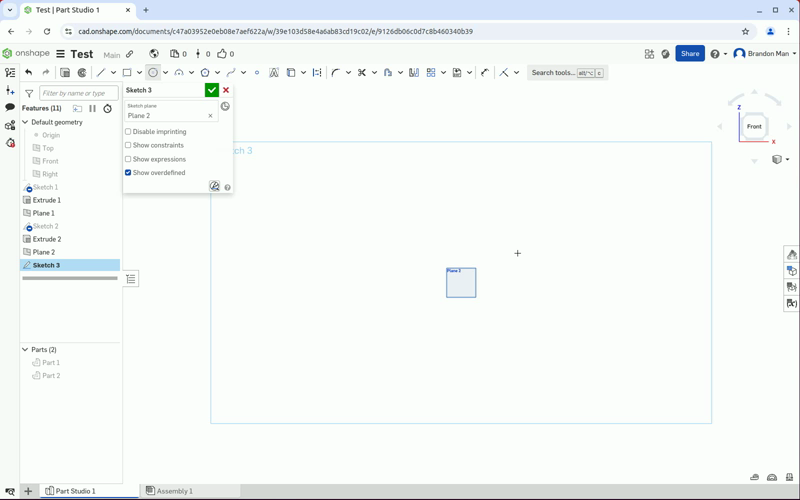
click(517, 252)
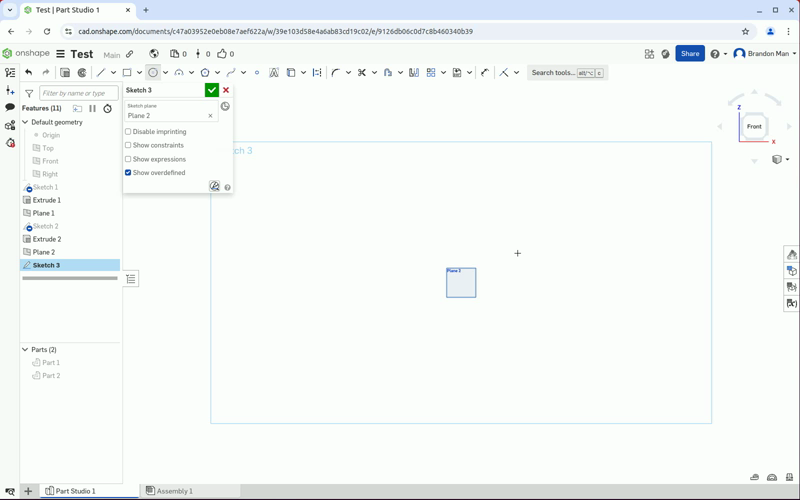
key_up(shift)
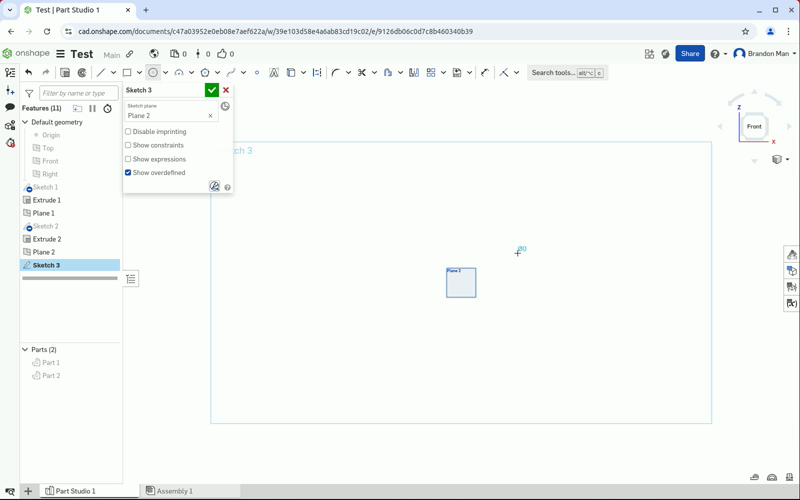
mouse_move(525, 252)
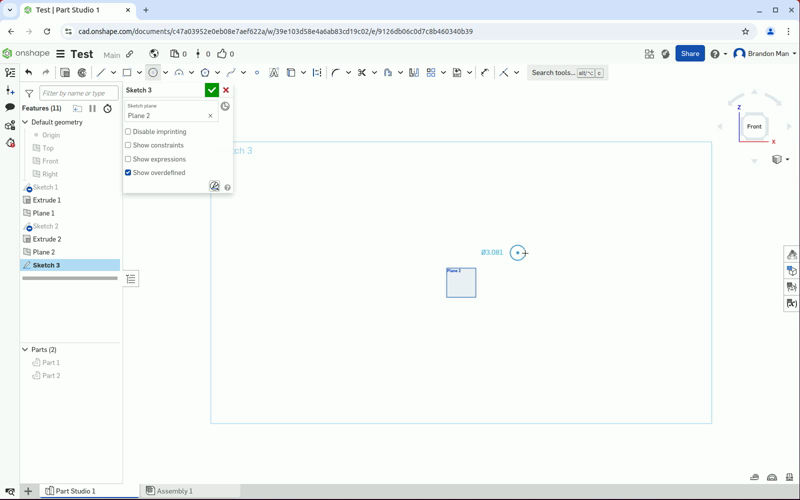
click(525, 252)
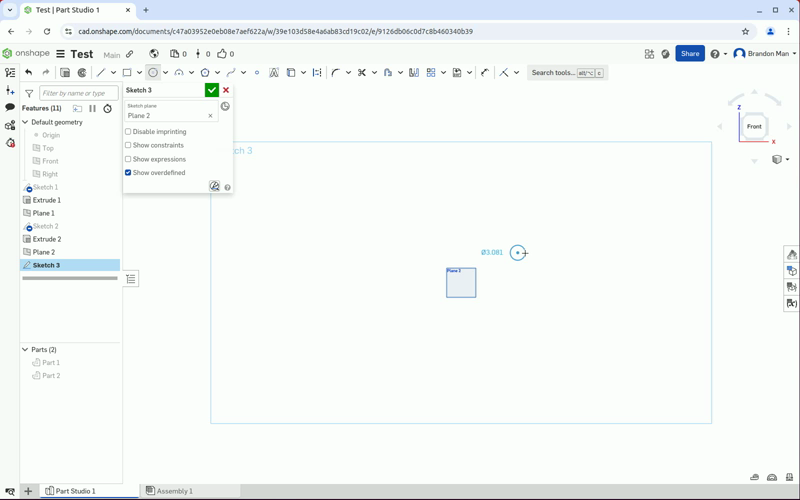
key(esc)
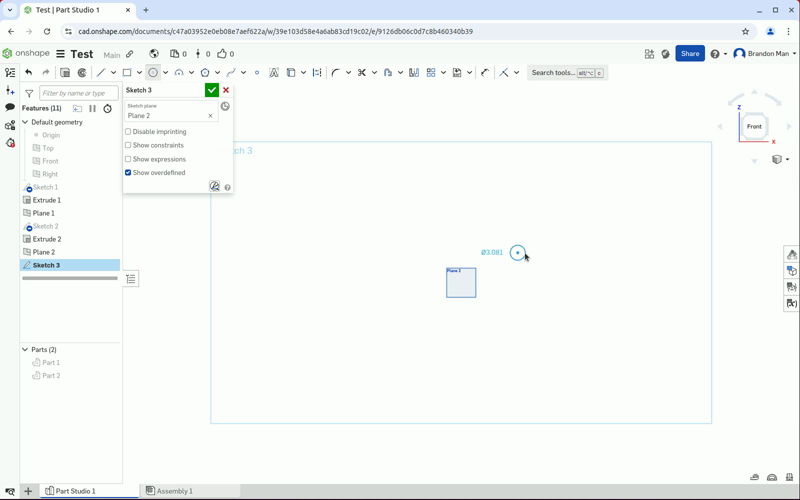
mouse_move(514, 249)
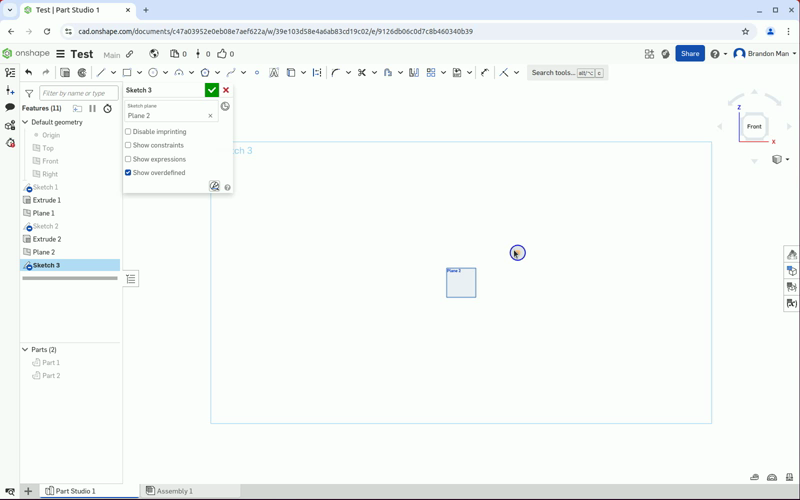
scroll(6)
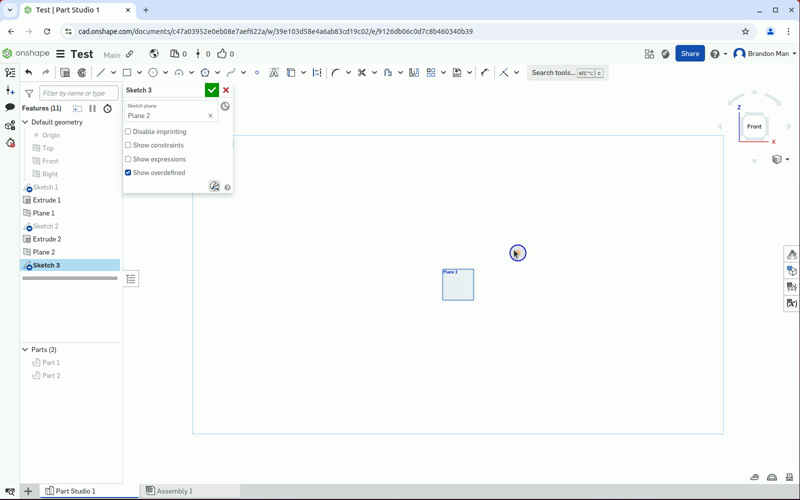
scroll(6)
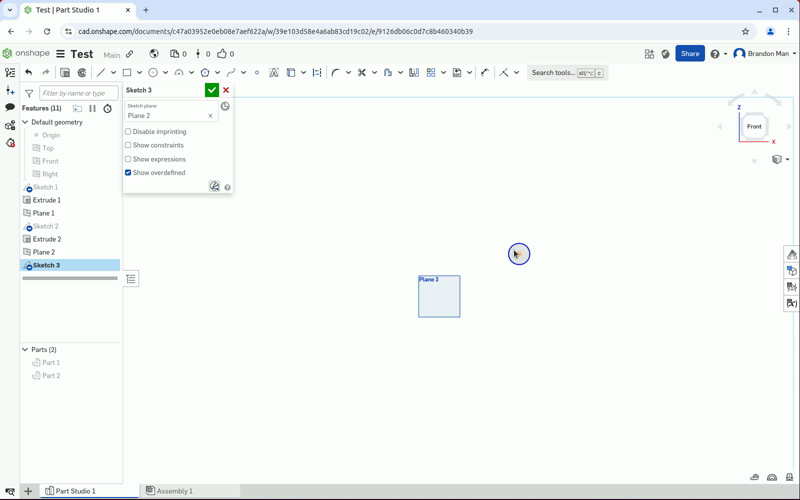
scroll(6)
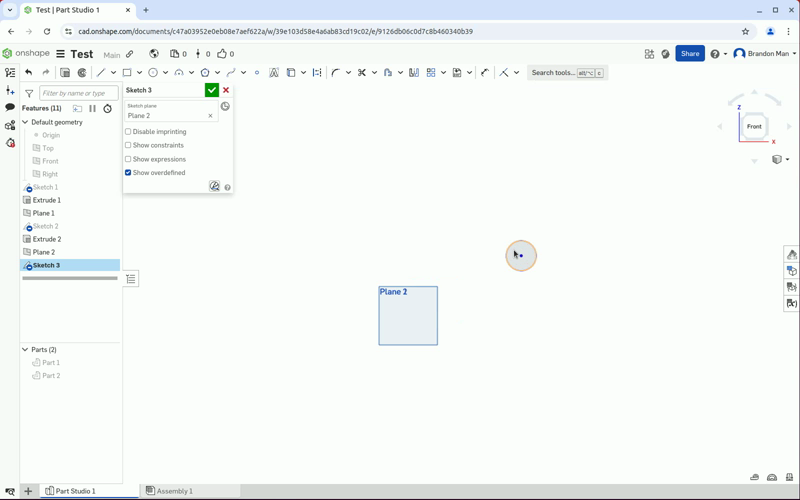
scroll(6)
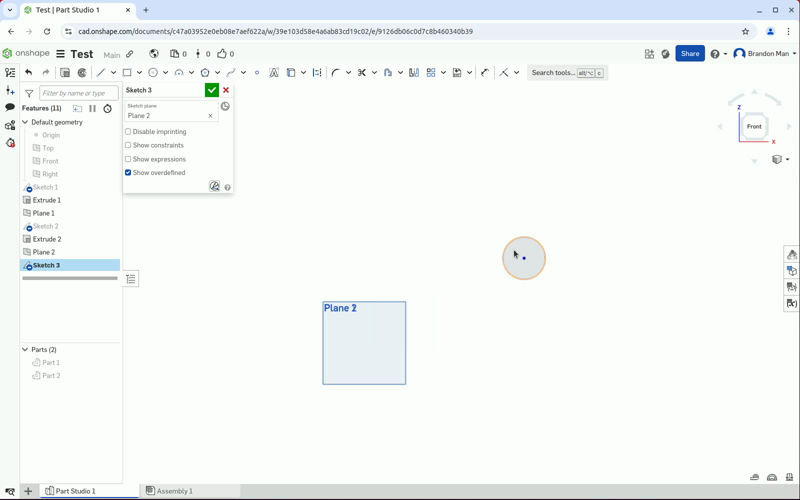
scroll(6)
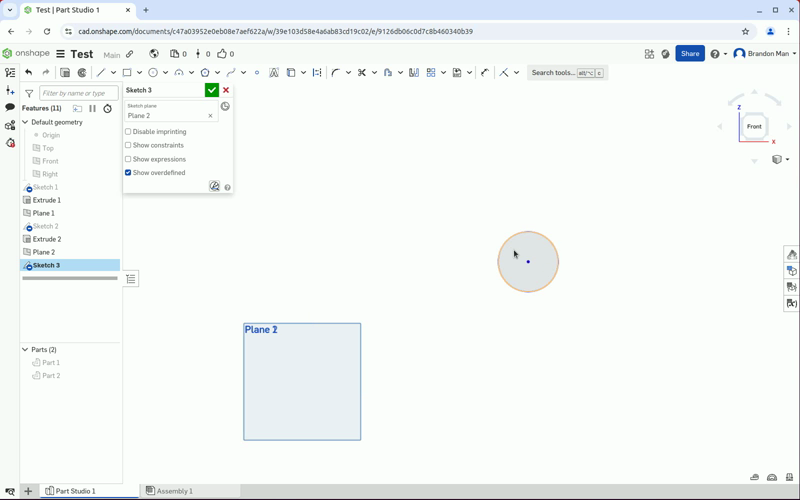
scroll(6)
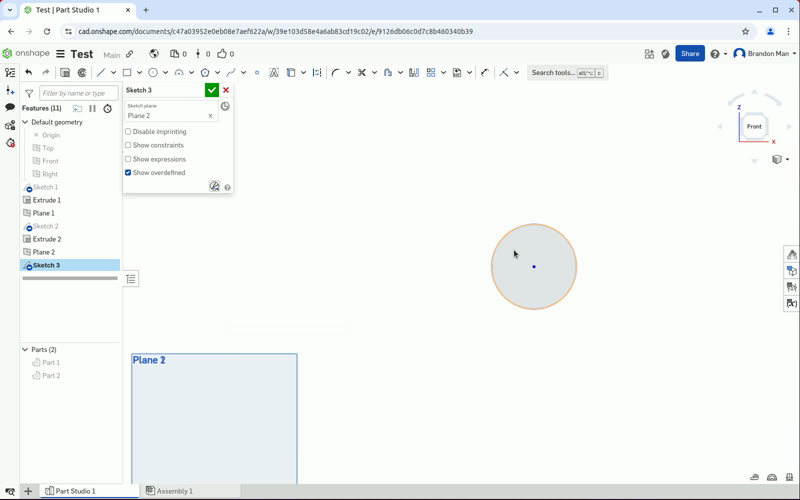
scroll(6)
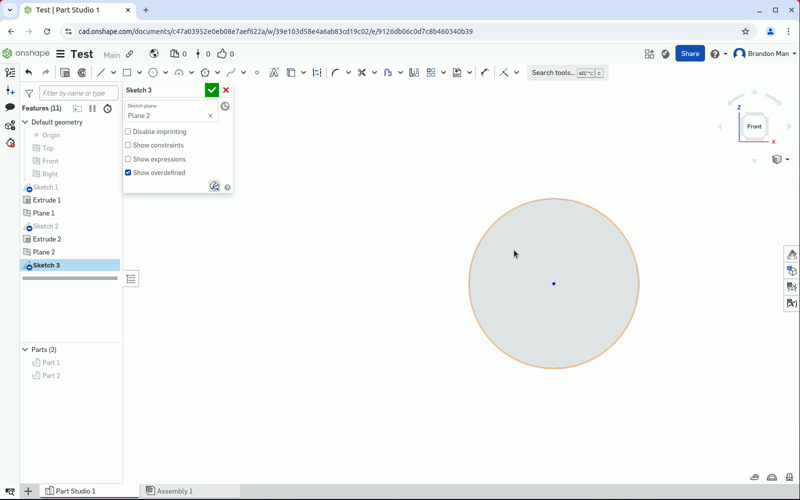
click(514, 249)
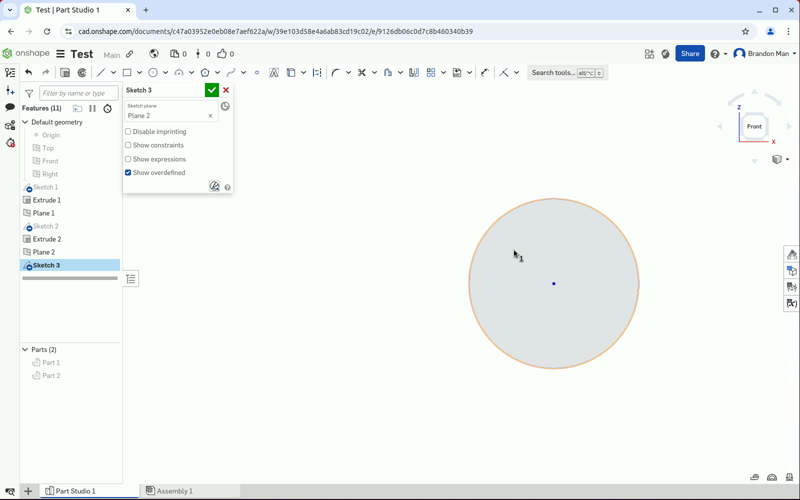
scroll(-6)
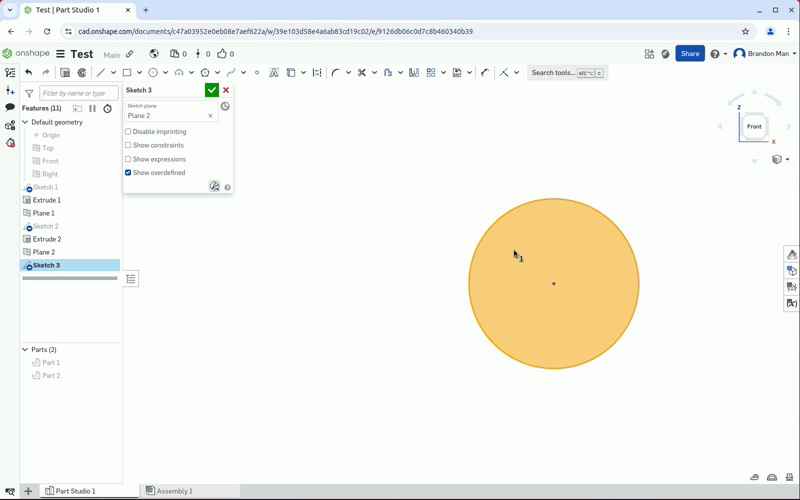
scroll(-6)
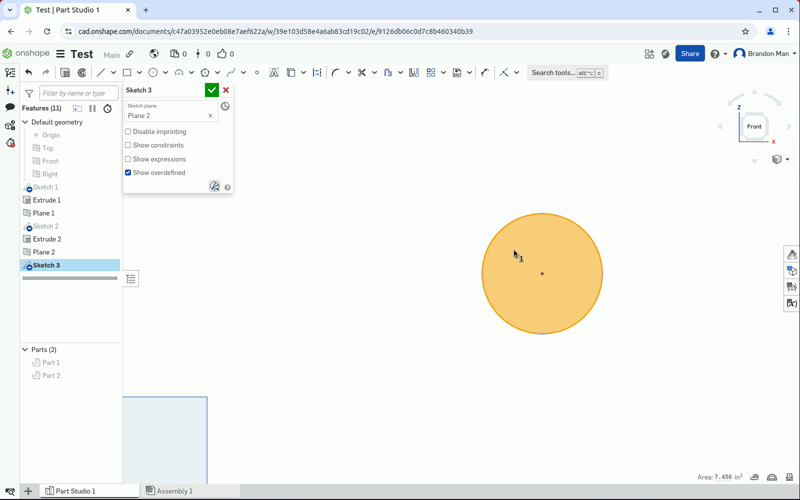
scroll(-6)
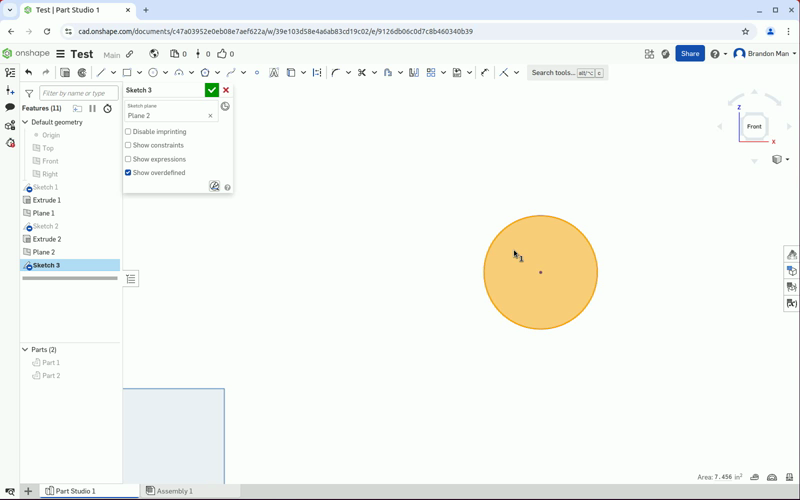
scroll(-6)
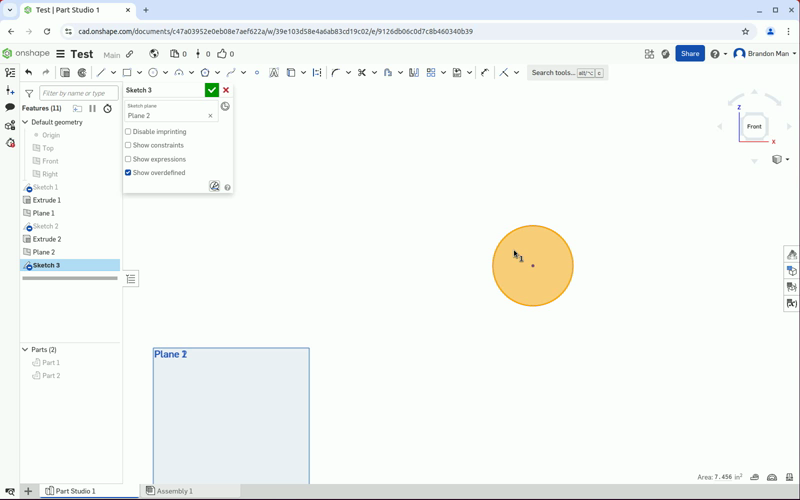
scroll(-6)
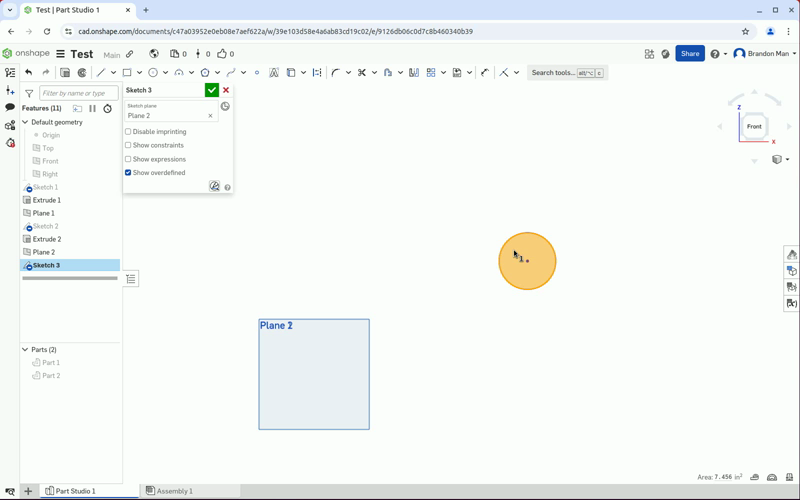
scroll(-6)
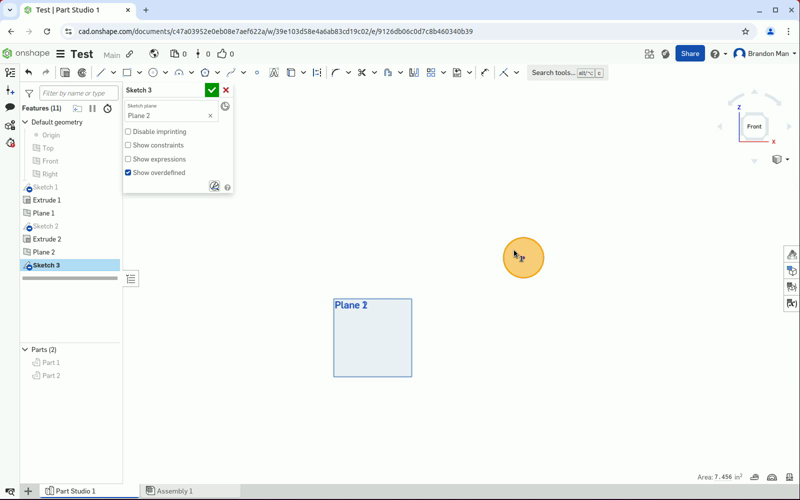
scroll(-6)
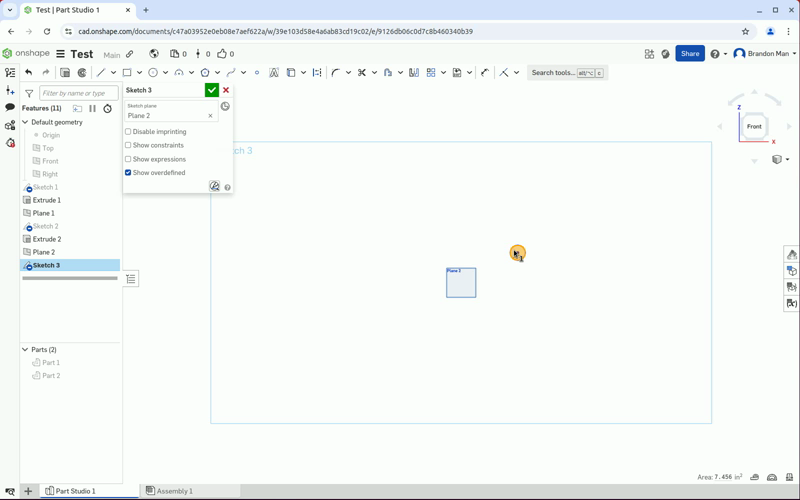
mouse_move(73, 352)
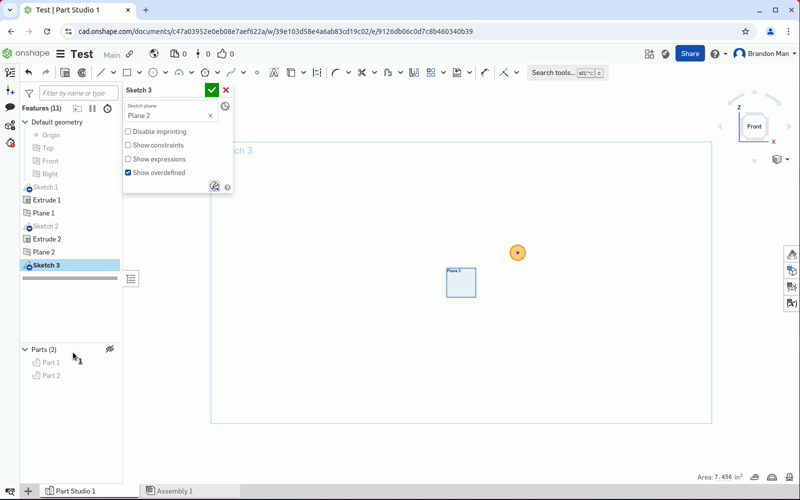
key(shift+y)
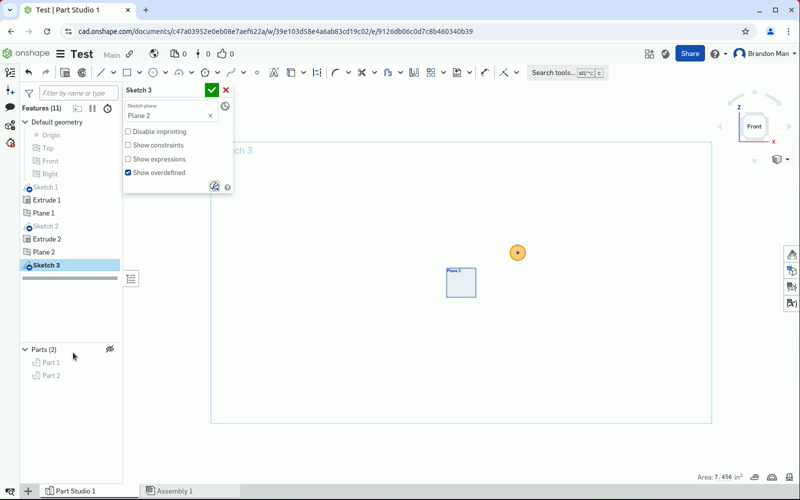
key(shift+e)
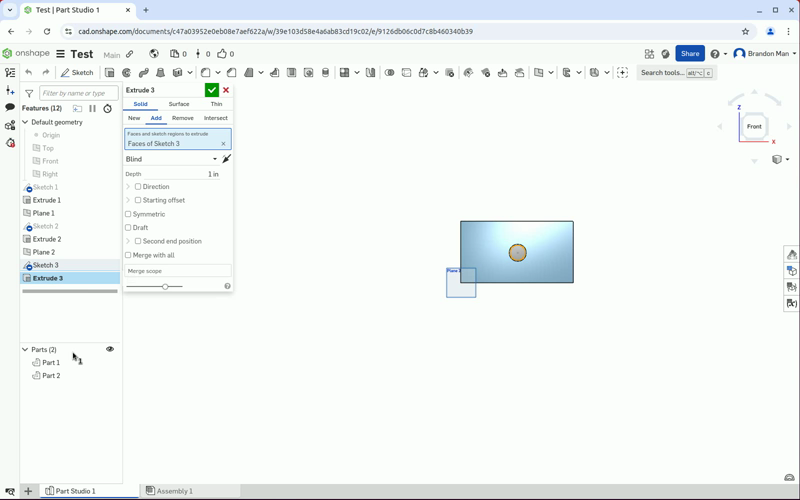
mouse_move(143, 106)
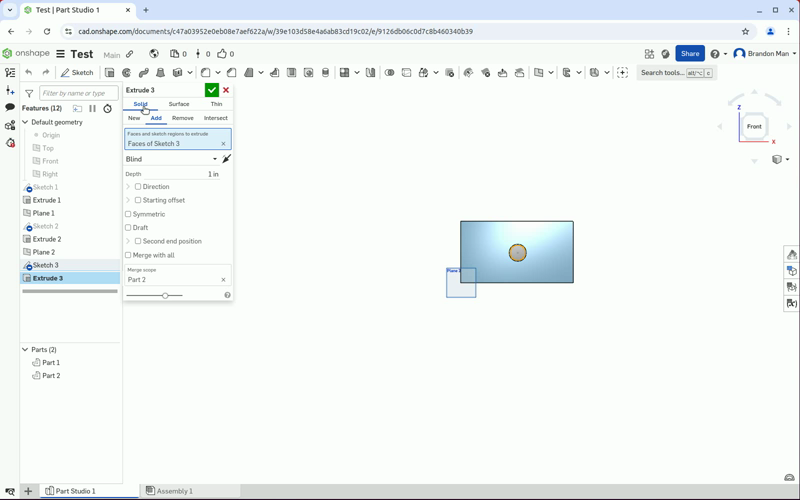
click(143, 106)
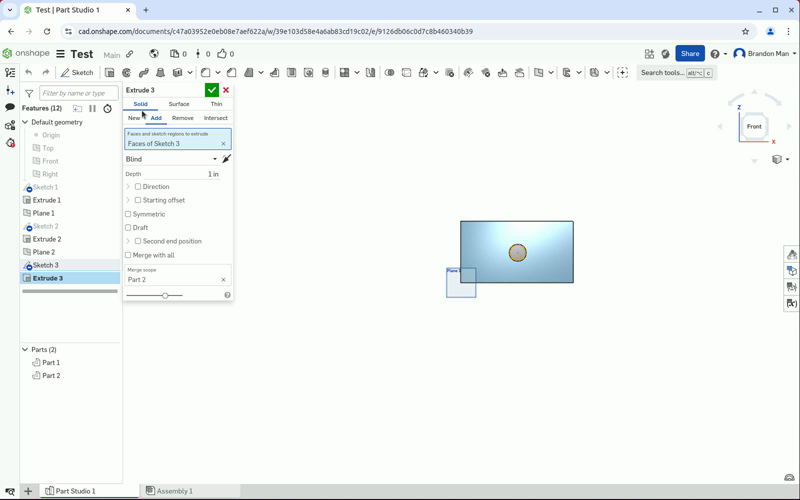
mouse_move(137, 120)
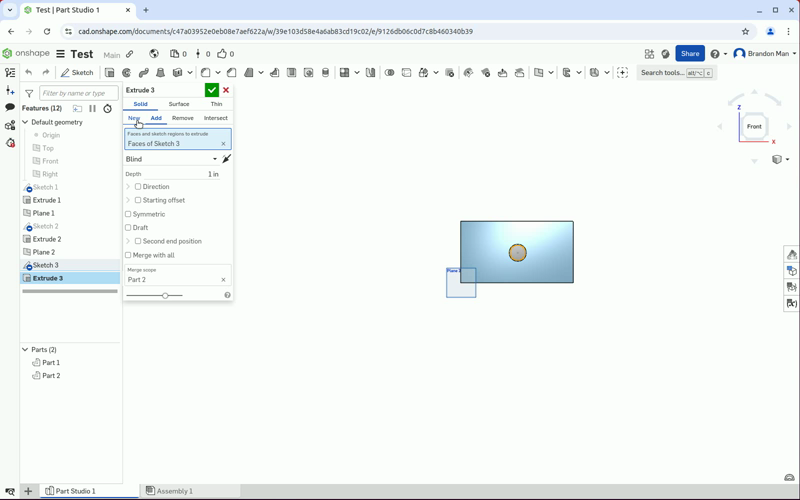
click(137, 120)
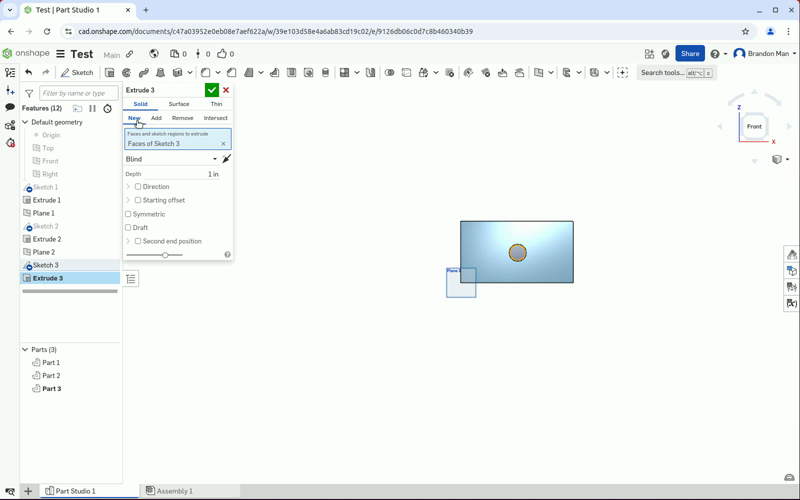
key(tab, 4)
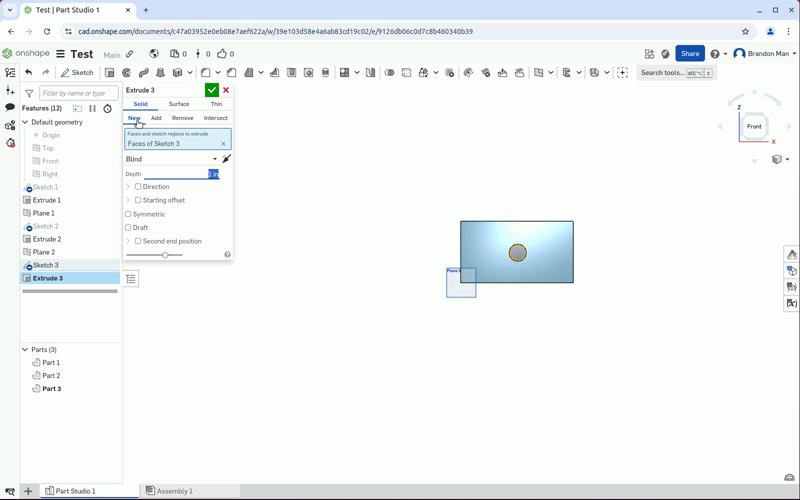
text(1.926)
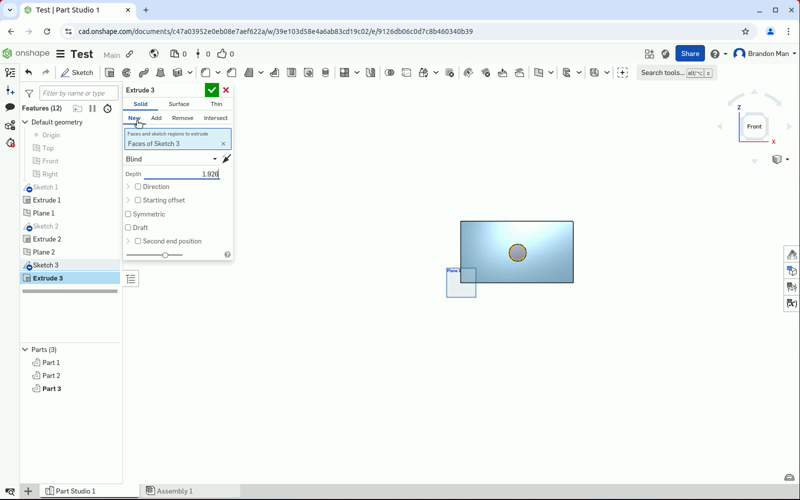
key(enter)
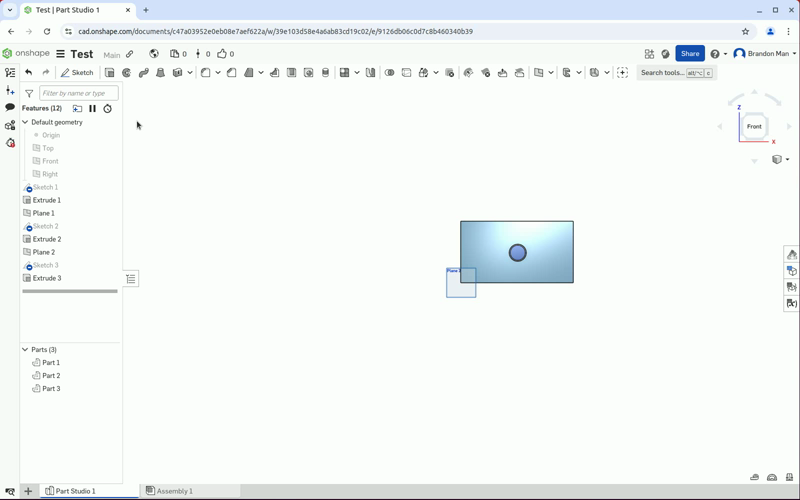
key(shift+h)
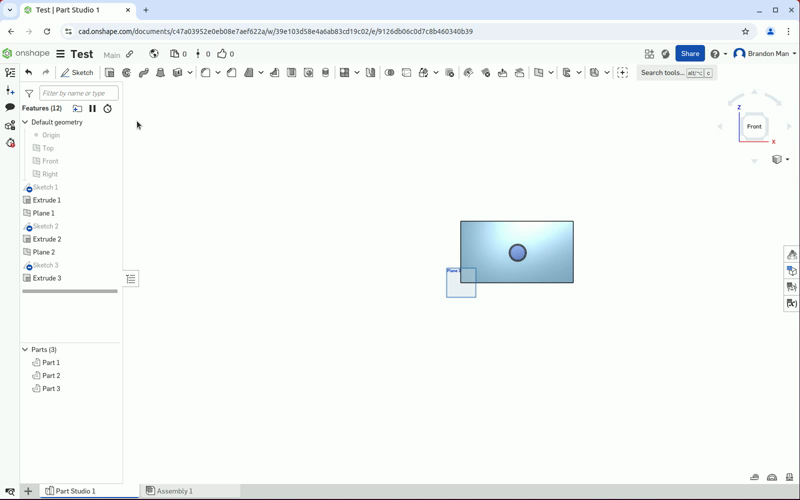
key(shift+h)
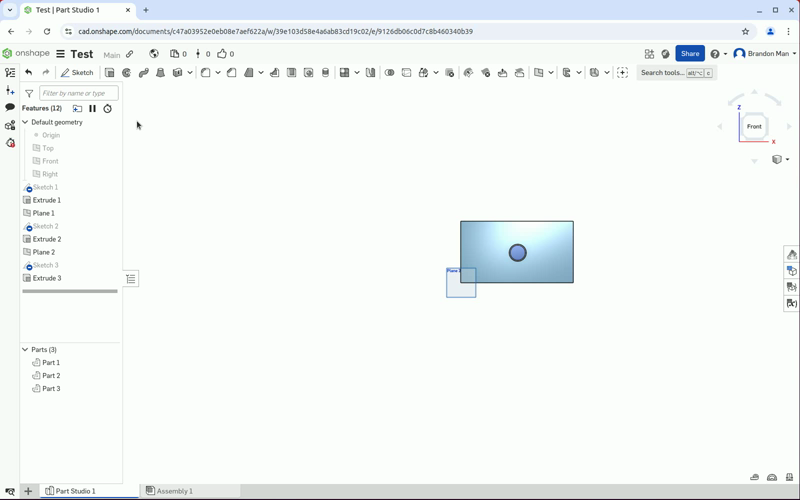
mouse_move(73, 189)
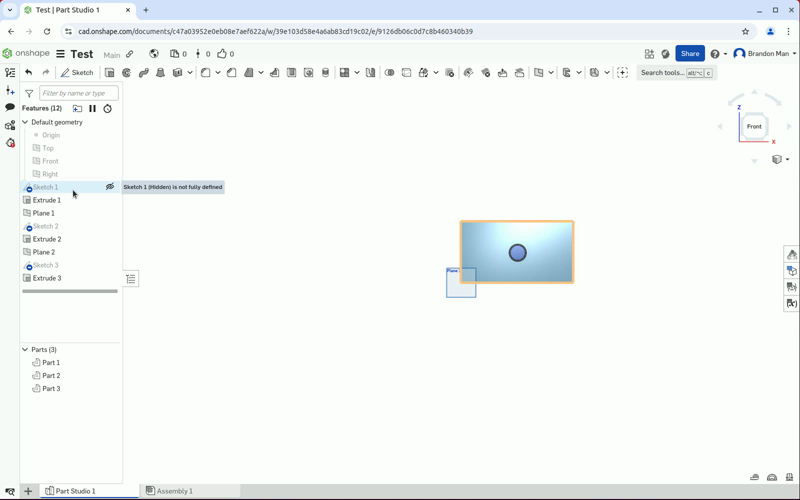
click(73, 189)
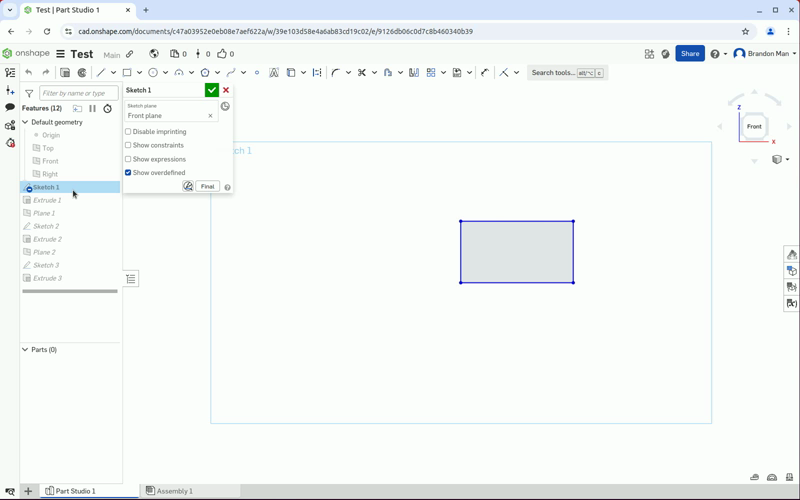
mouse_move(229, 92)
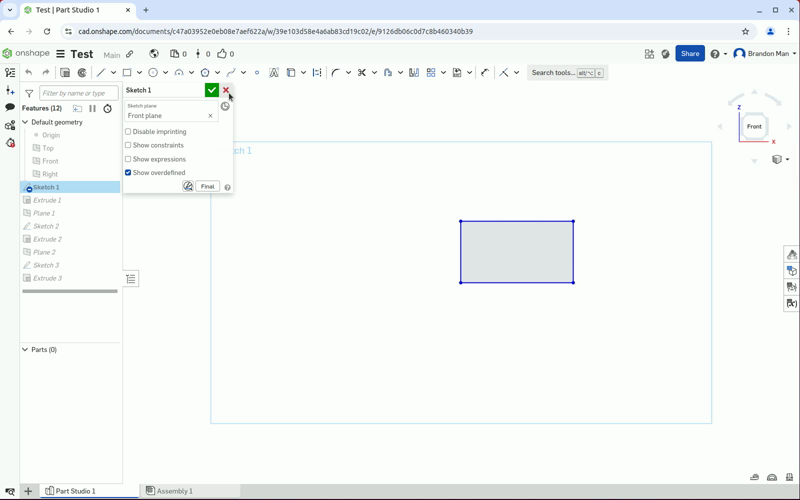
click(229, 92)
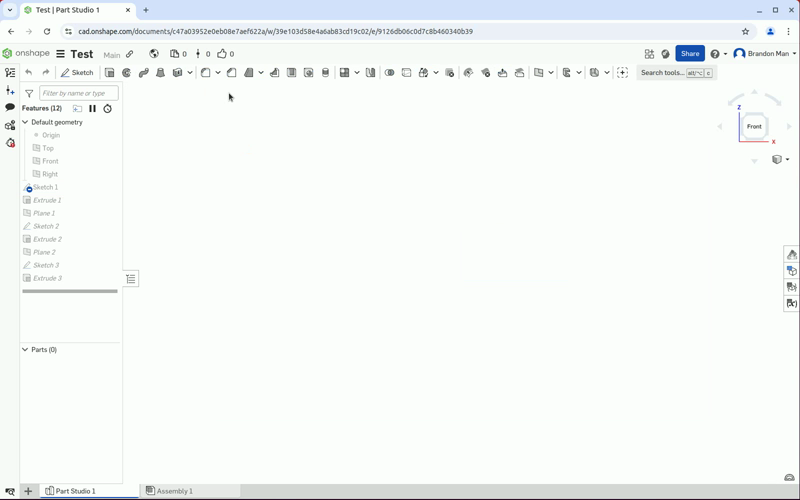
key(shift+s)
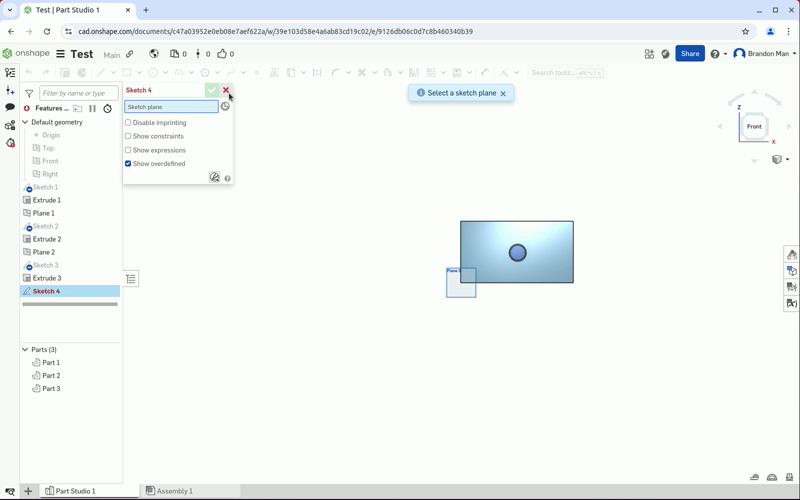
mouse_move(73, 215)
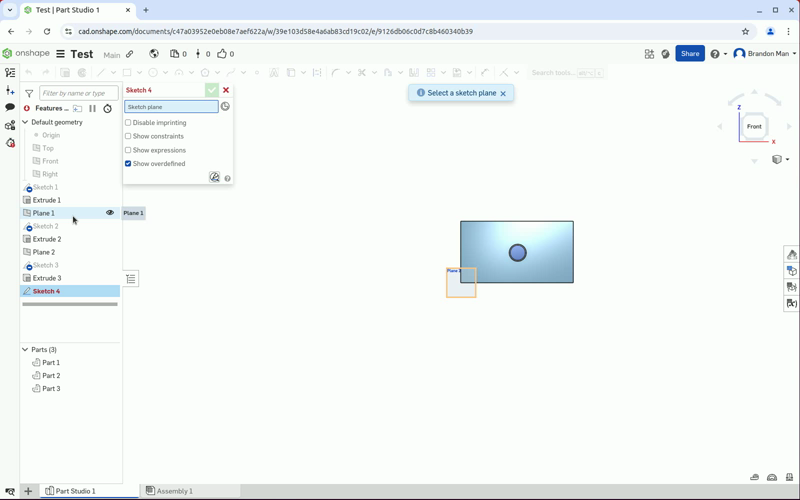
click(73, 215)
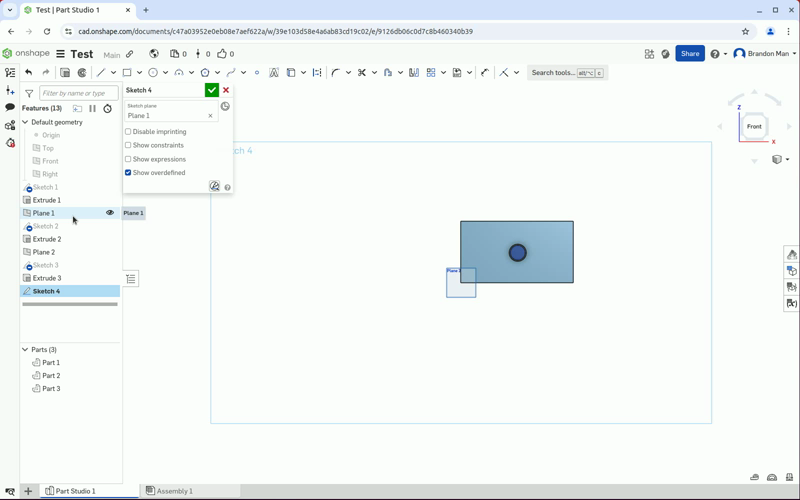
mouse_move(73, 352)
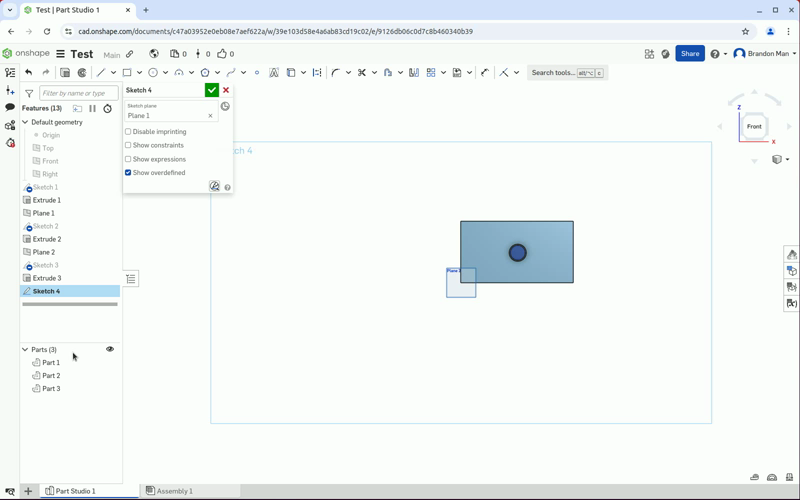
key(y)
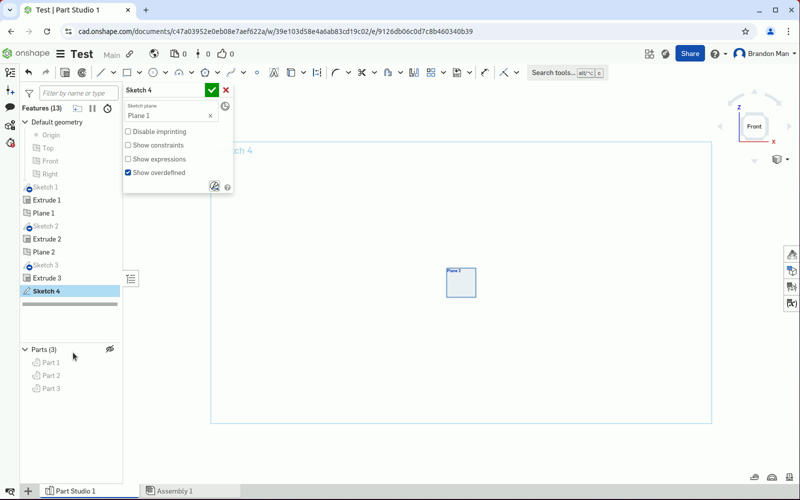
key(c)
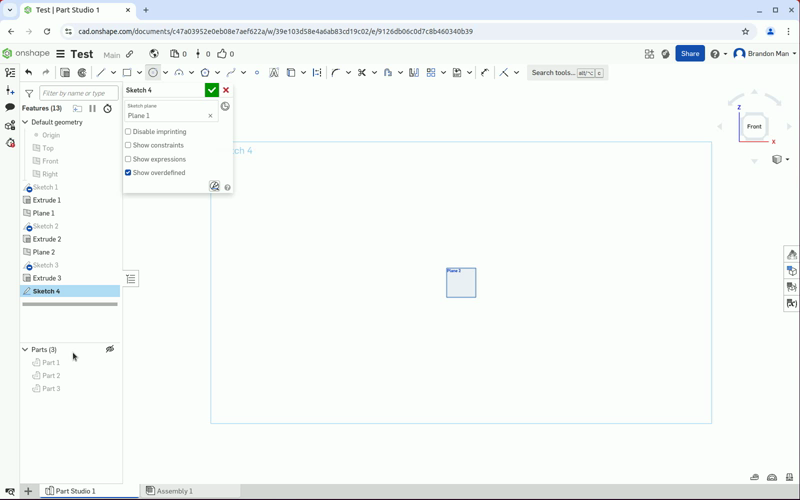
key_down(shift)
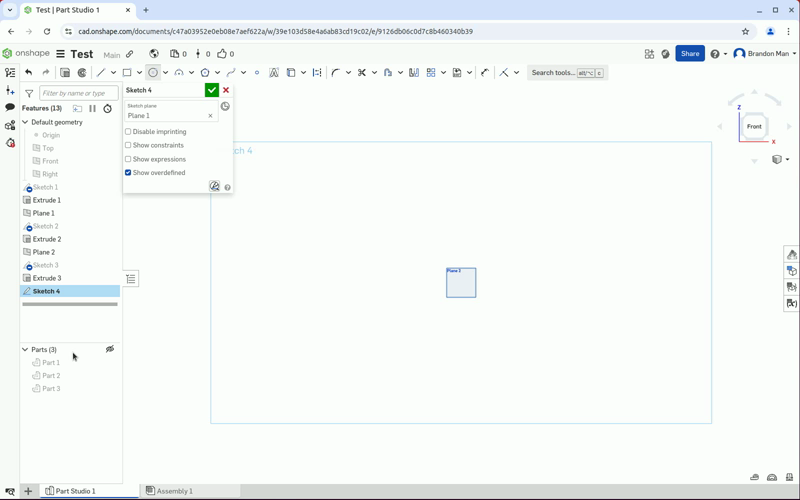
mouse_move(475, 252)
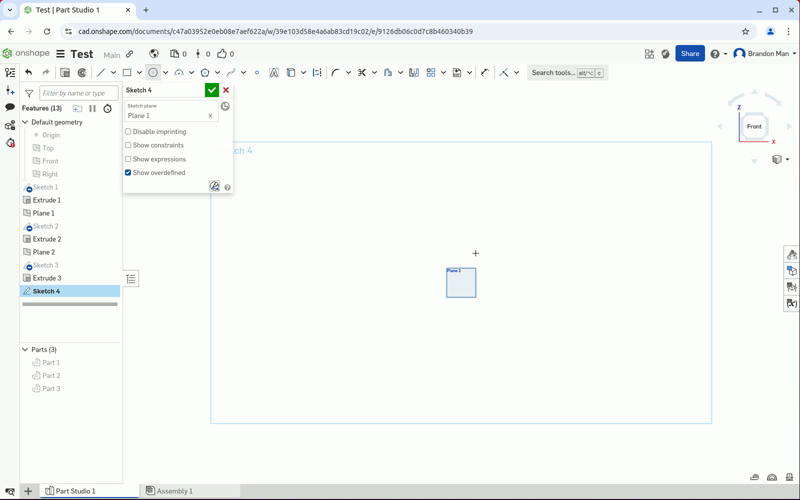
click(475, 252)
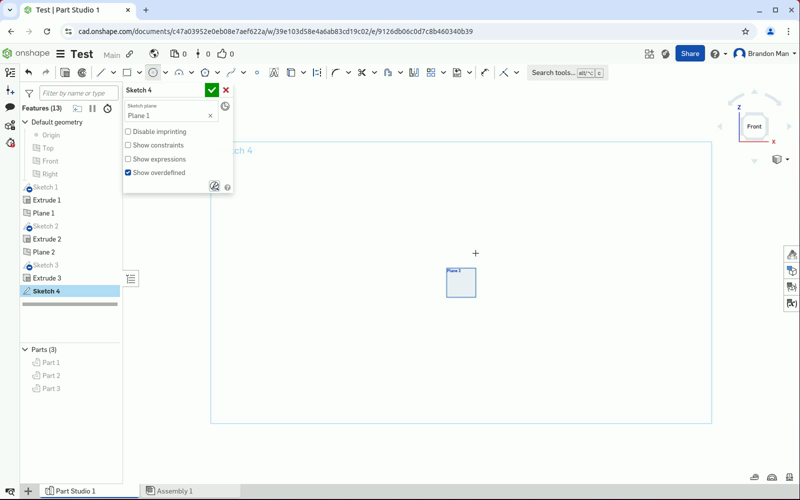
key_up(shift)
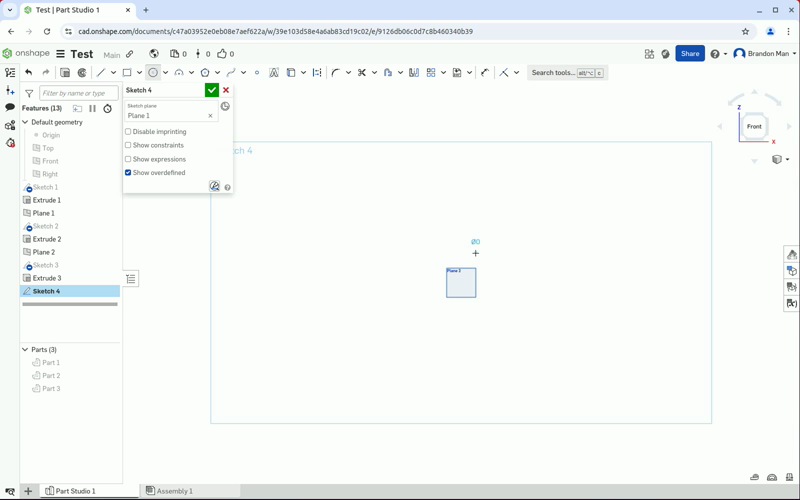
mouse_move(486, 252)
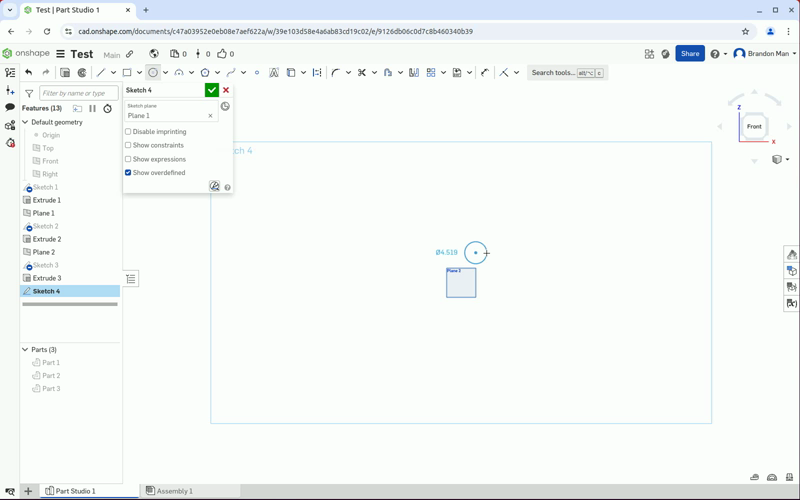
click(486, 252)
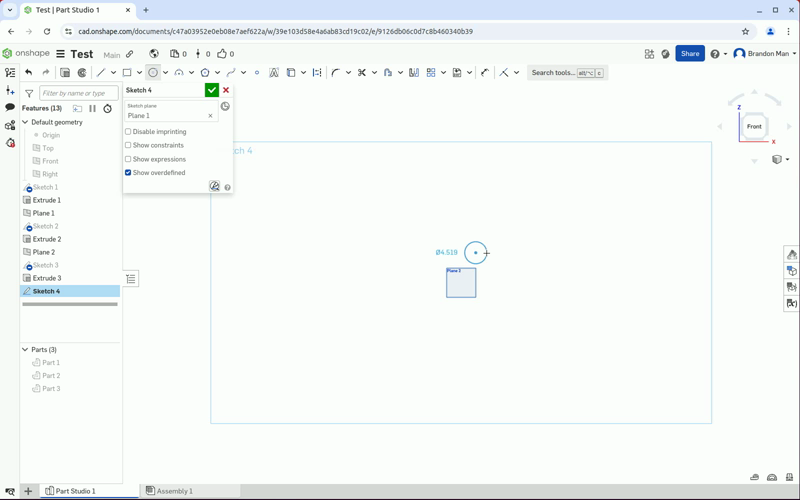
key(esc)
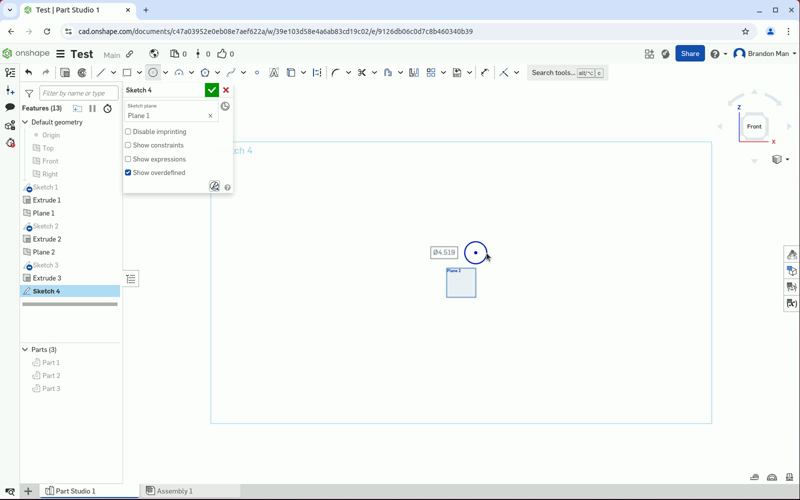
mouse_move(469, 257)
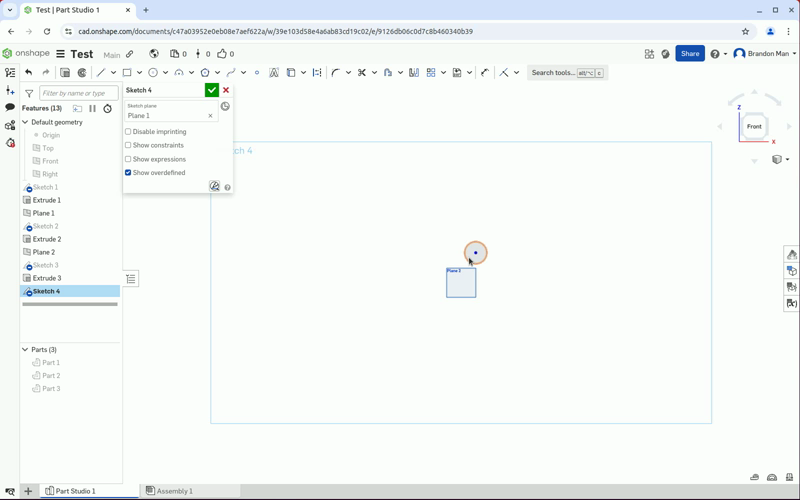
scroll(6)
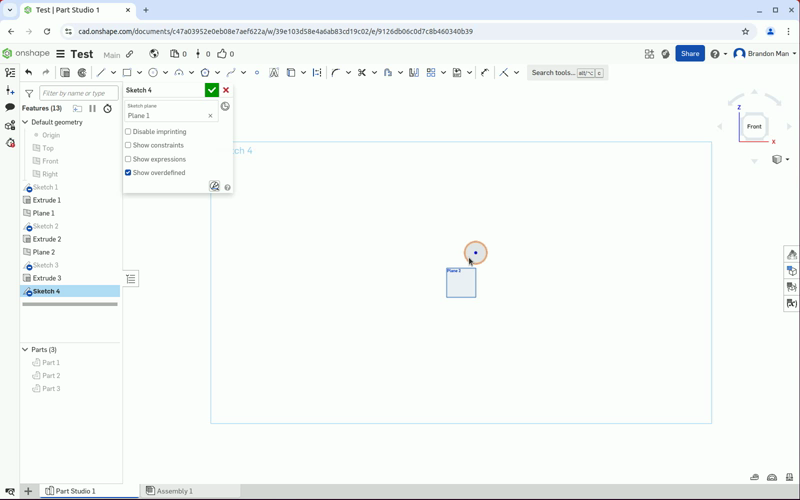
scroll(6)
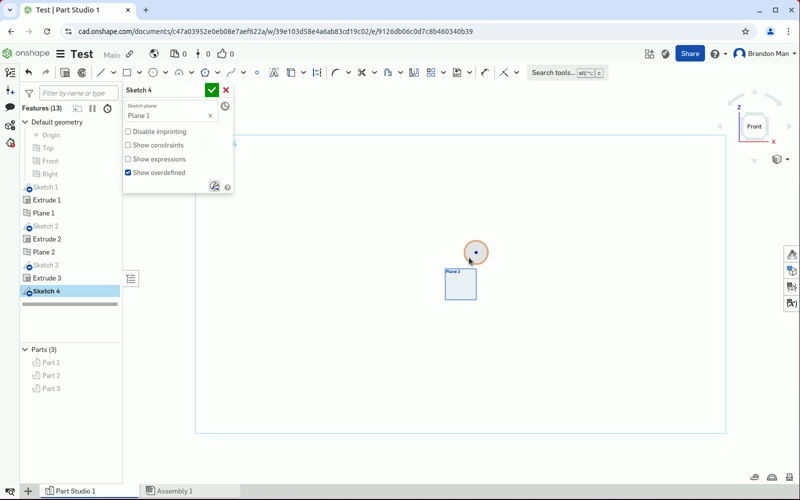
scroll(6)
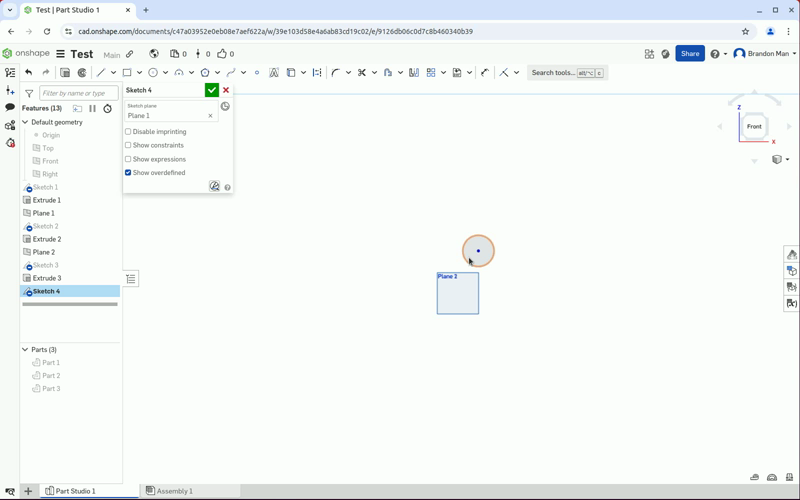
scroll(6)
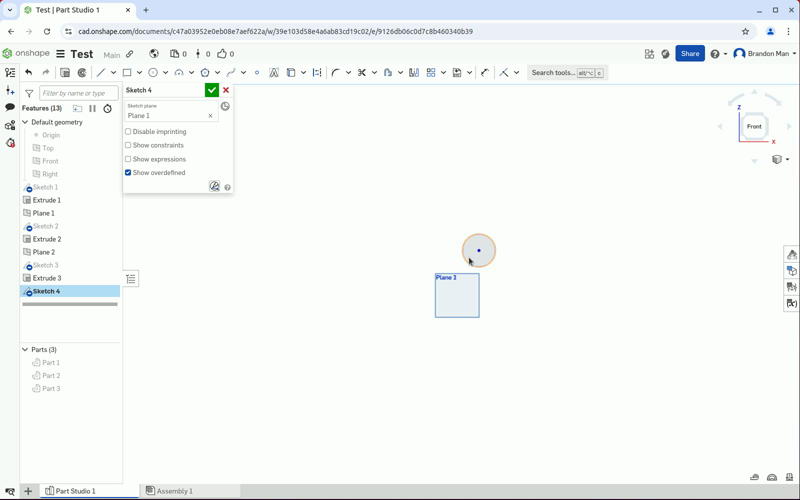
scroll(6)
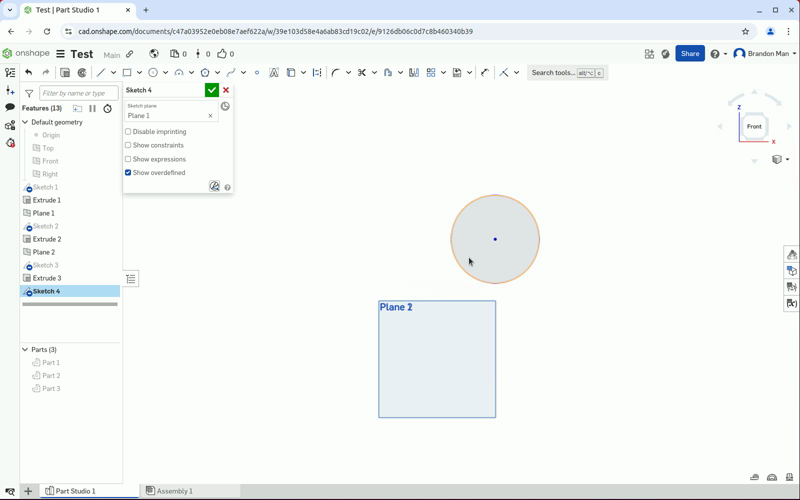
scroll(6)
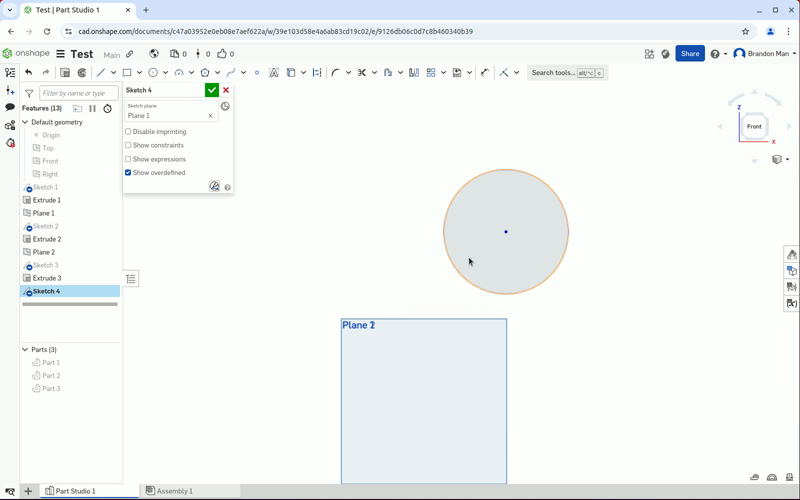
scroll(6)
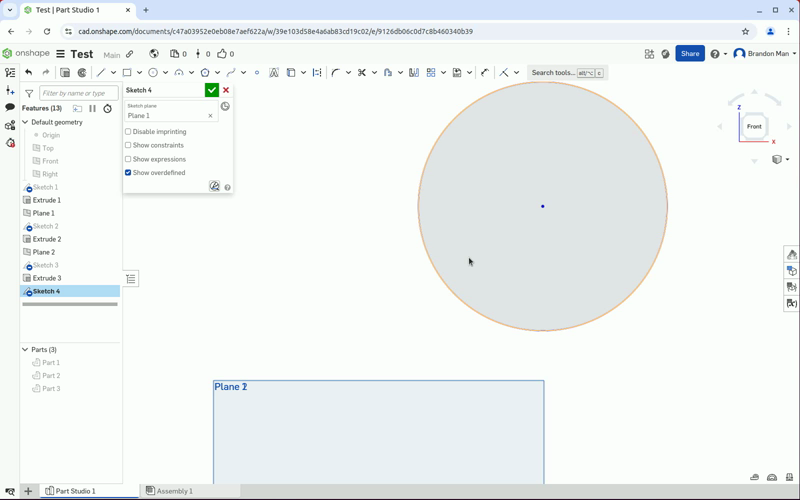
click(469, 257)
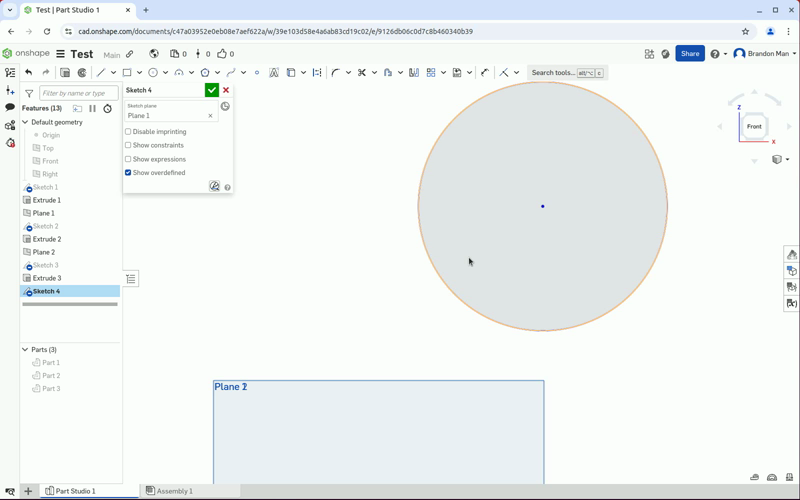
scroll(-6)
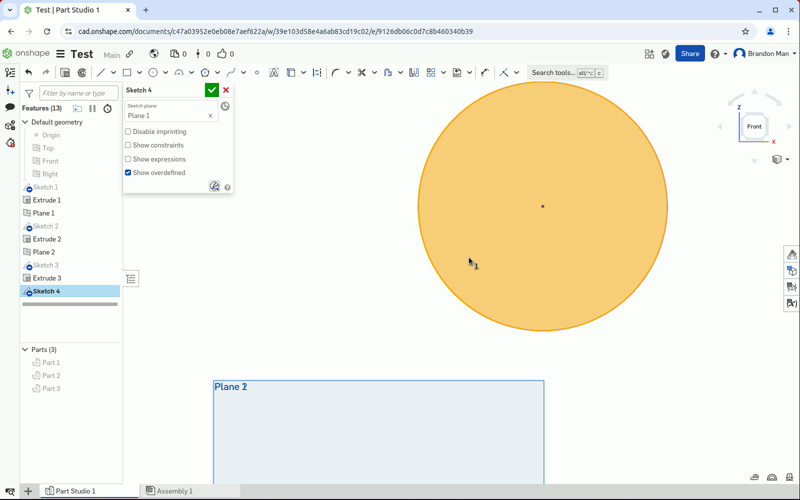
scroll(-6)
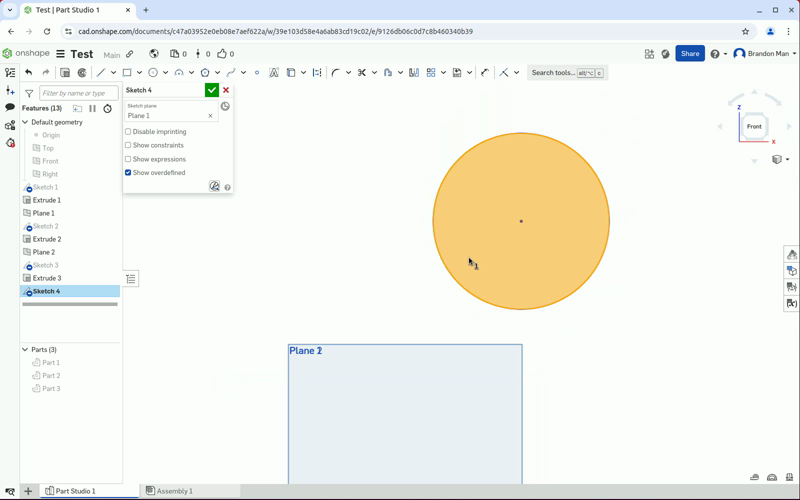
scroll(-6)
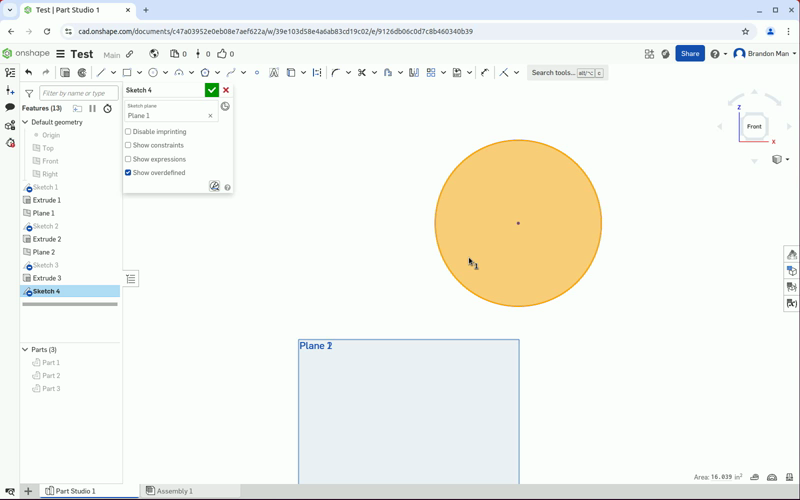
scroll(-6)
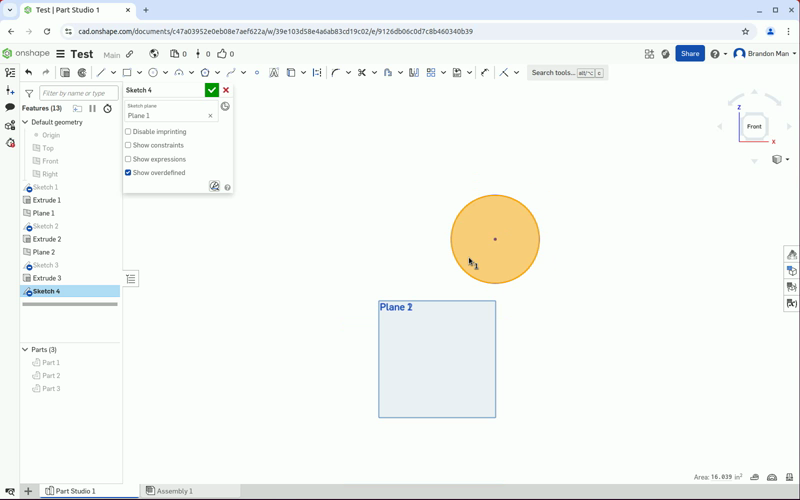
scroll(-6)
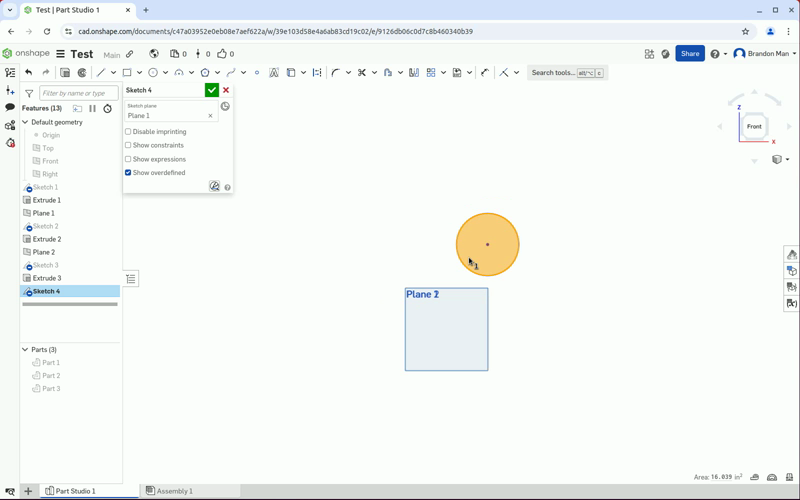
scroll(-6)
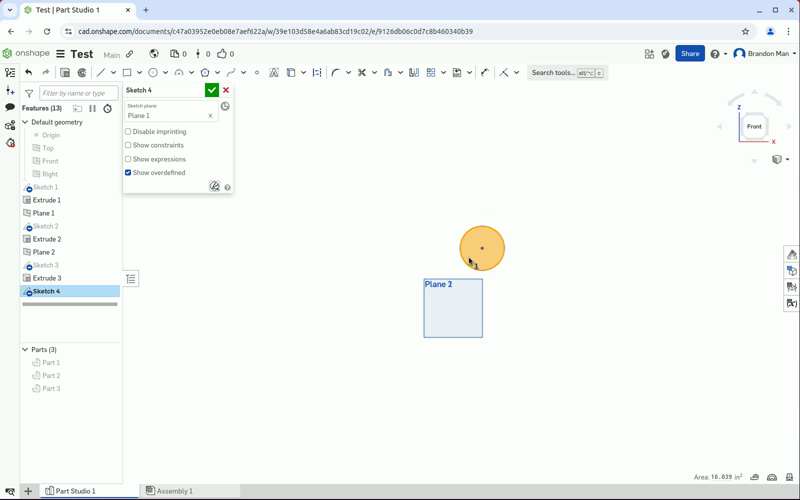
scroll(-6)
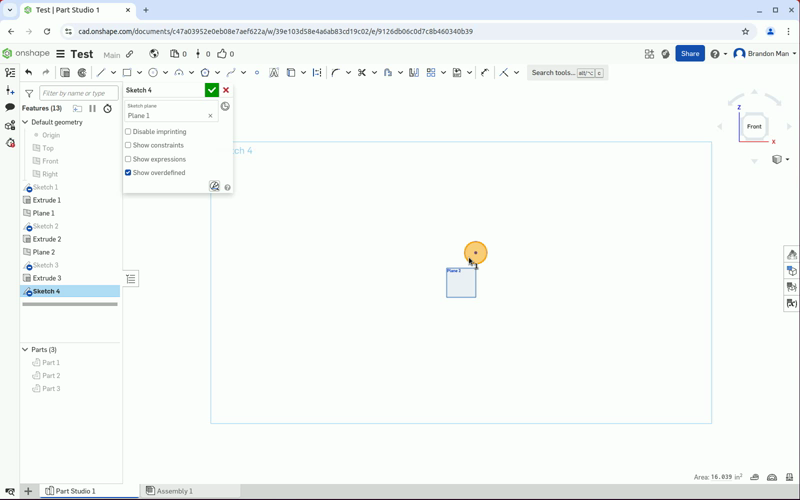
mouse_move(73, 352)
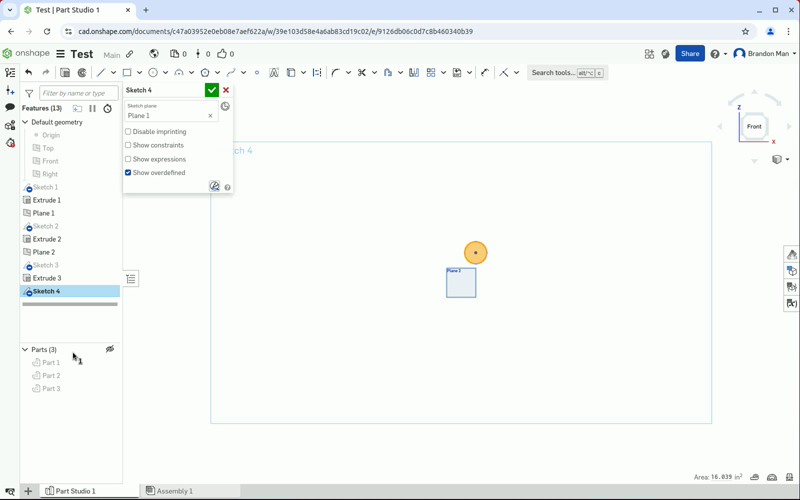
key(shift+y)
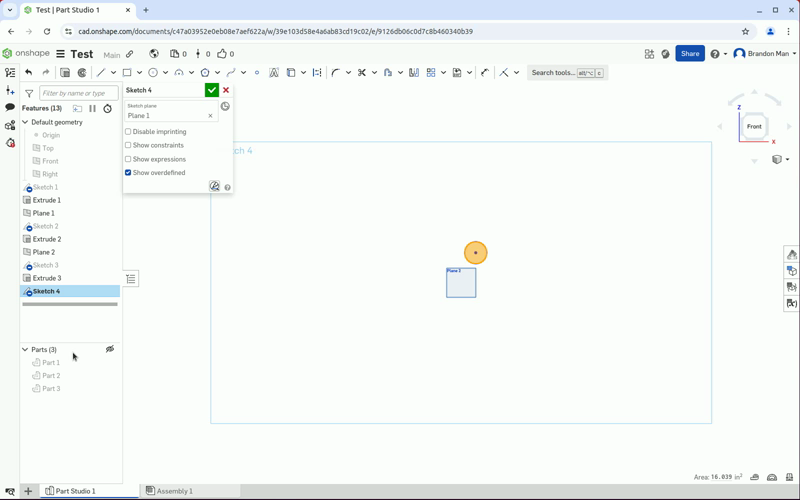
key(shift+e)
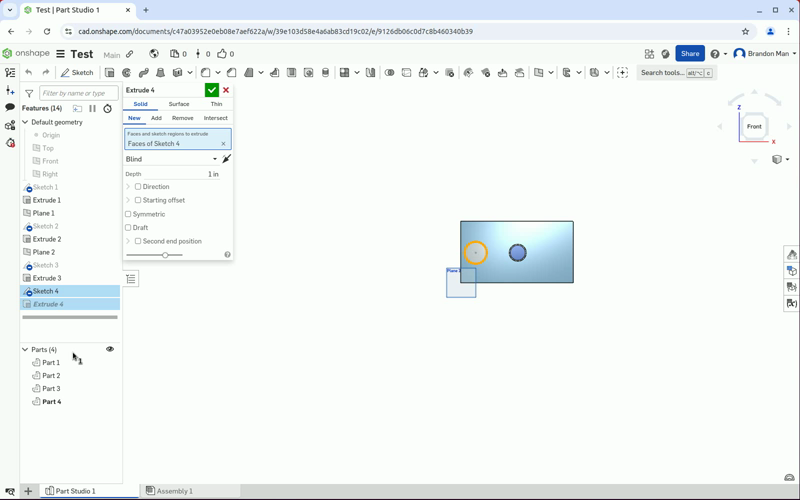
mouse_move(143, 106)
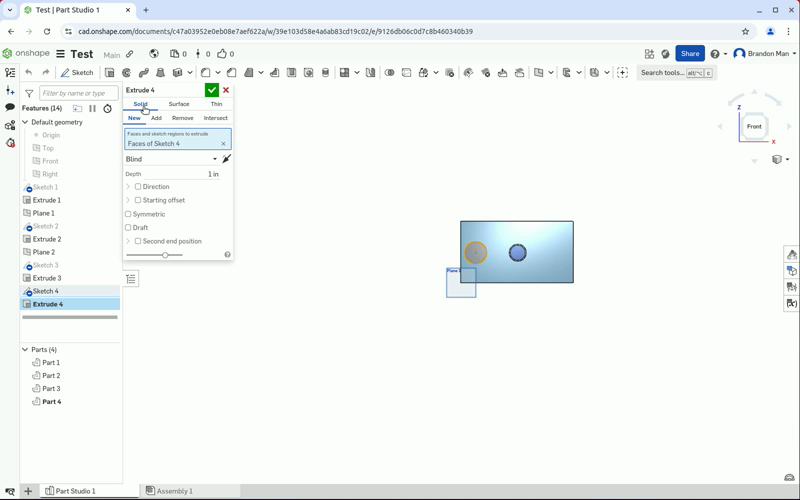
click(143, 106)
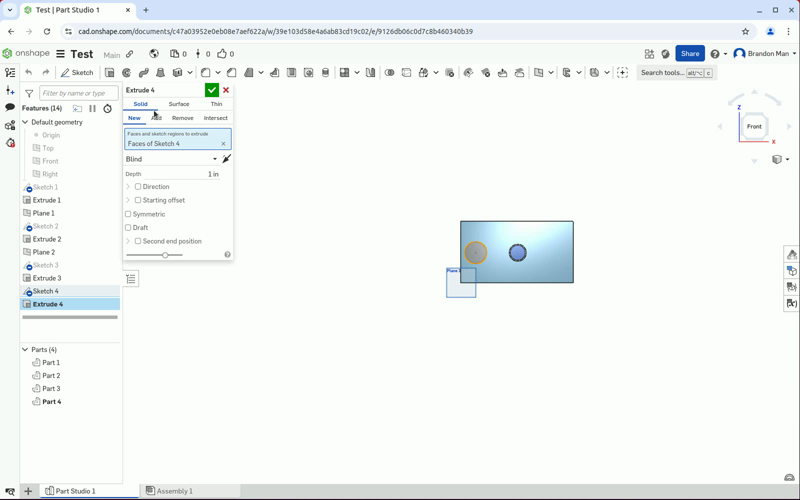
mouse_move(186, 120)
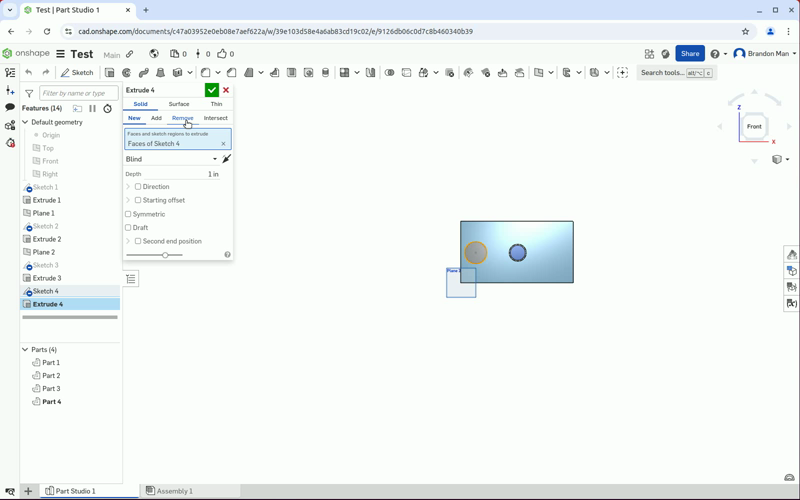
click(186, 120)
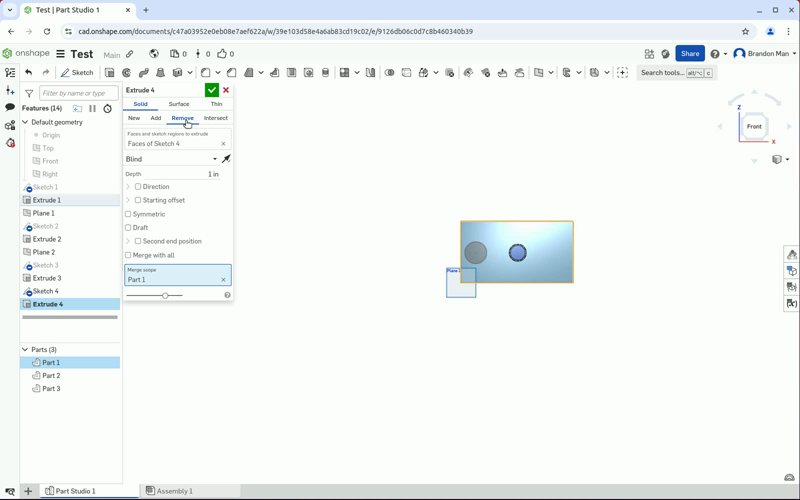
key(tab, 4)
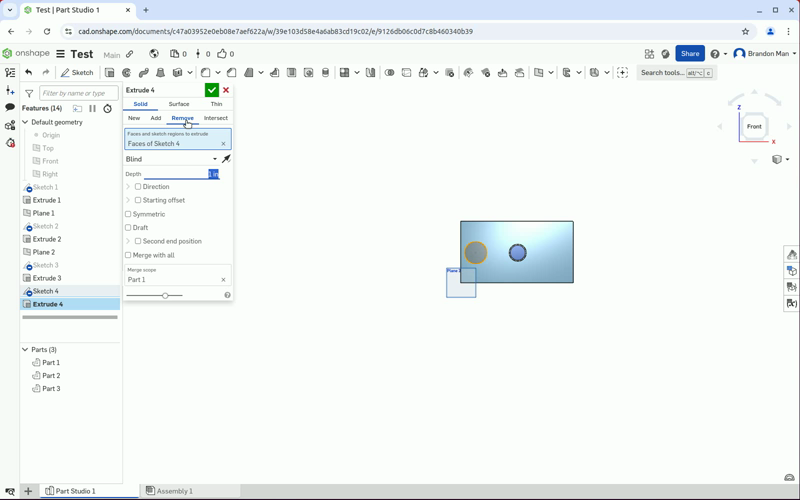
text(14.443)
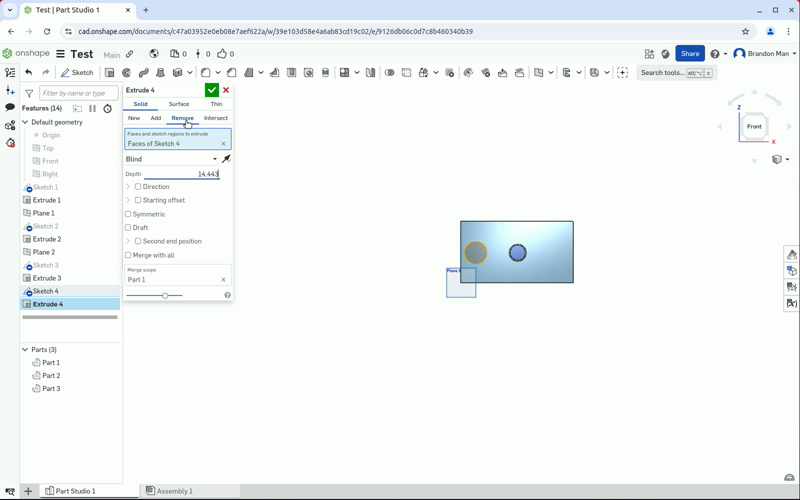
key(tab, 6)
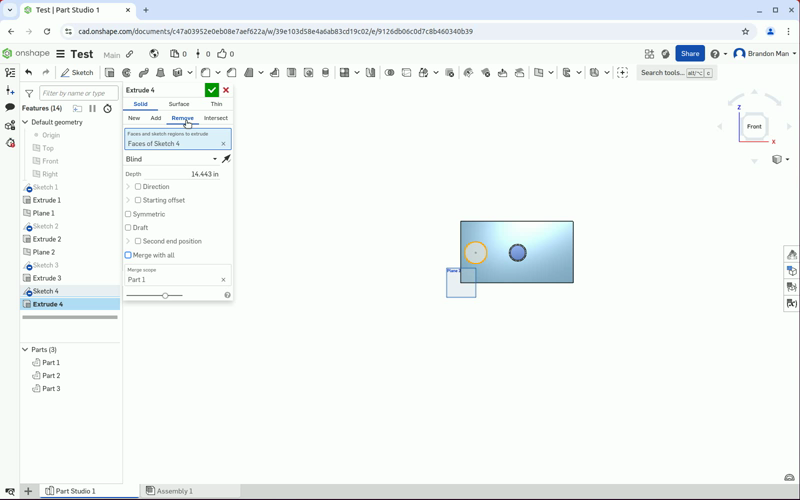
key(space)
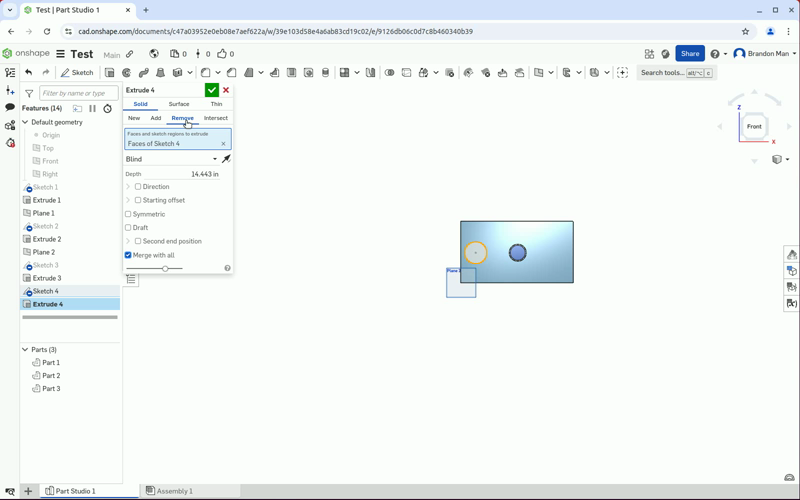
key(enter)
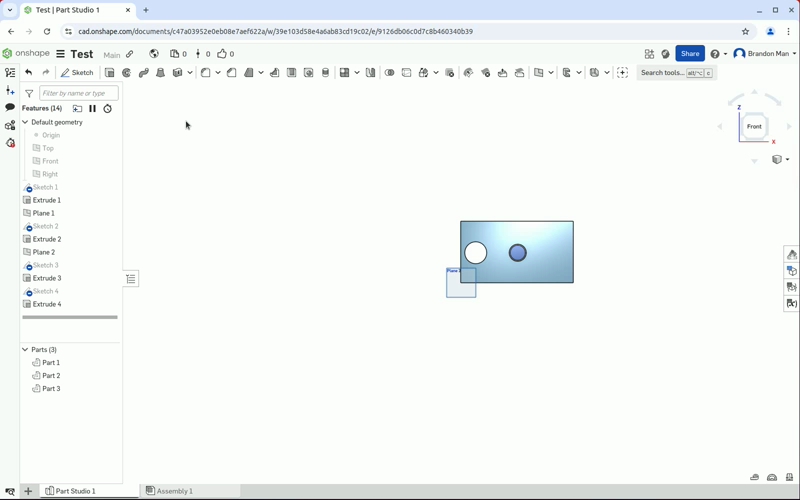
key(shift+h)
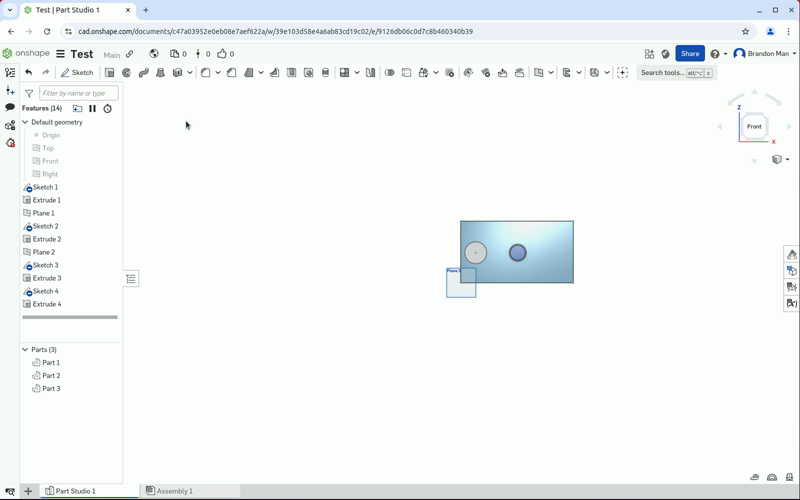
key(shift+h)
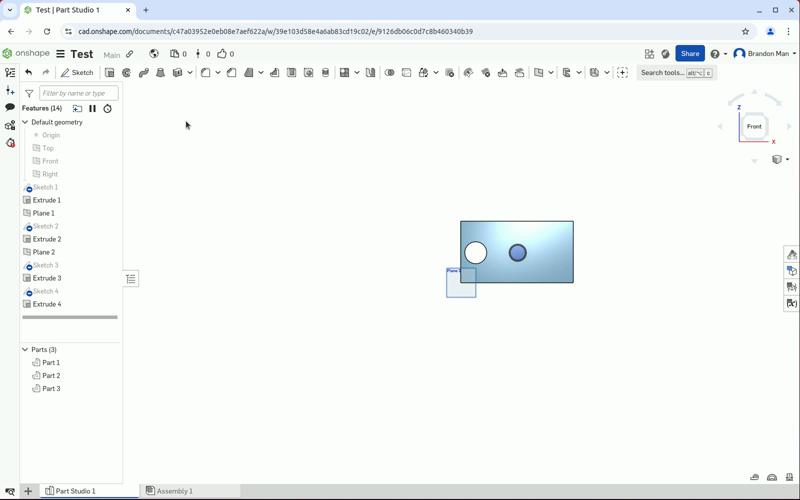
mouse_move(73, 189)
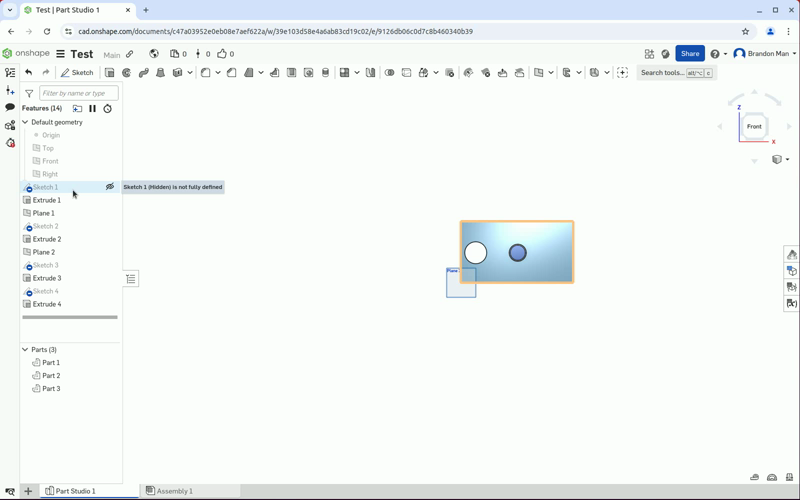
click(73, 189)
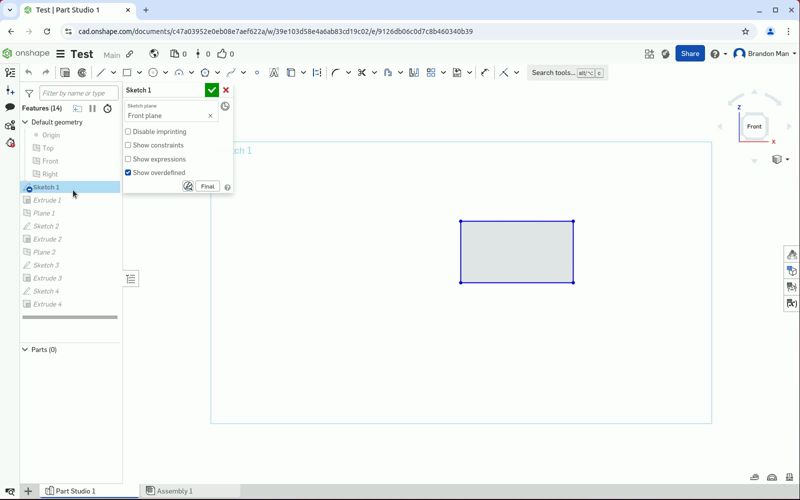
mouse_move(229, 92)
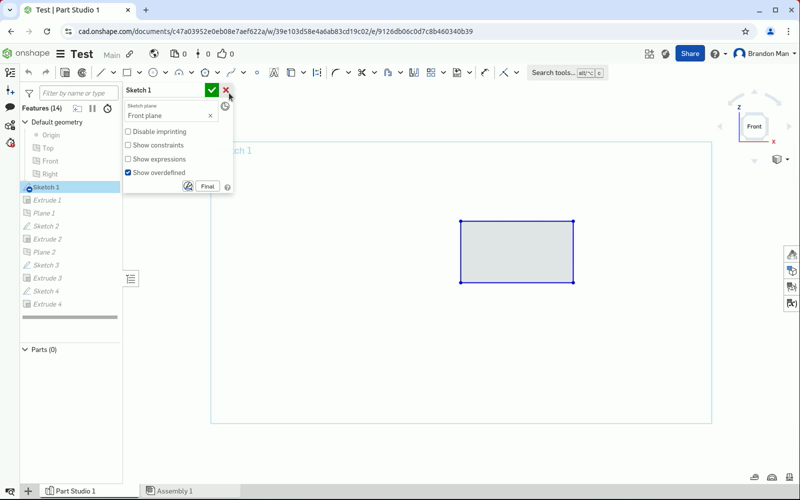
click(229, 92)
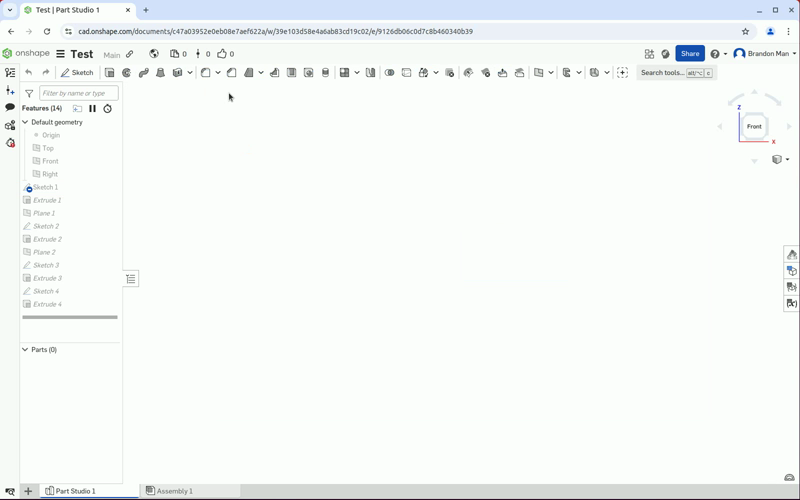
key(shift+s)
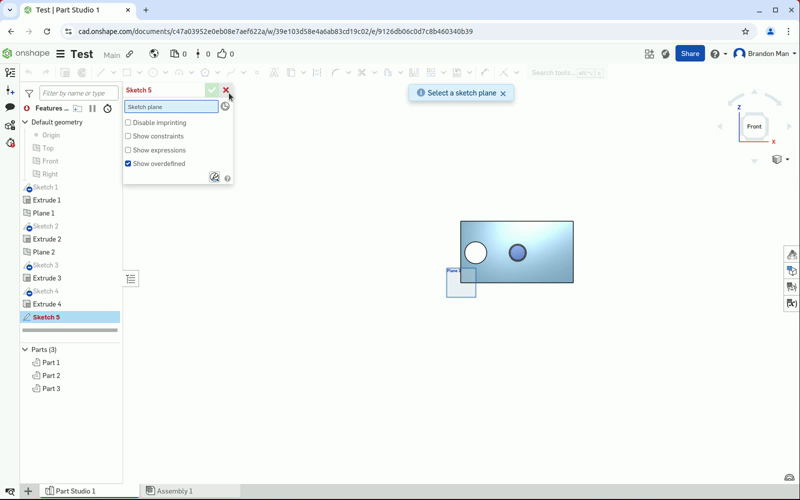
mouse_move(73, 215)
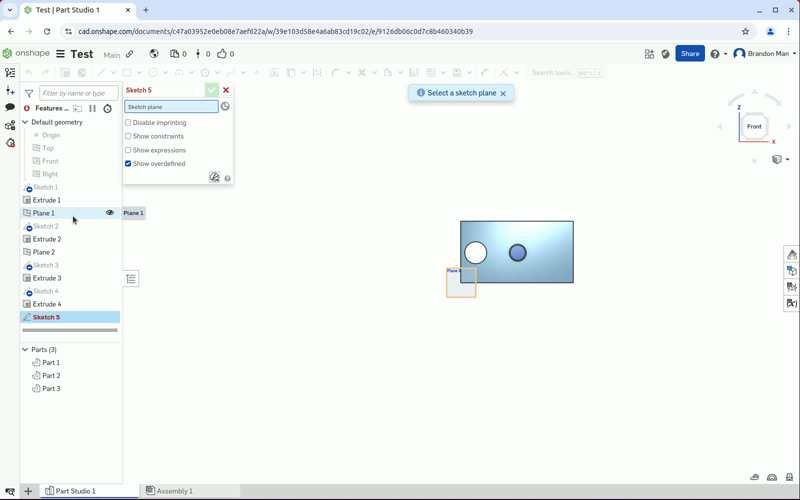
click(73, 215)
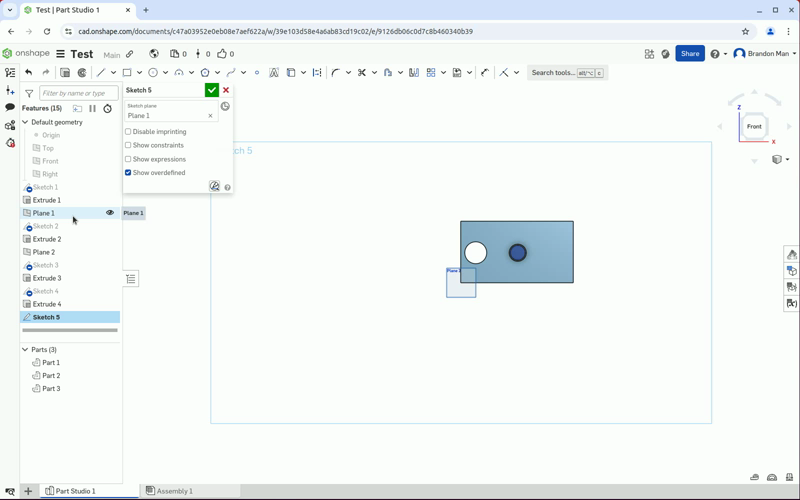
mouse_move(73, 352)
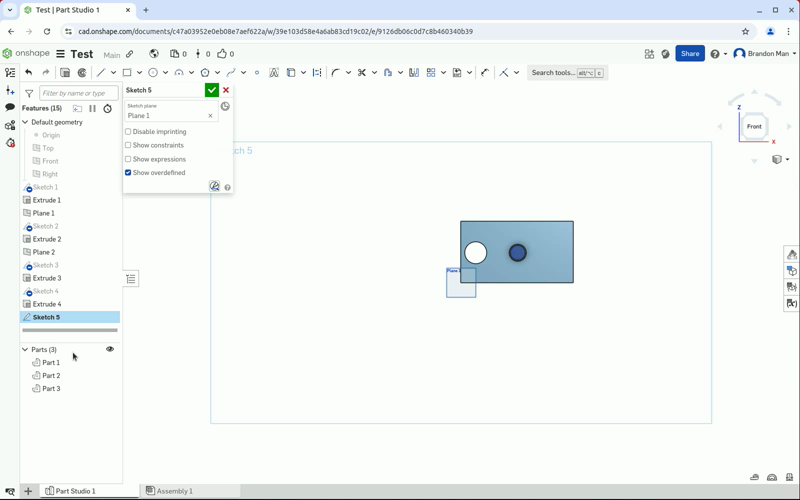
key(y)
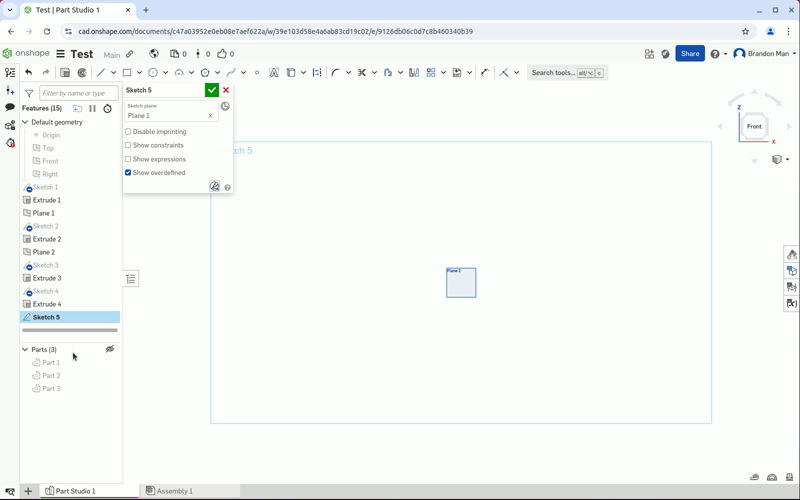
key(c)
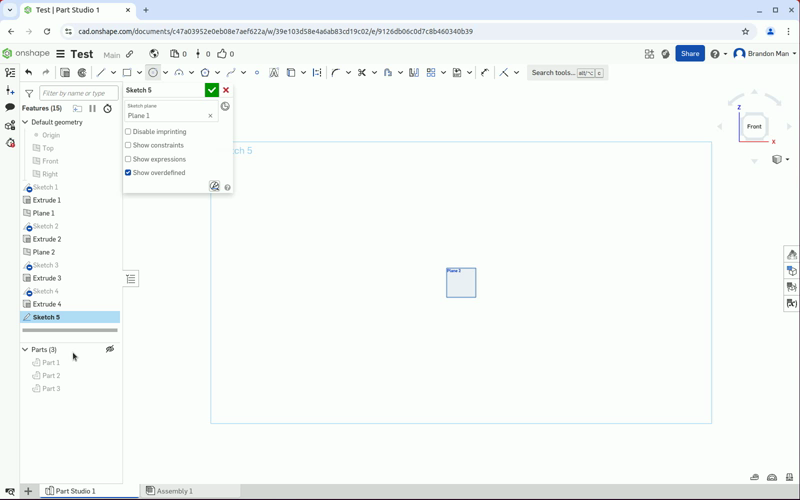
key_down(shift)
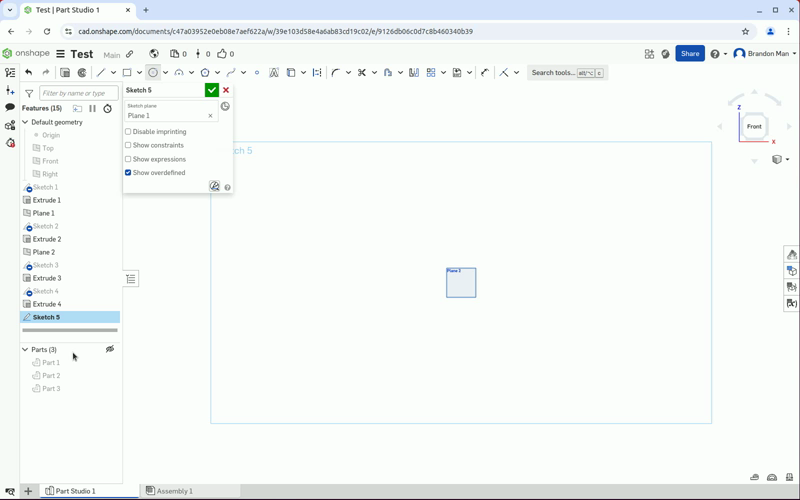
mouse_move(559, 252)
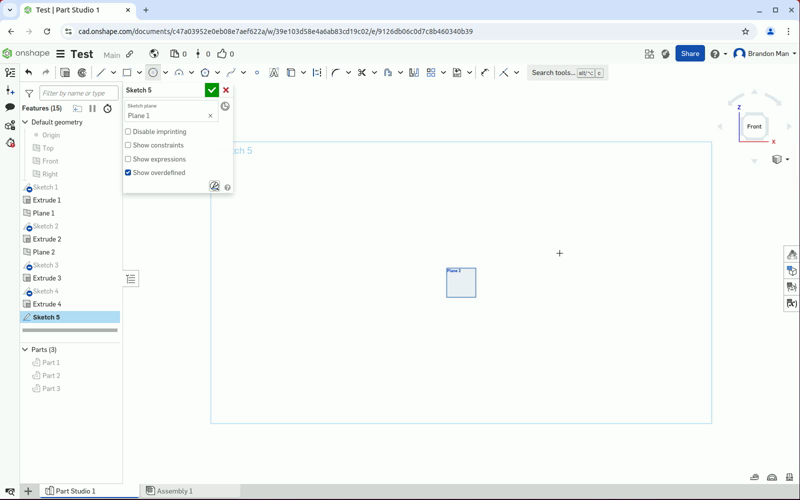
click(559, 252)
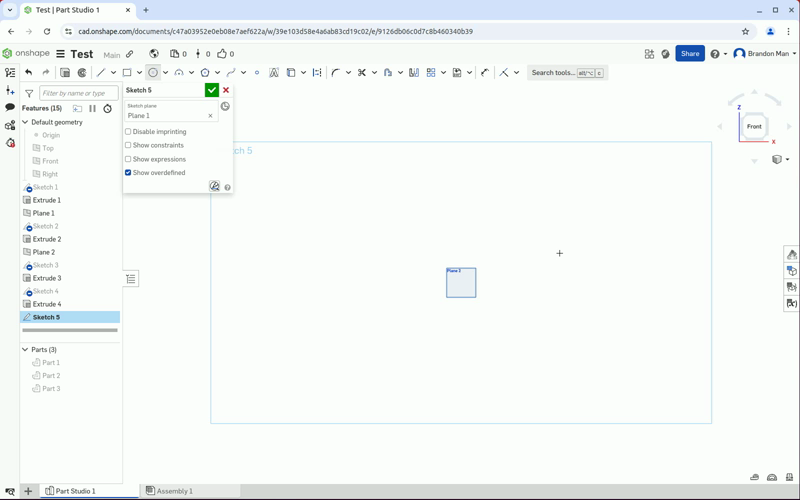
key_up(shift)
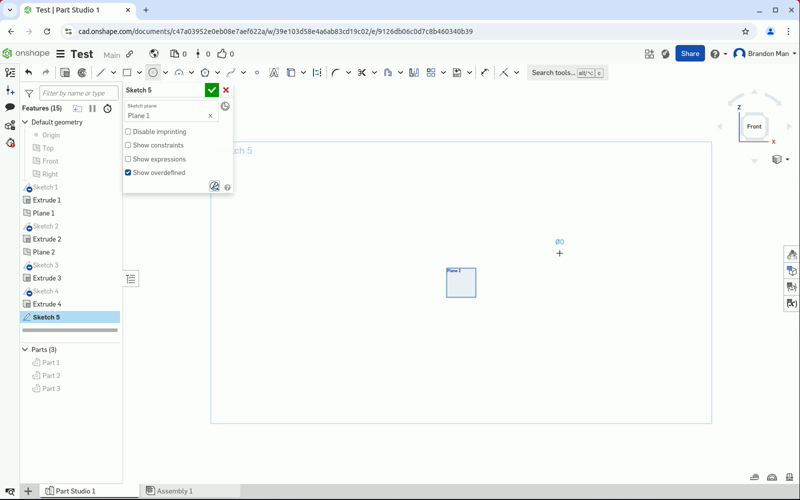
mouse_move(570, 252)
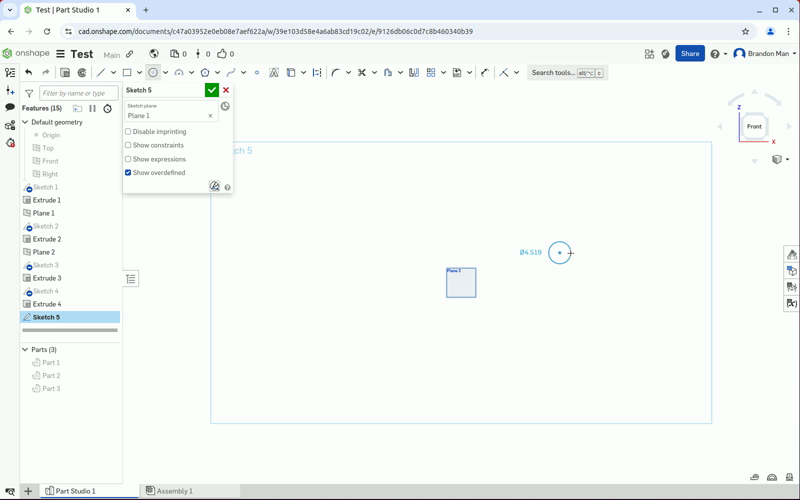
click(570, 252)
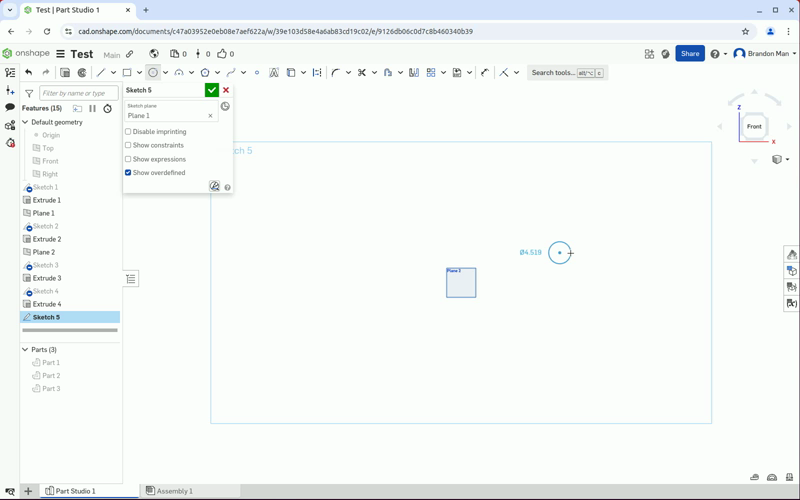
key(esc)
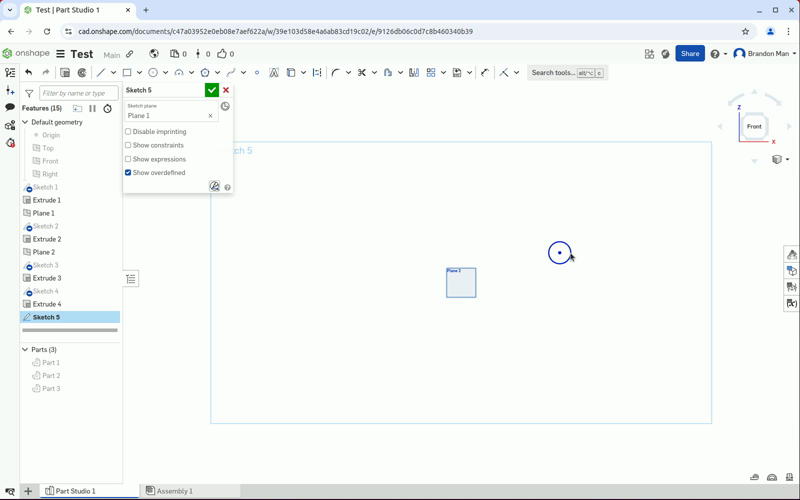
mouse_move(557, 247)
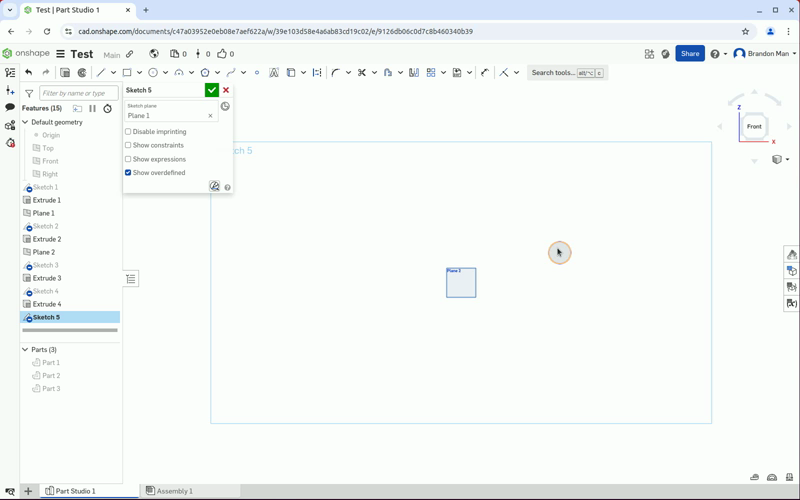
scroll(6)
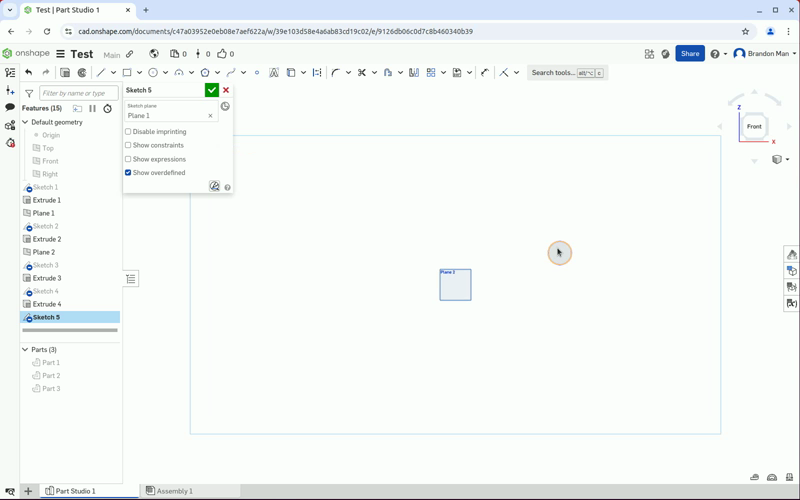
scroll(6)
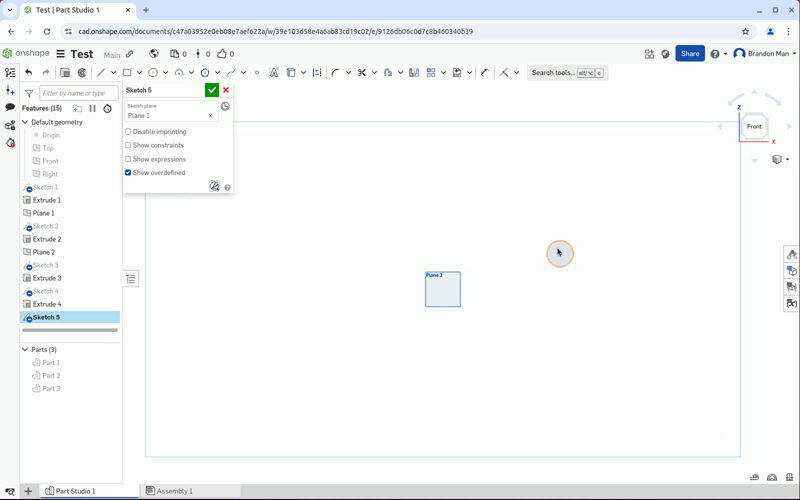
scroll(6)
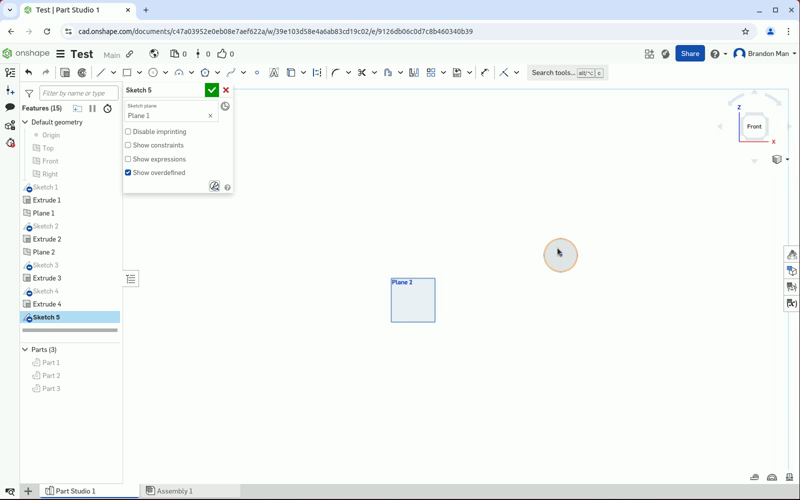
scroll(6)
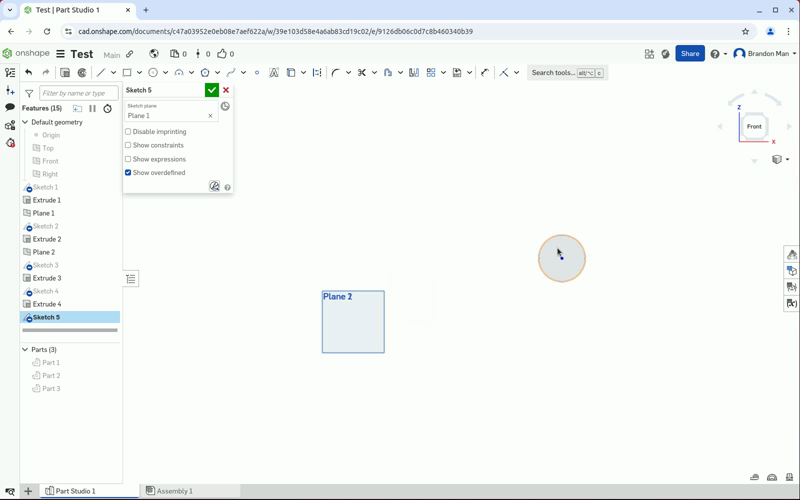
scroll(6)
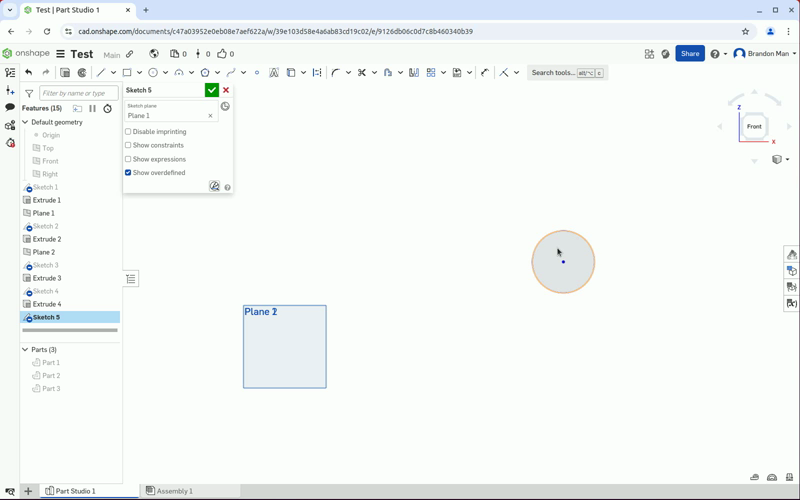
scroll(6)
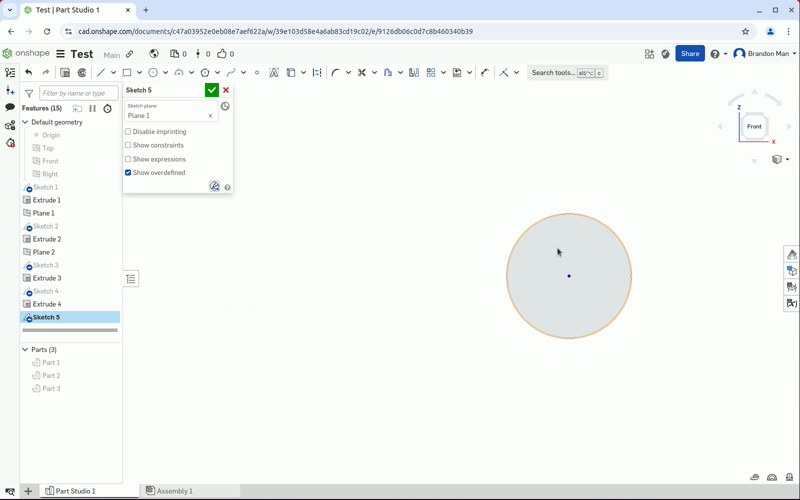
scroll(6)
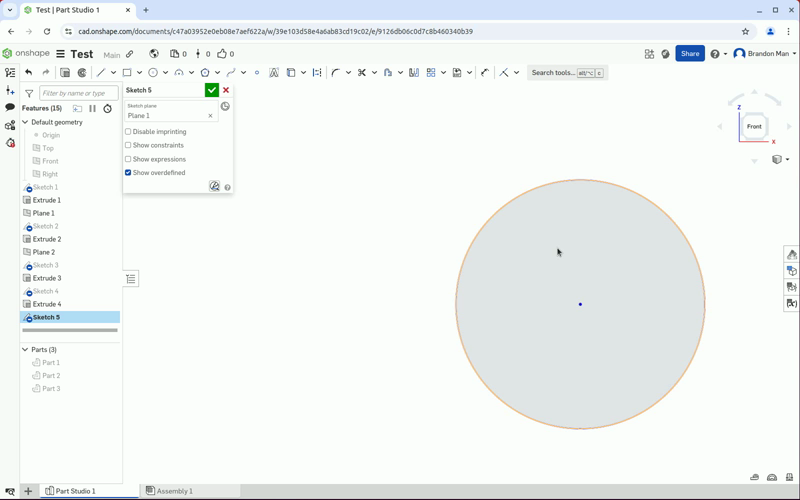
click(557, 247)
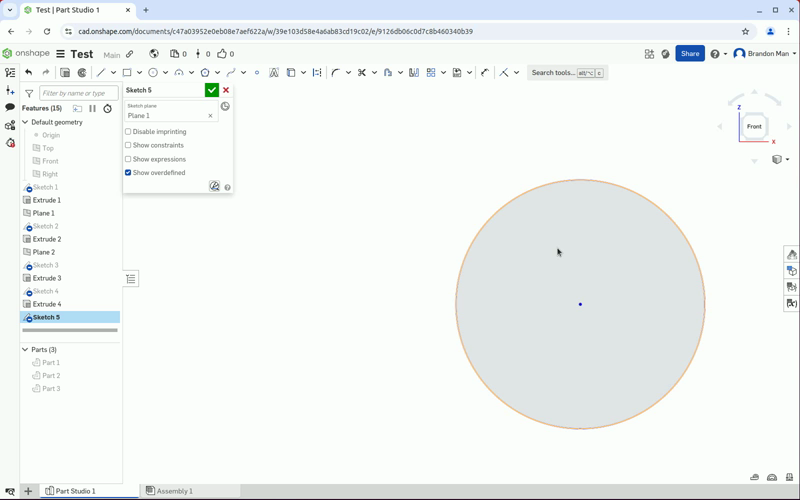
scroll(-6)
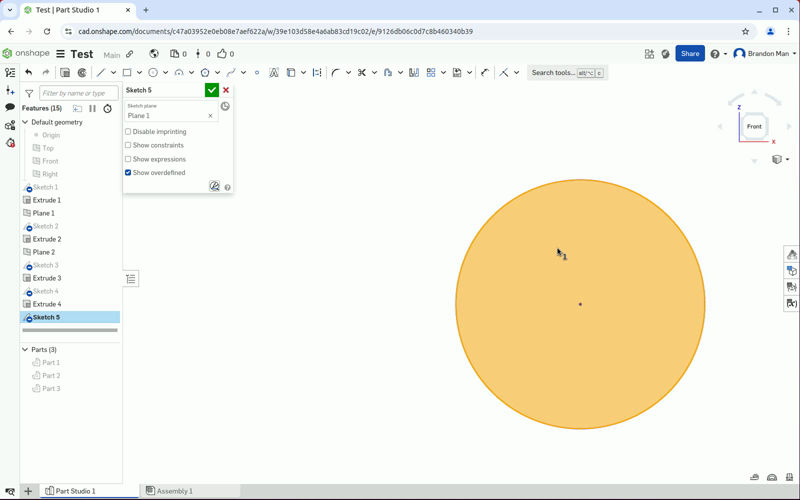
scroll(-6)
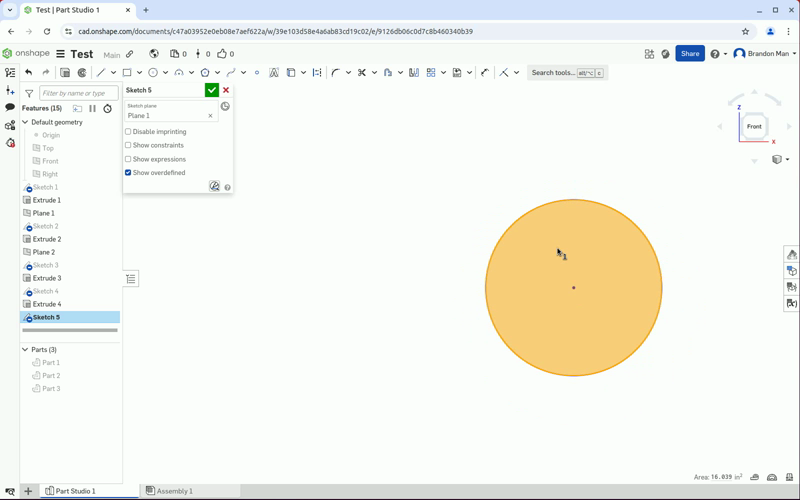
scroll(-6)
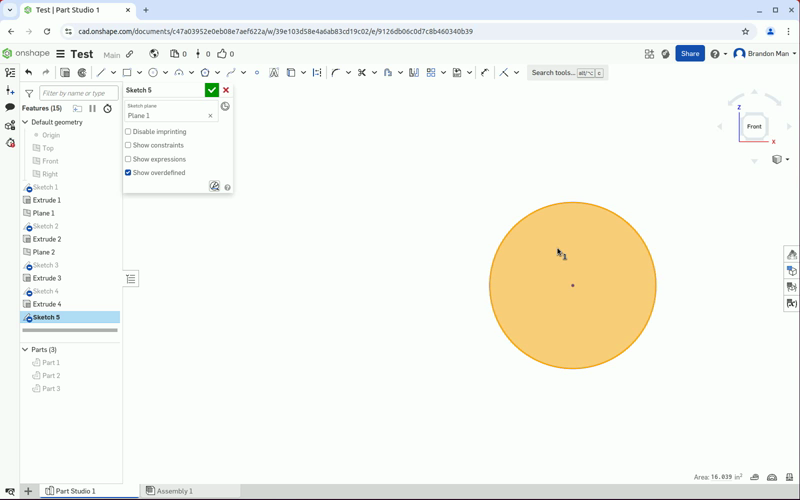
scroll(-6)
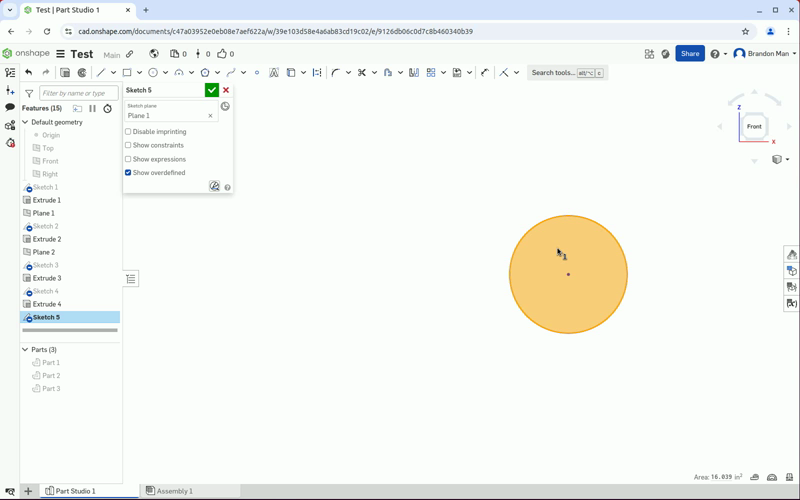
scroll(-6)
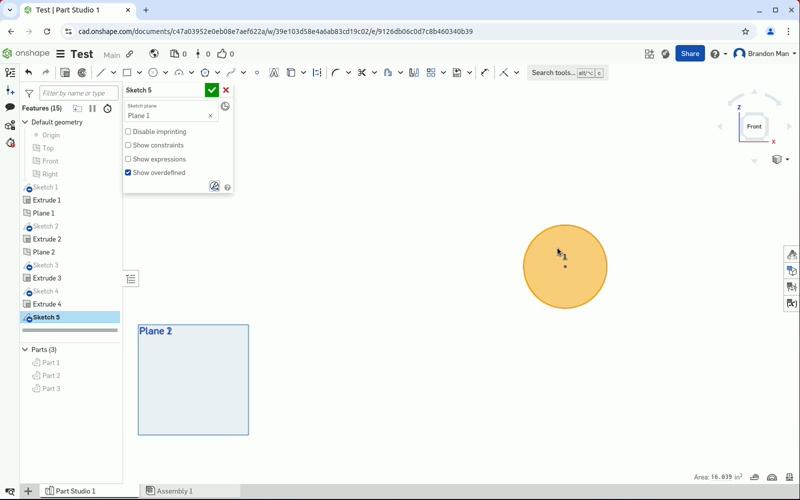
scroll(-6)
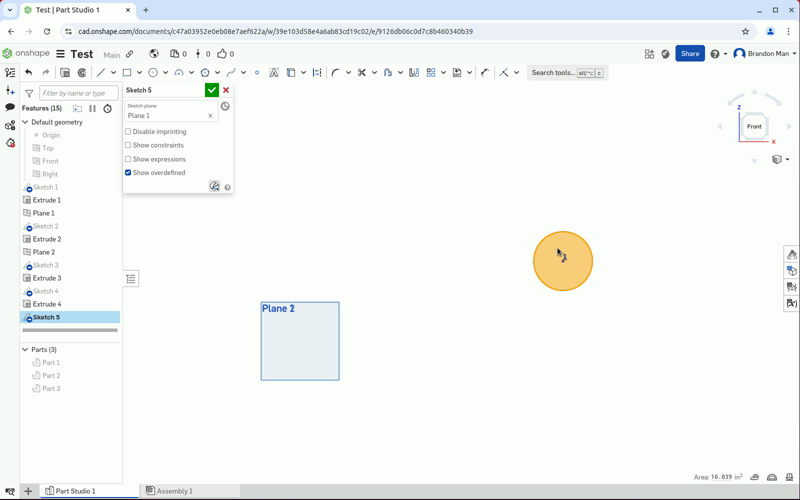
scroll(-6)
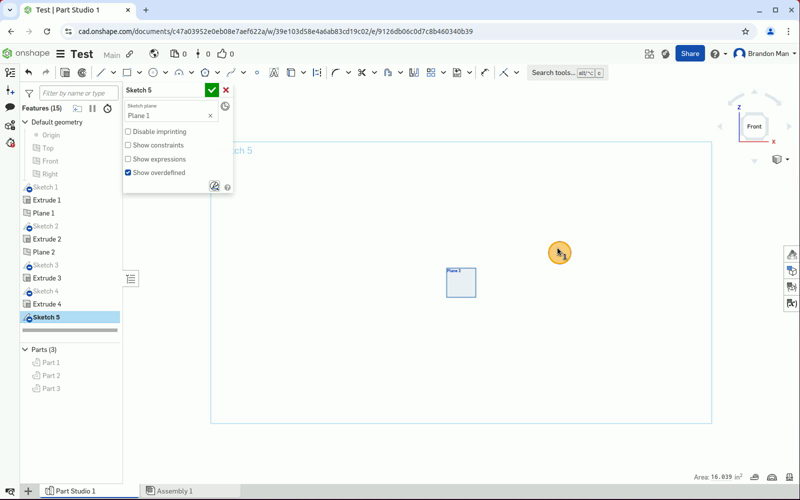
mouse_move(73, 352)
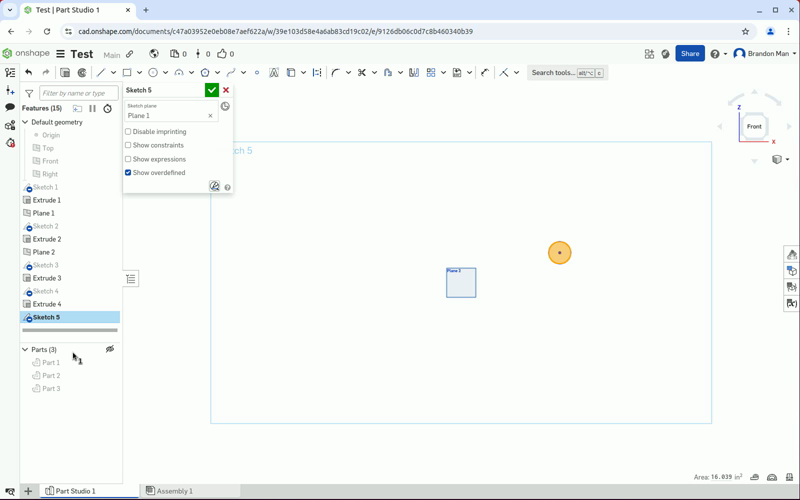
key(shift+y)
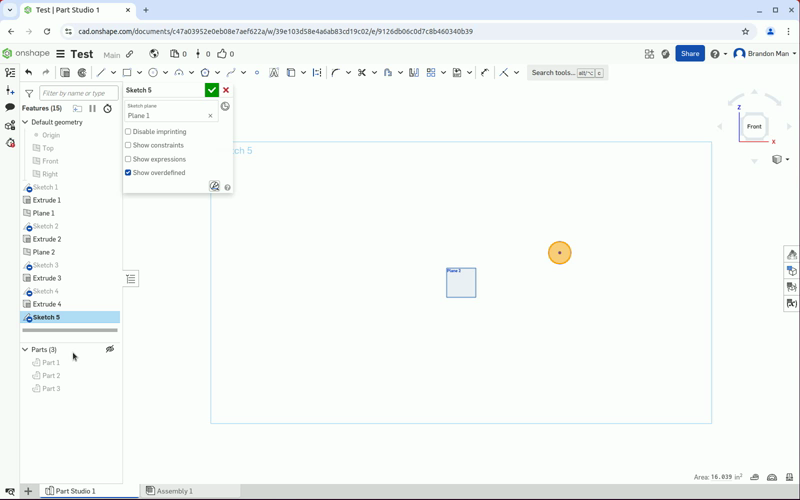
key(shift+e)
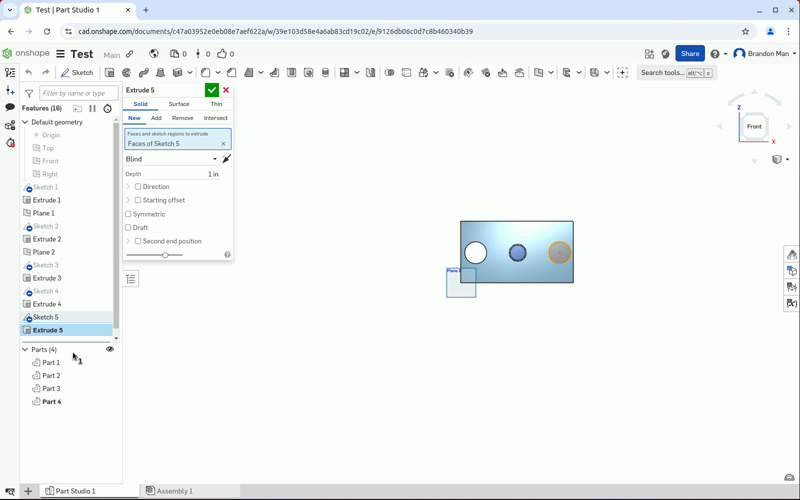
mouse_move(143, 106)
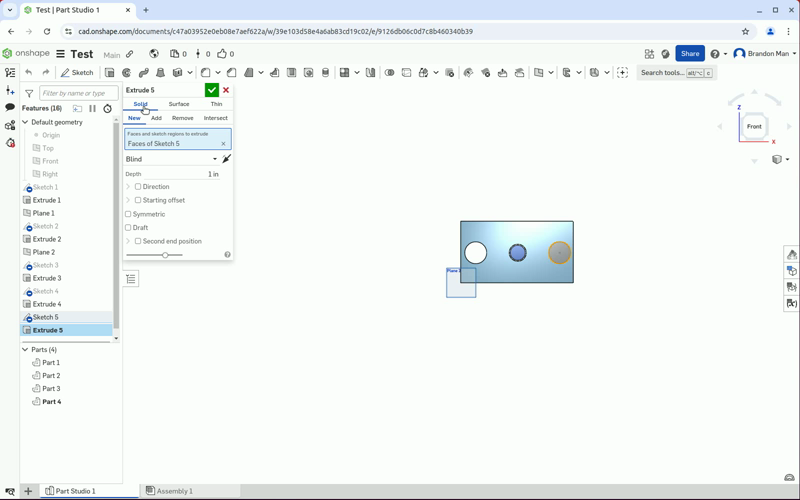
click(143, 106)
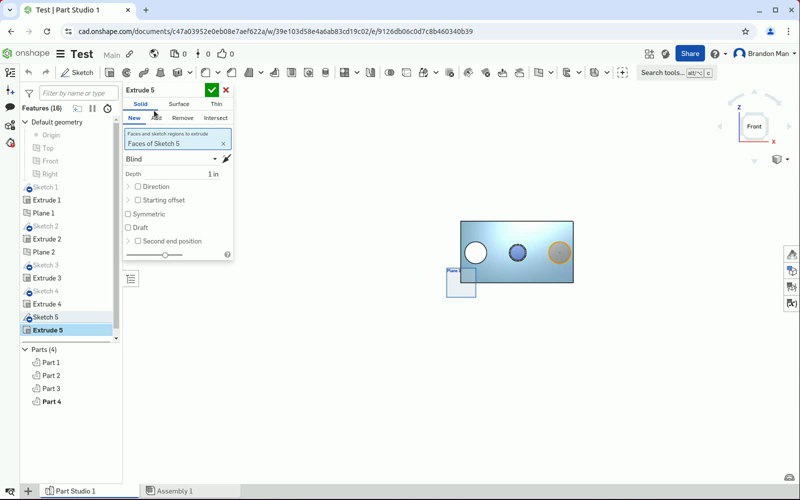
mouse_move(186, 120)
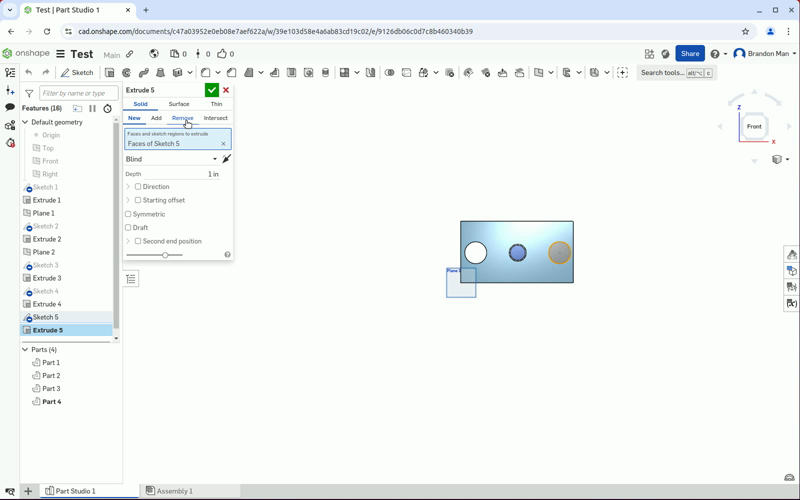
click(186, 120)
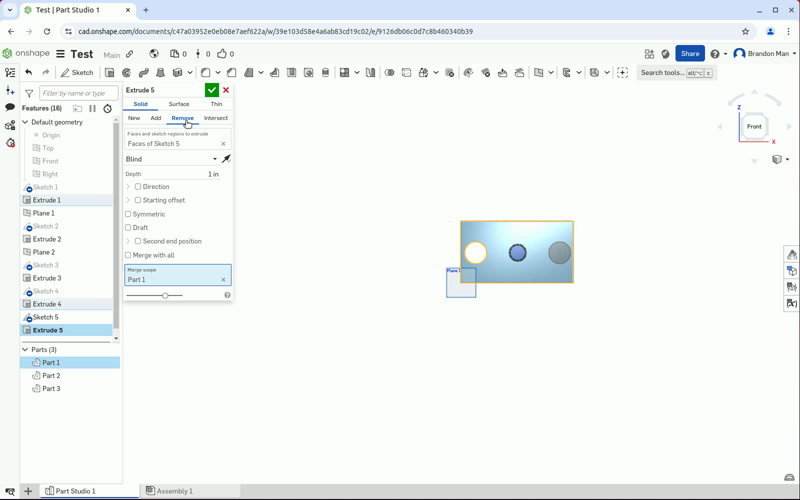
key(tab, 4)
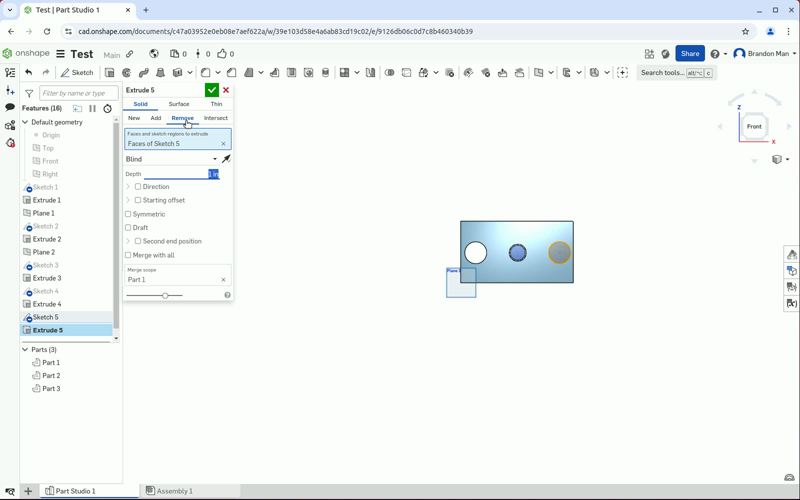
text(14.443)
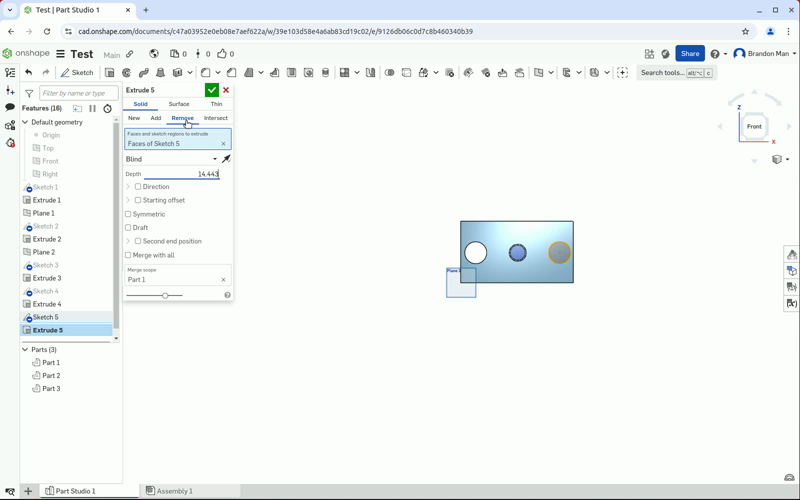
key(tab, 6)
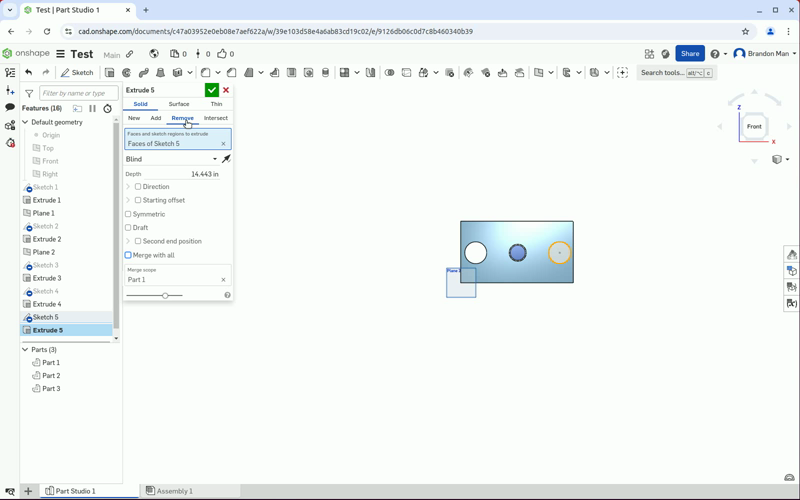
key(space)
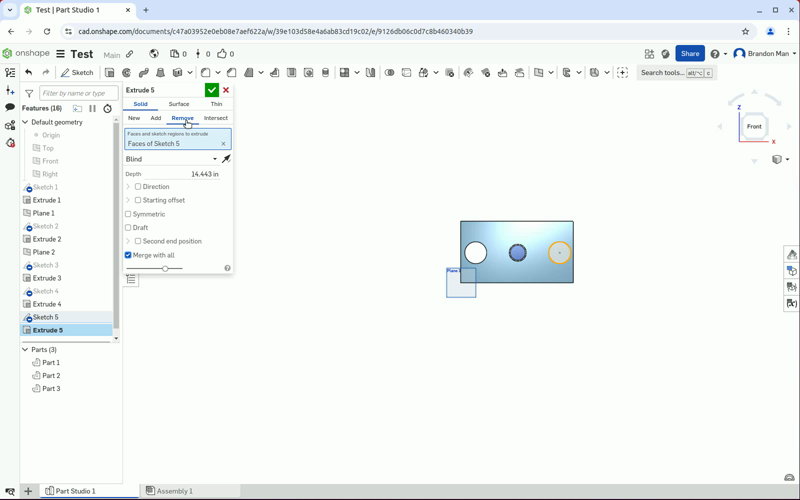
key(enter)
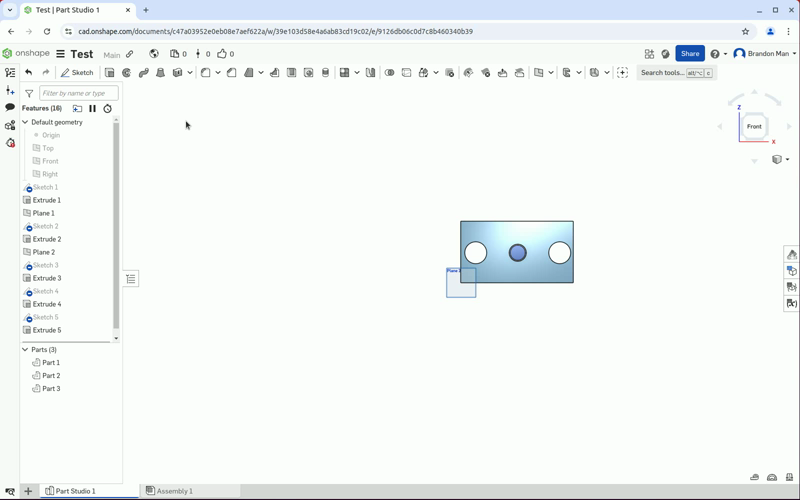
key(shift+h)
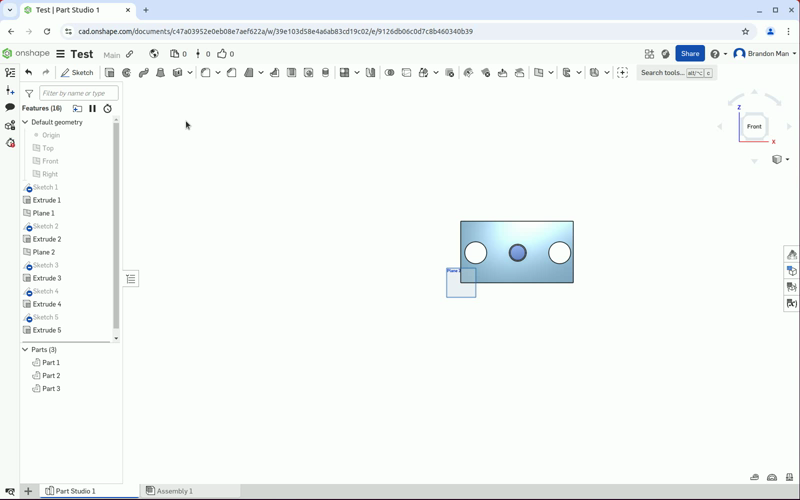
key(shift+h)
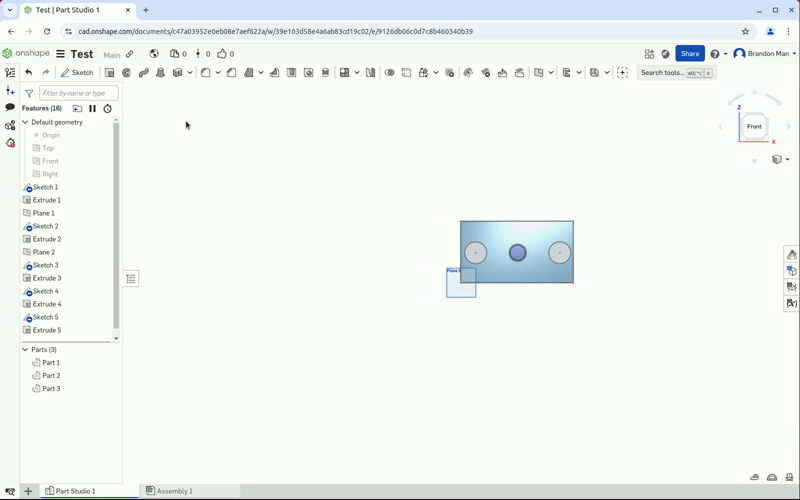
key(shift+7)
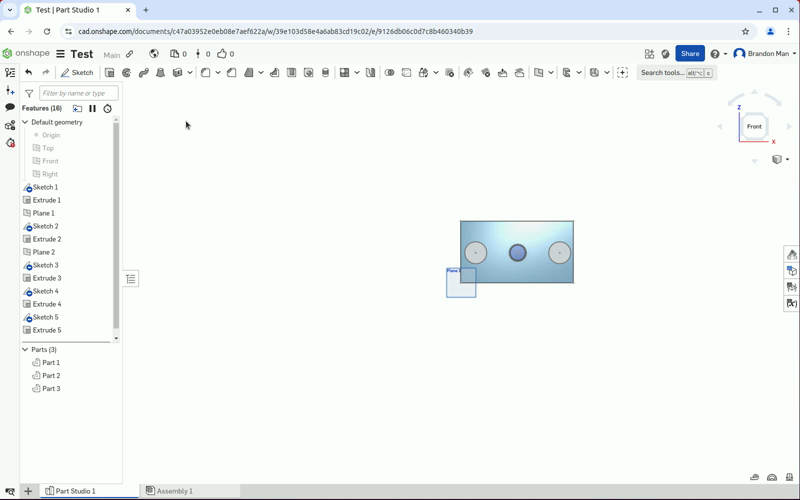
key(left, 2)
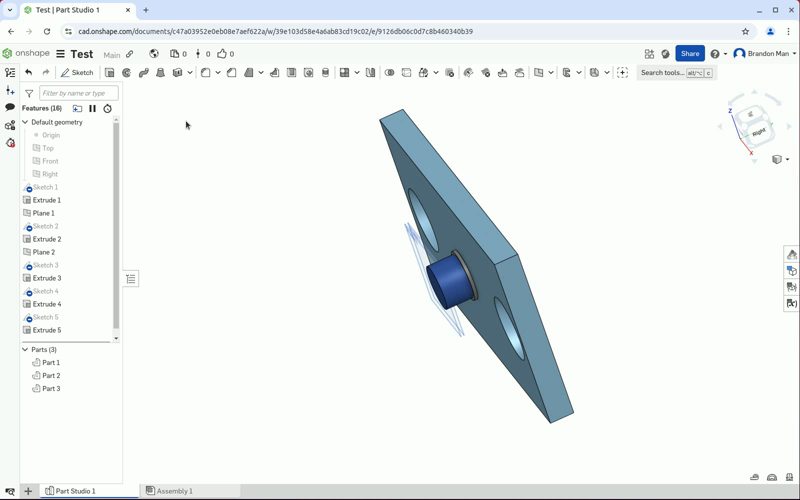
key(down, 2)
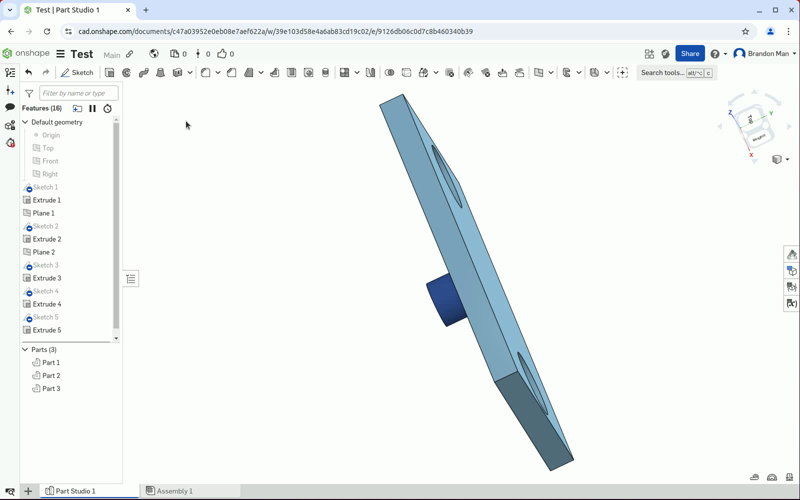
key(up, 2)
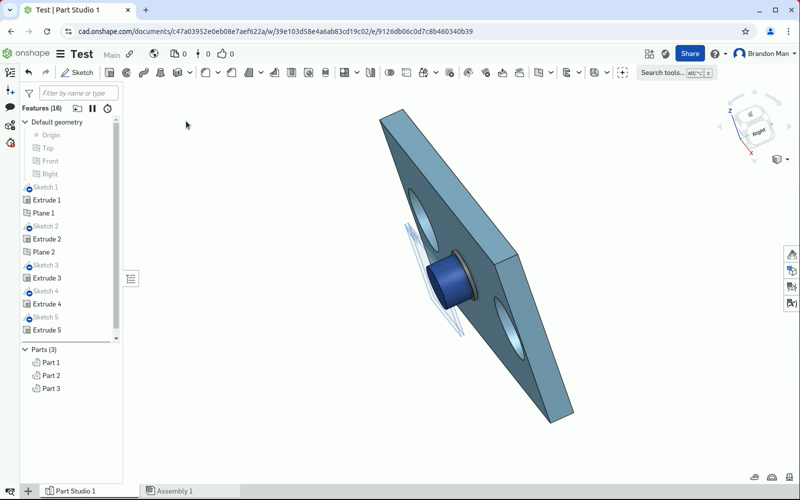
key(right, 2)
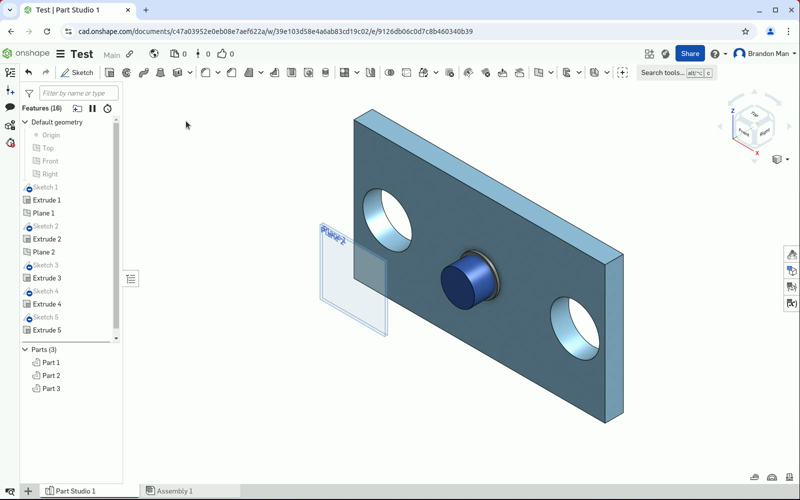
mouse_move(69, 189)
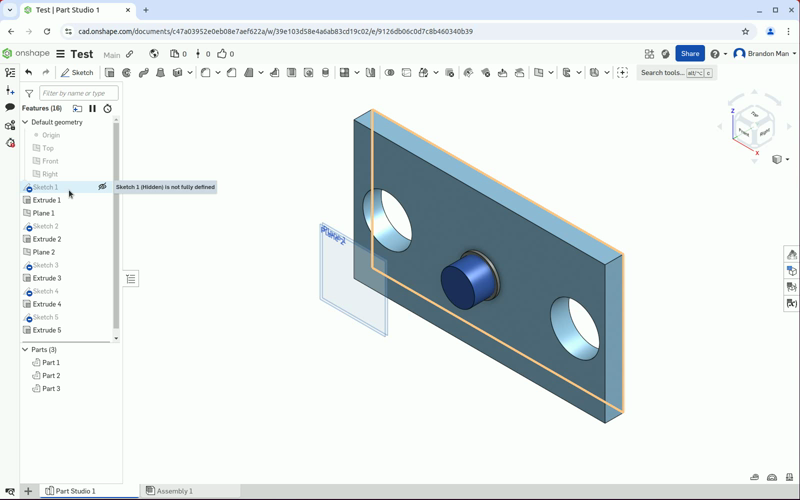
click(69, 189)